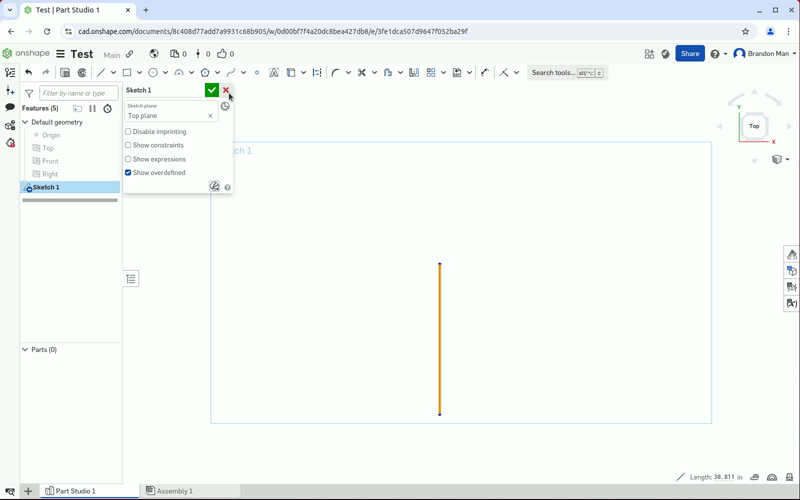
key(shift+h)
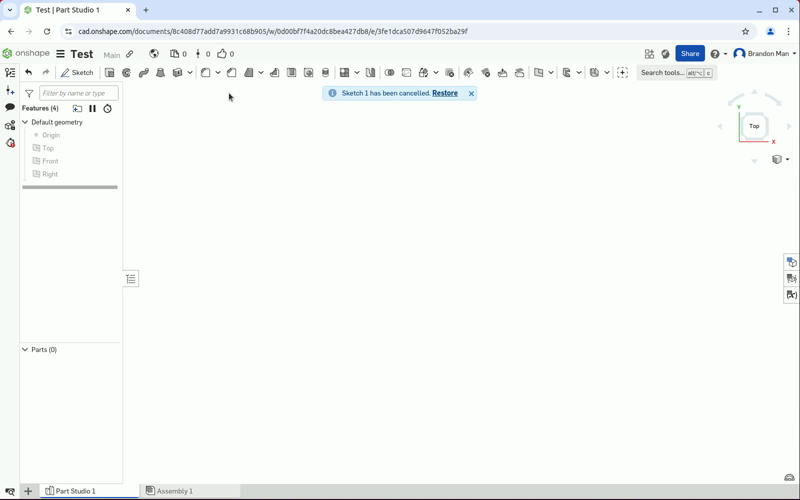
mouse_move(73, 352)
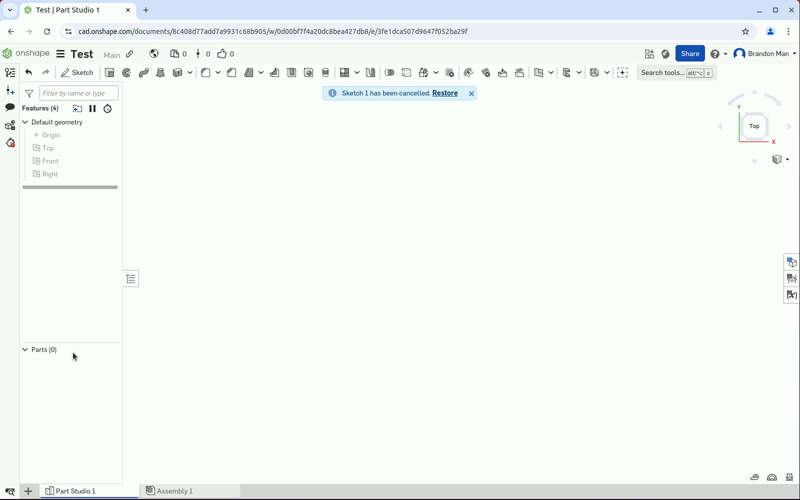
key(y)
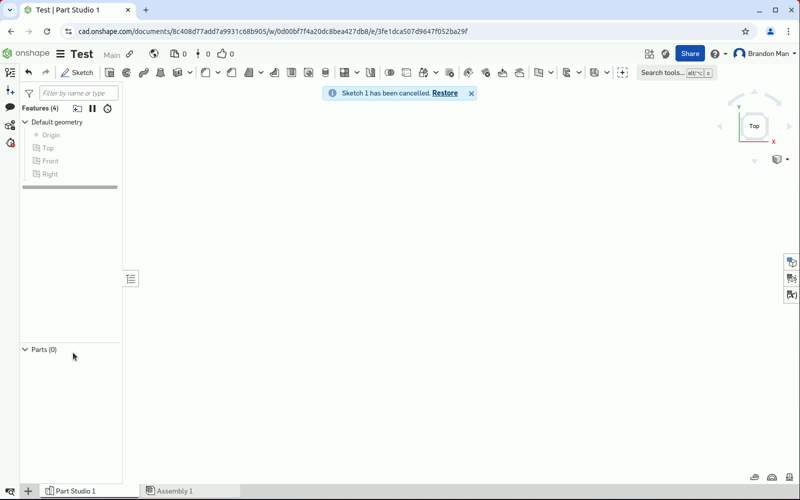
key(shift+p)
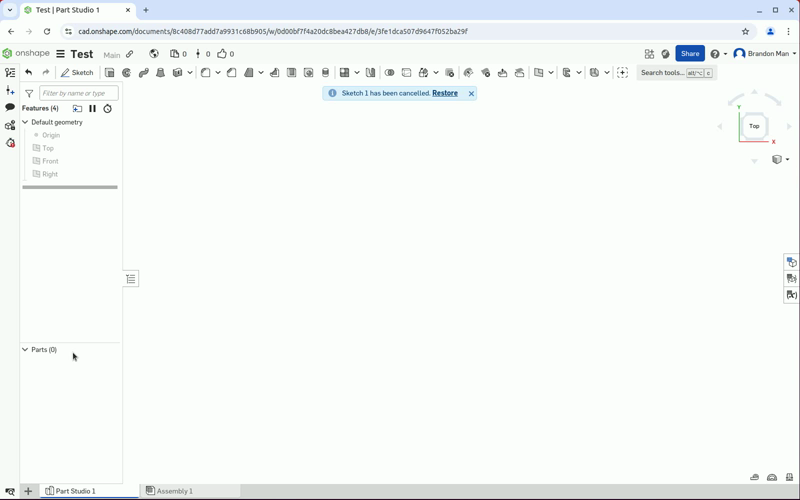
key(space)
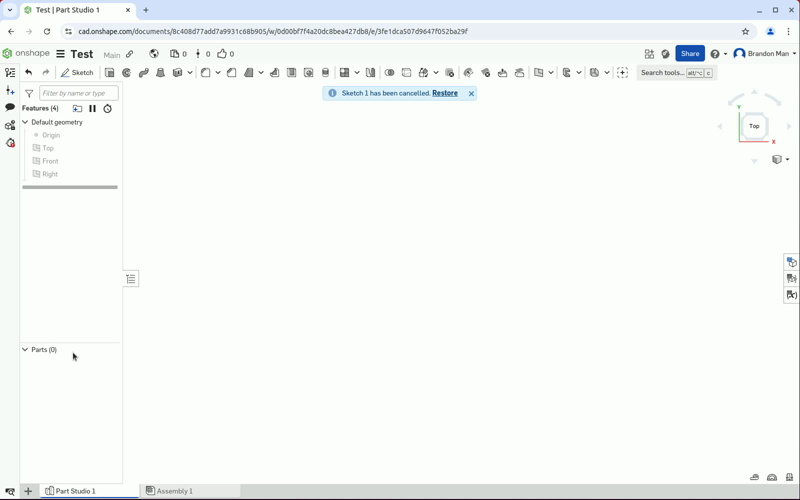
key_down(shift)
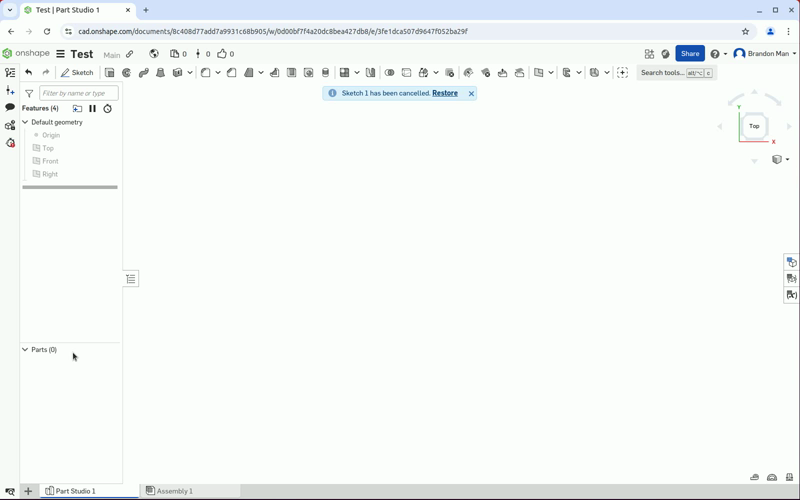
key(up)
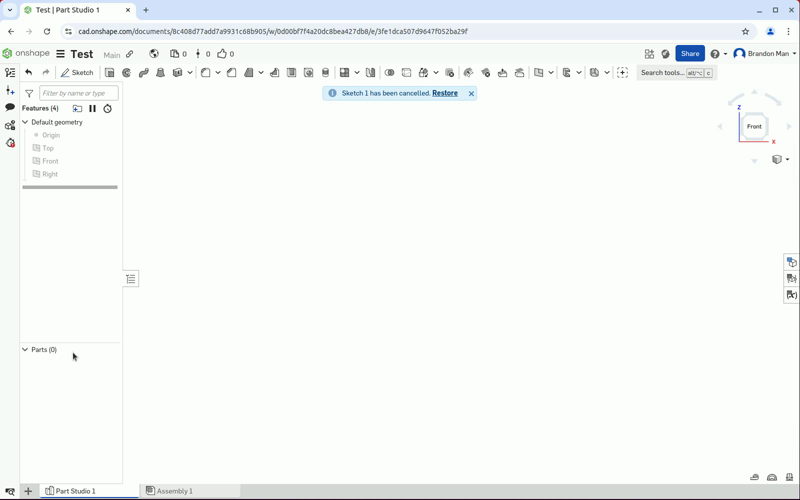
key_up(shift)
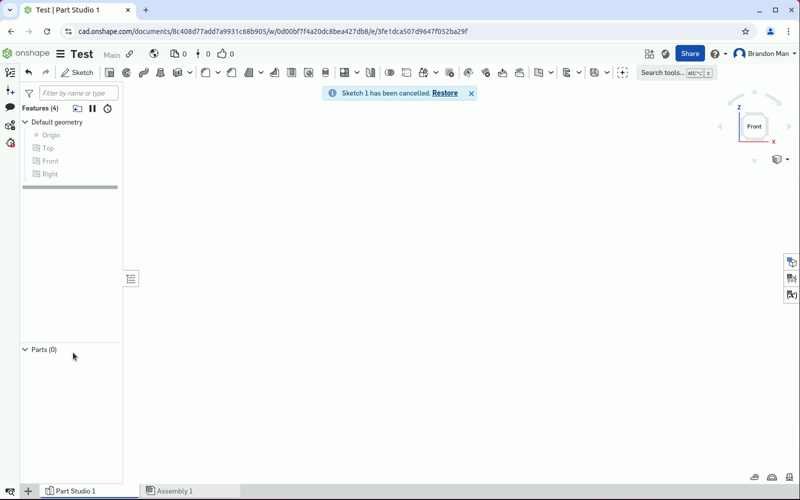
mouse_move(73, 352)
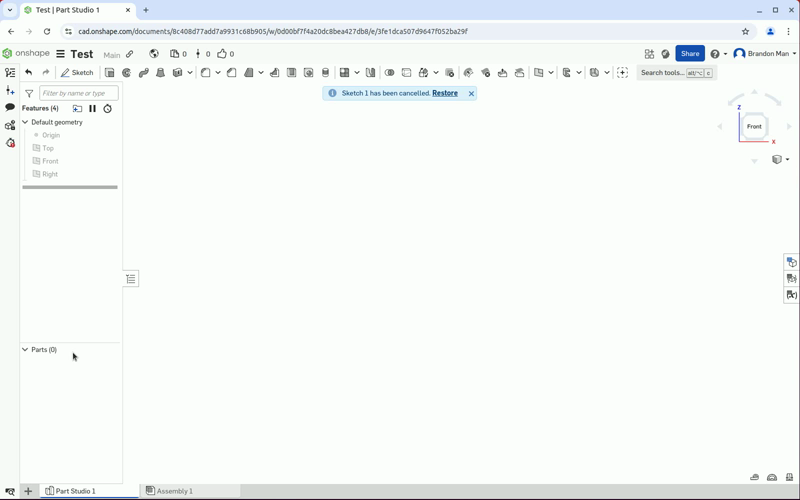
key(shift+y)
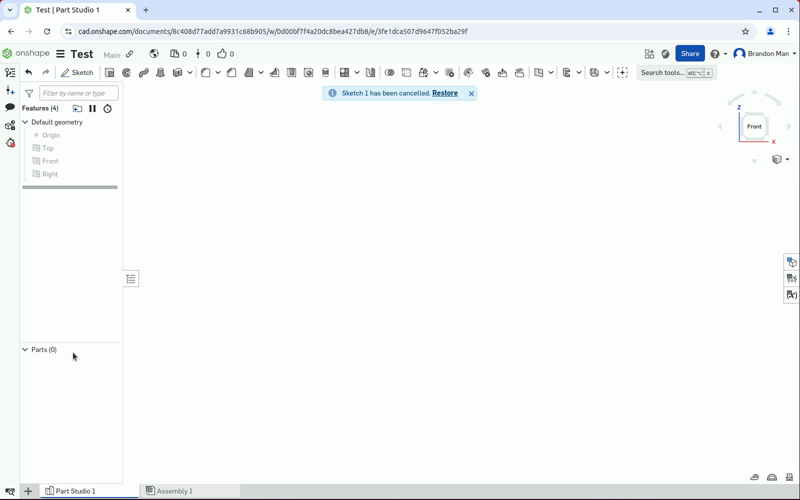
key(shift+s)
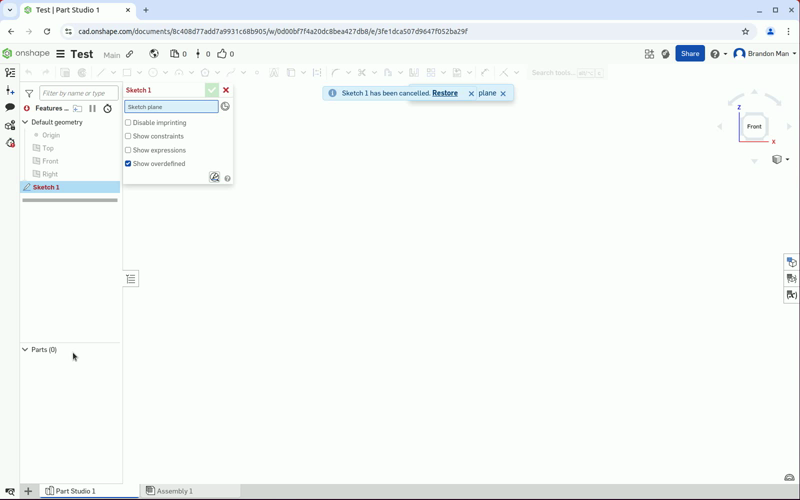
mouse_move(73, 163)
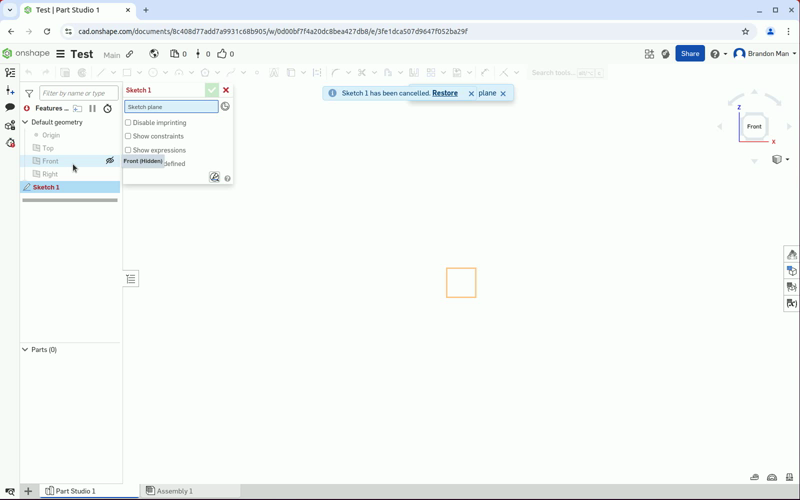
click(73, 163)
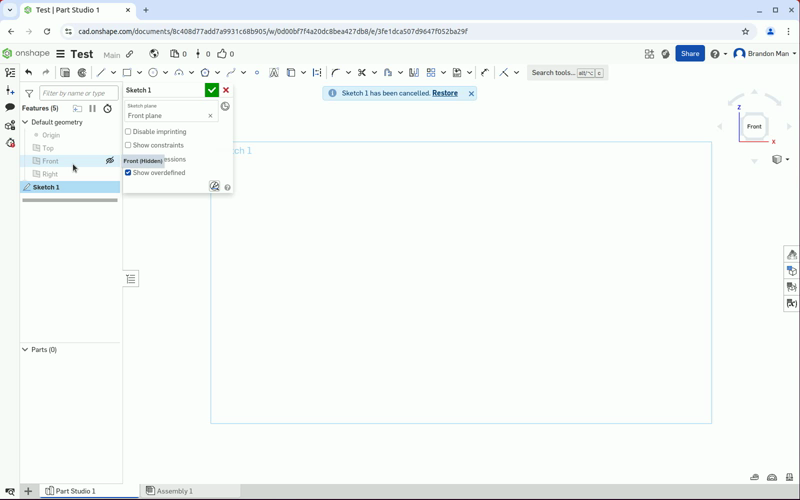
mouse_move(73, 352)
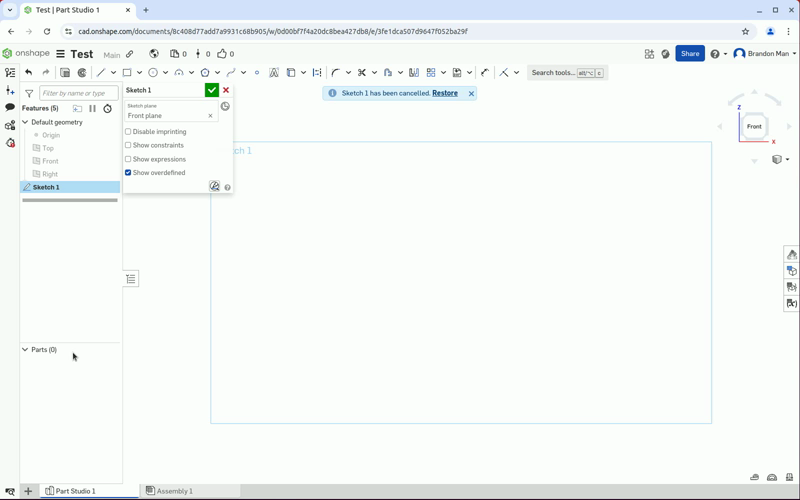
key(y)
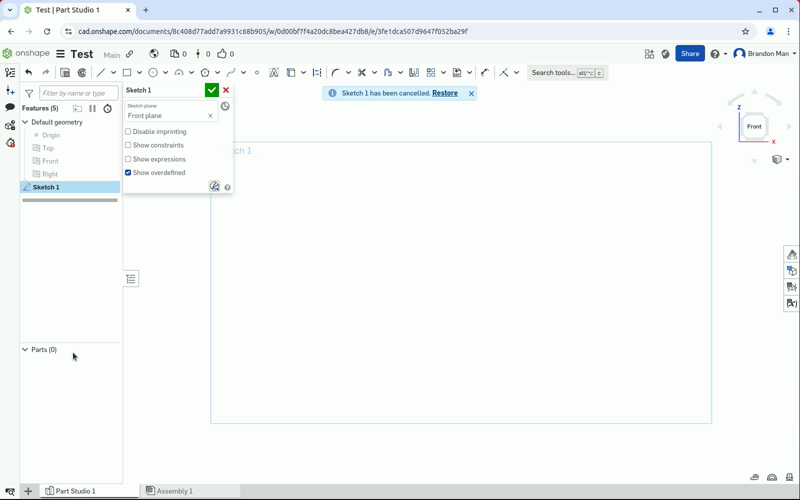
key(l)
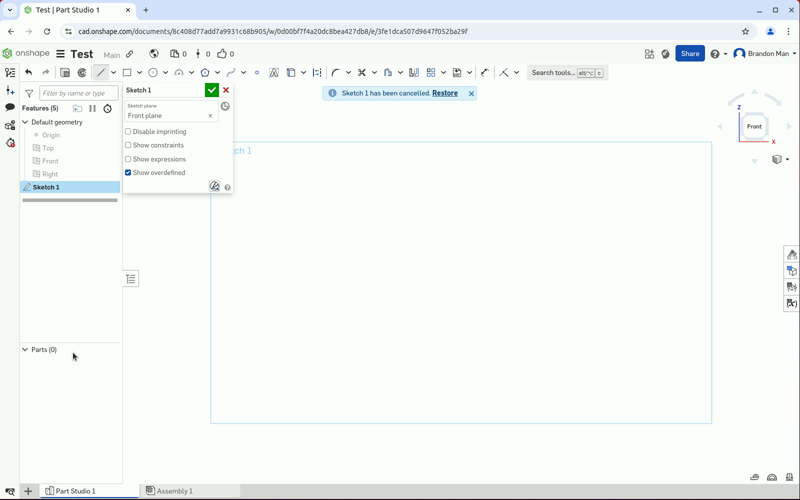
key_down(shift)
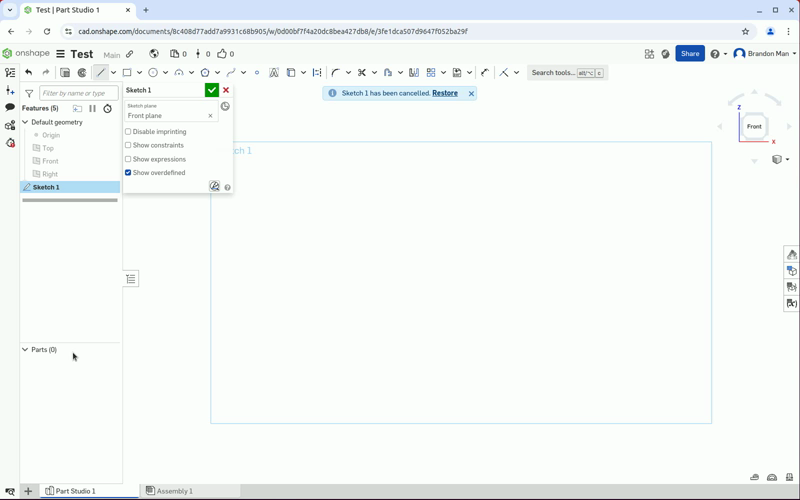
mouse_move(424, 375)
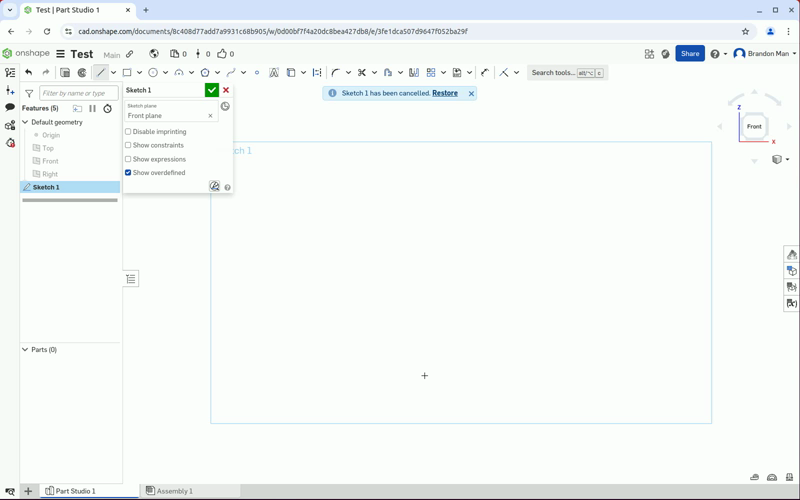
click(424, 375)
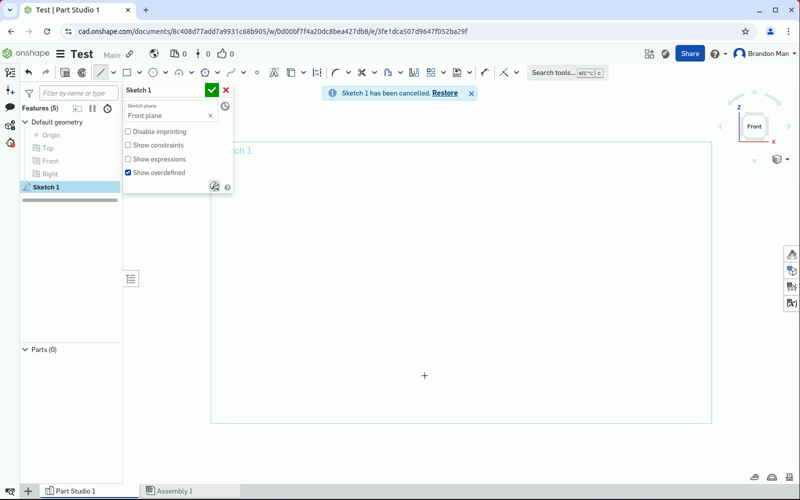
key_up(shift)
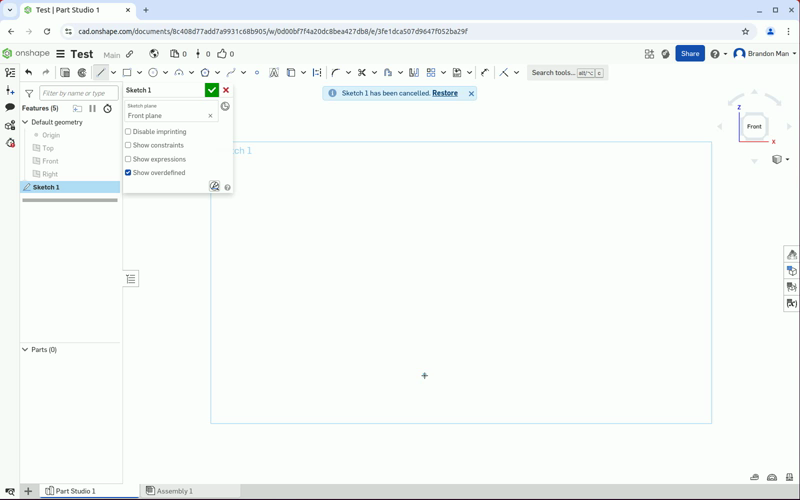
key_down(shift)
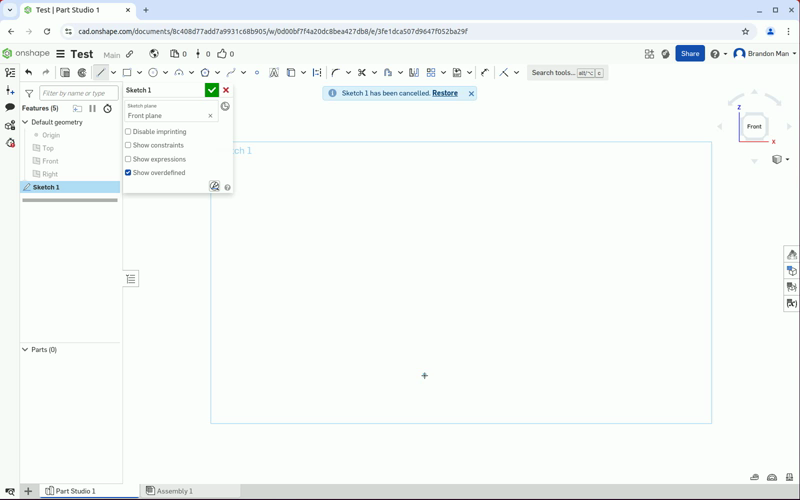
mouse_move(454, 375)
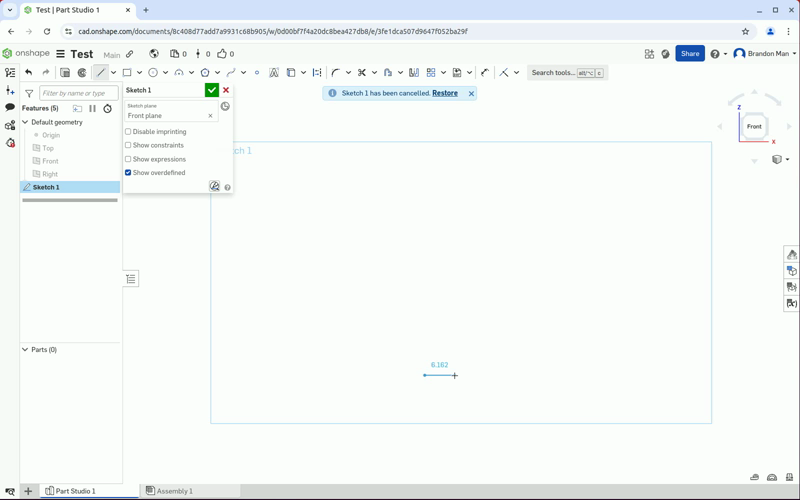
mouse_move(439, 396)
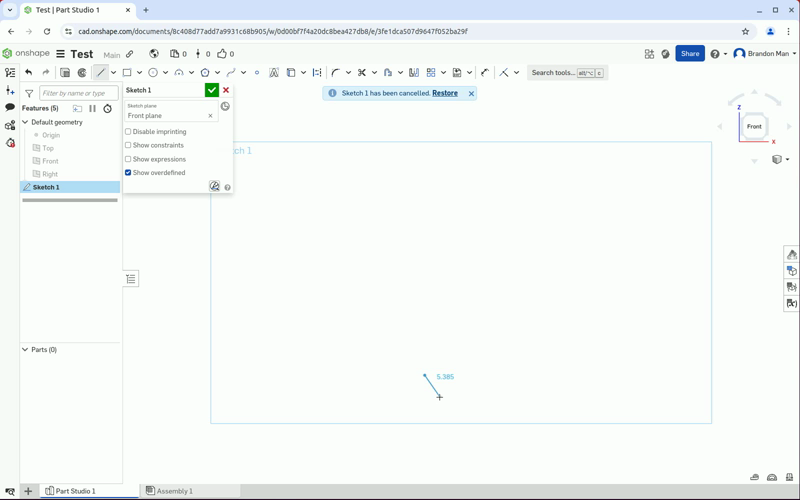
click(439, 396)
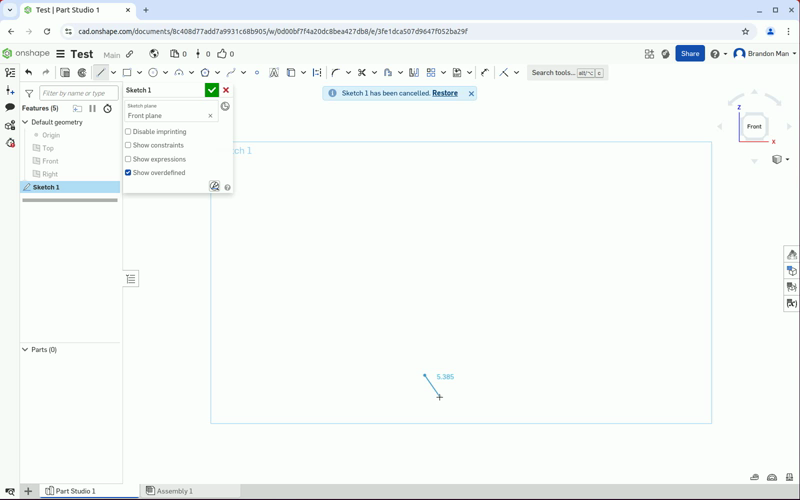
key_up(shift)
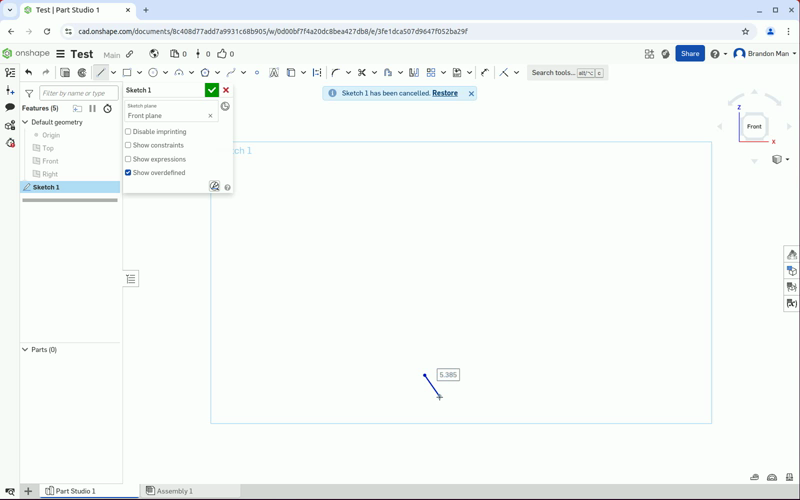
key_down(shift)
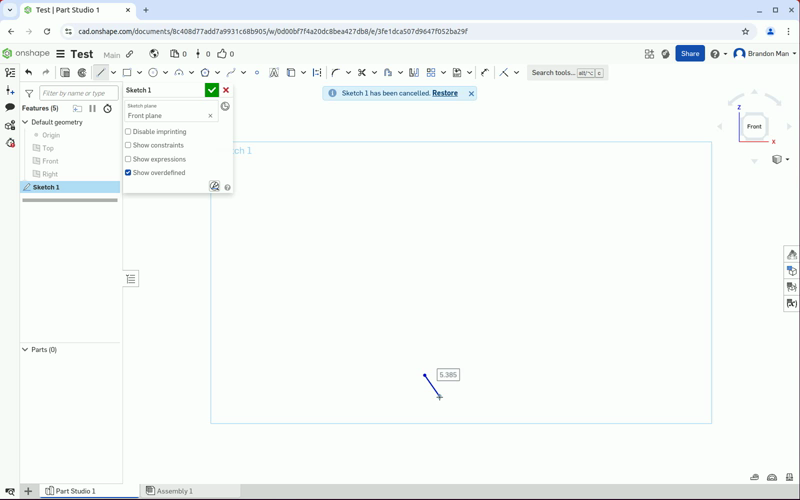
mouse_move(469, 396)
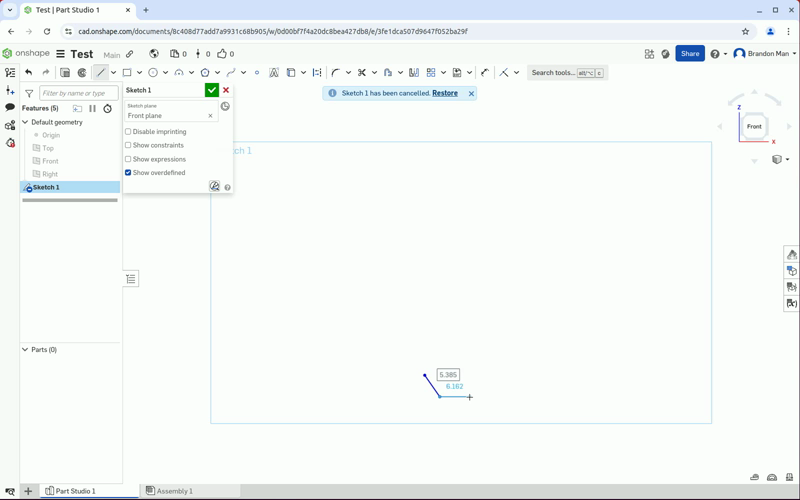
mouse_move(480, 396)
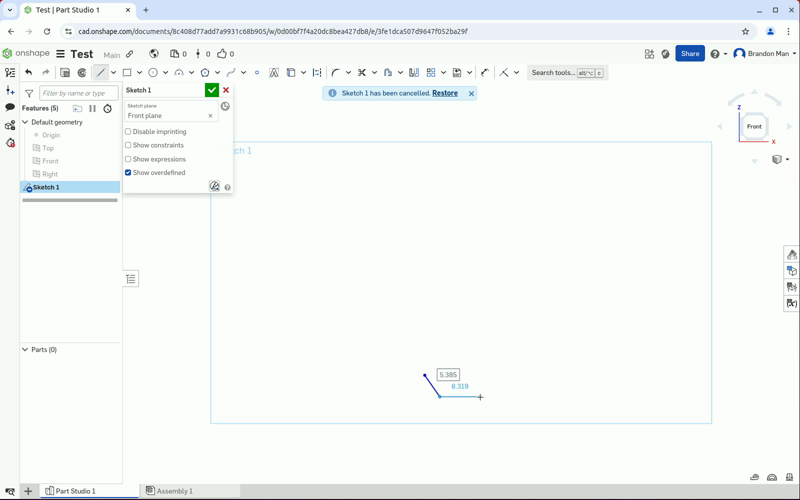
click(480, 396)
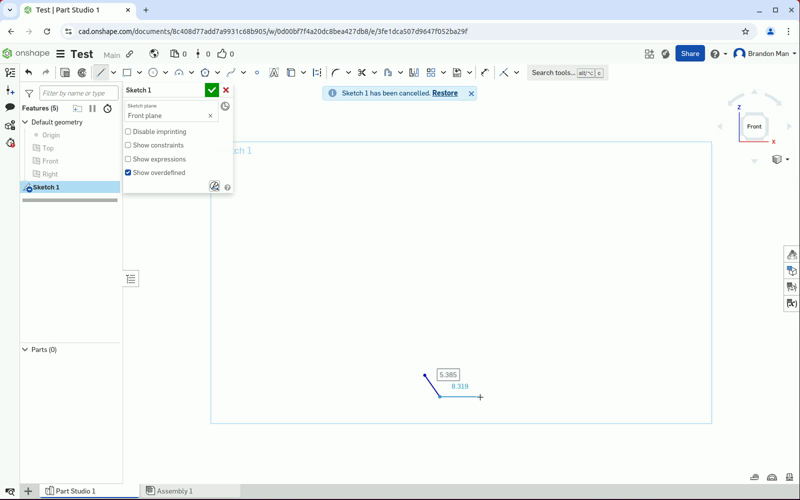
key_up(shift)
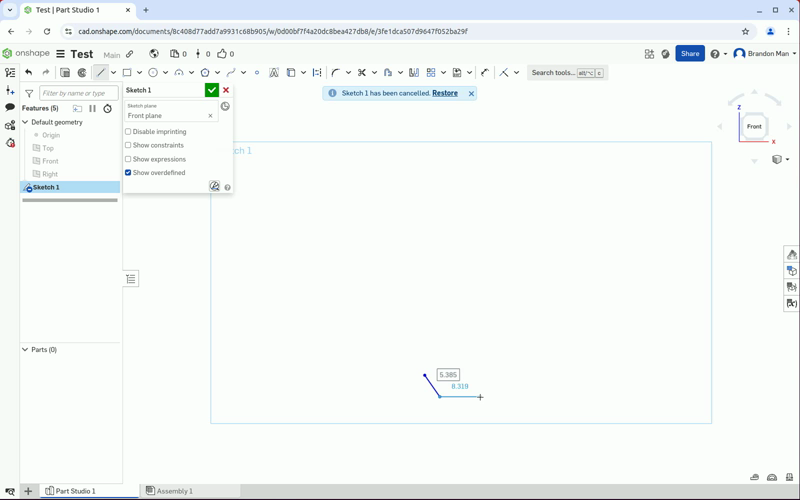
key_down(shift)
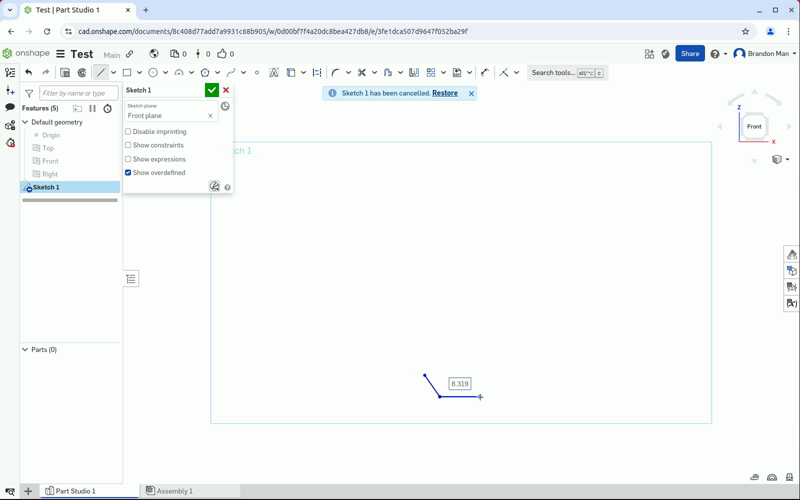
mouse_move(510, 396)
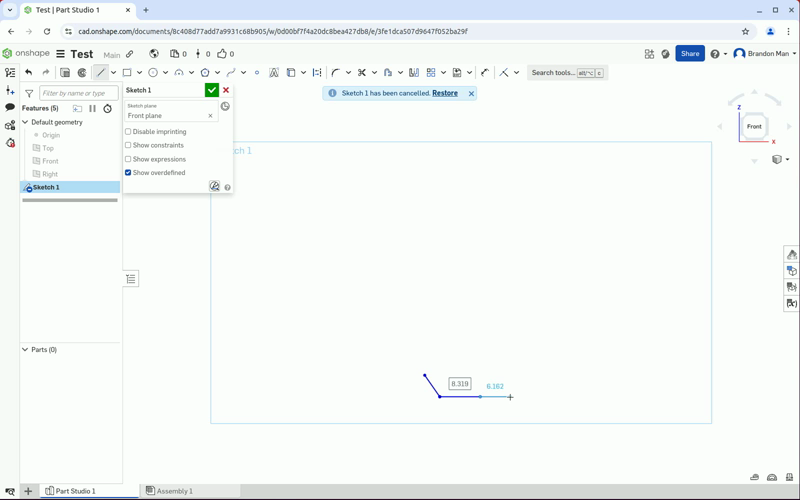
mouse_move(495, 375)
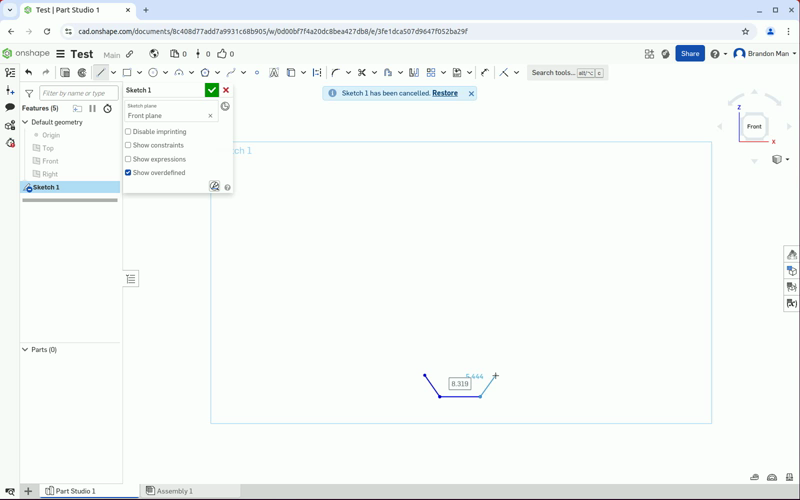
click(495, 375)
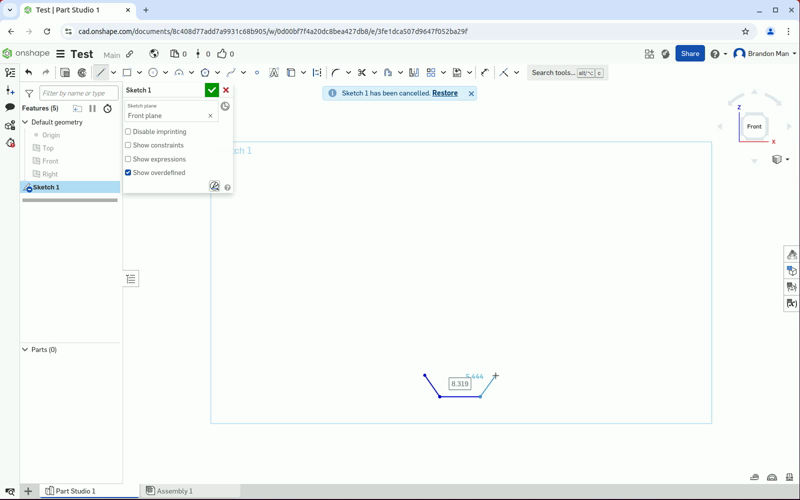
key_up(shift)
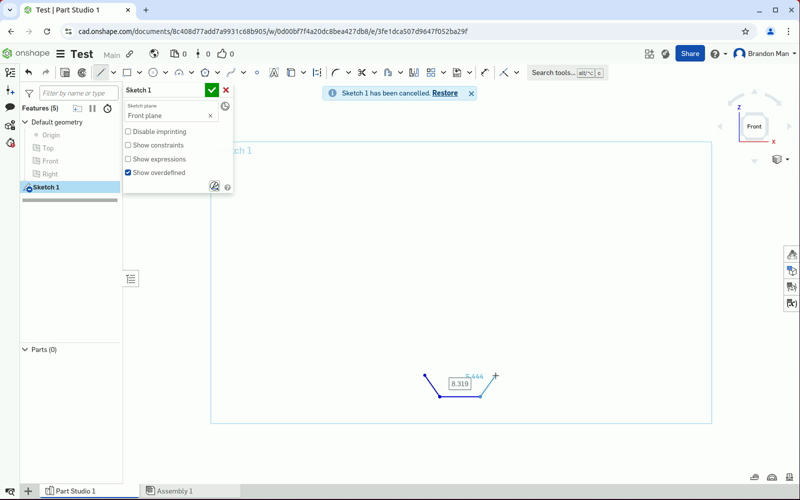
key_down(shift)
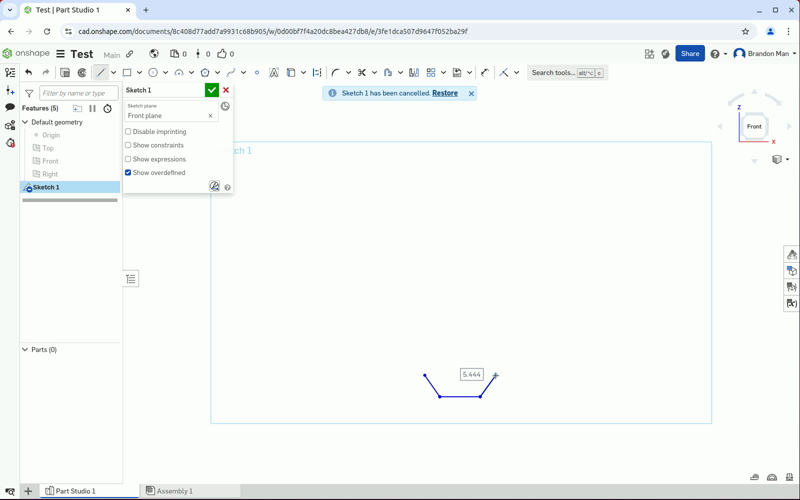
mouse_move(495, 192)
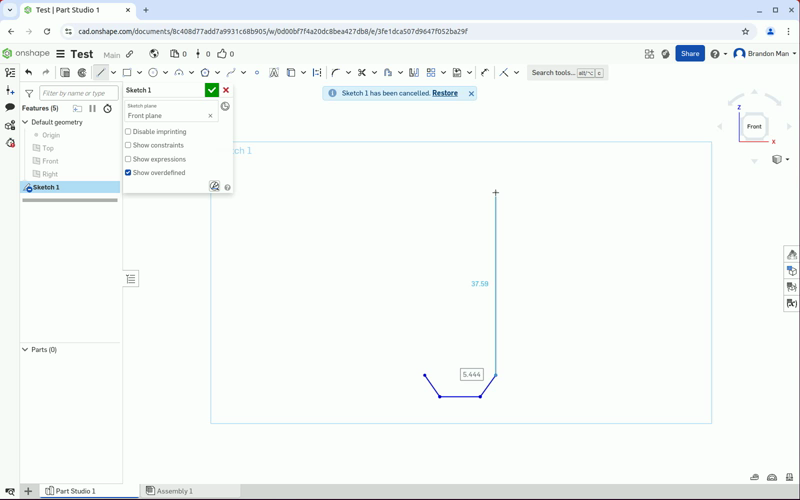
click(495, 192)
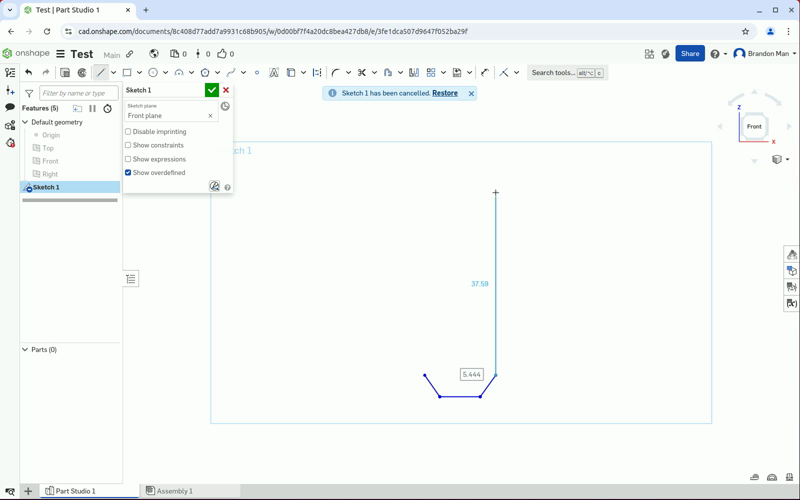
key_up(shift)
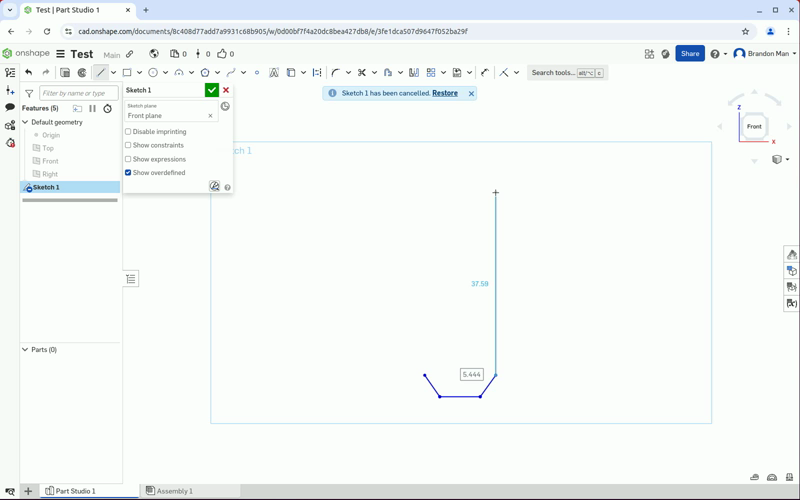
key_down(shift)
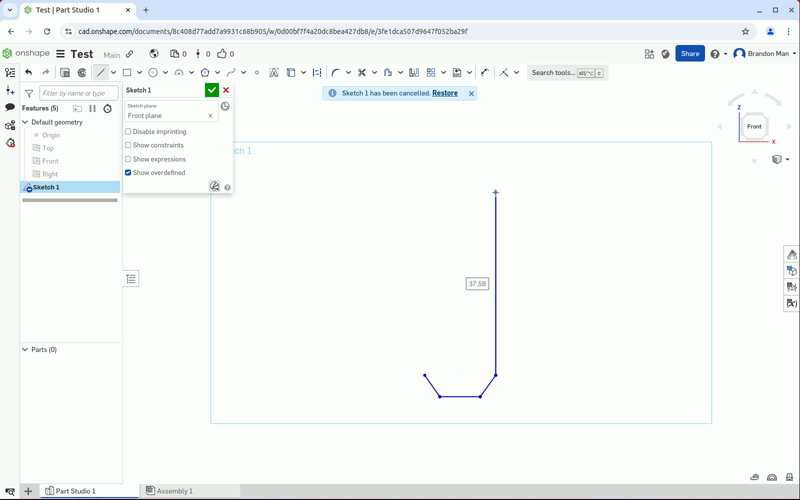
mouse_move(424, 192)
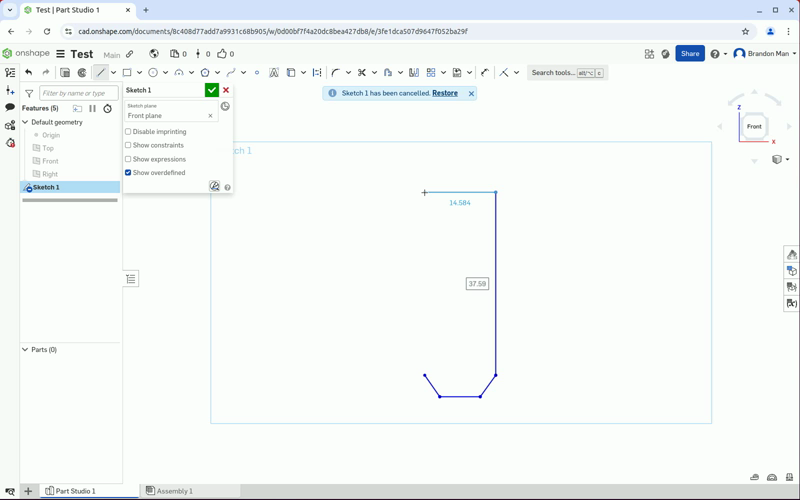
click(424, 192)
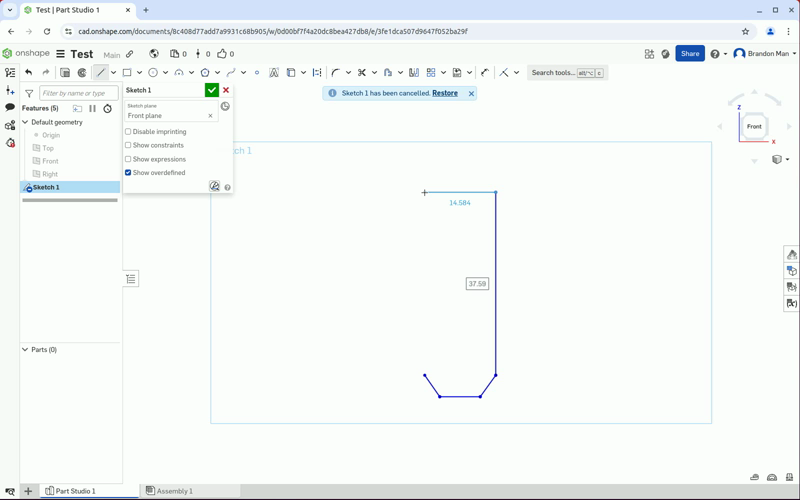
key_up(shift)
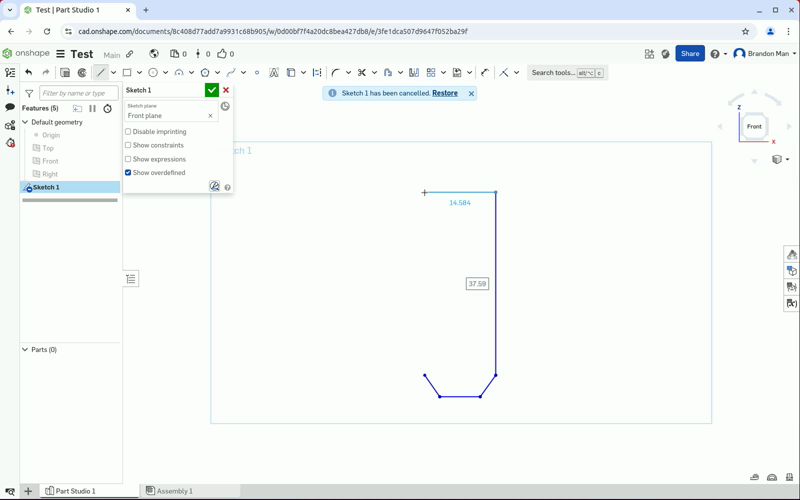
key_down(shift)
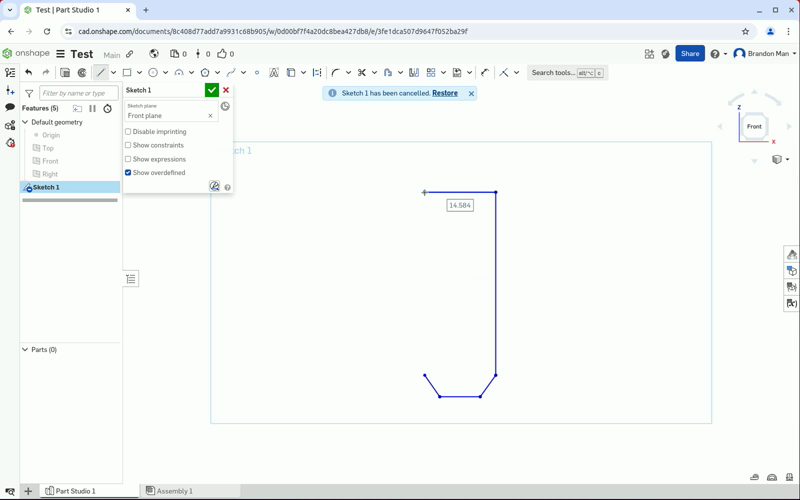
mouse_move(424, 375)
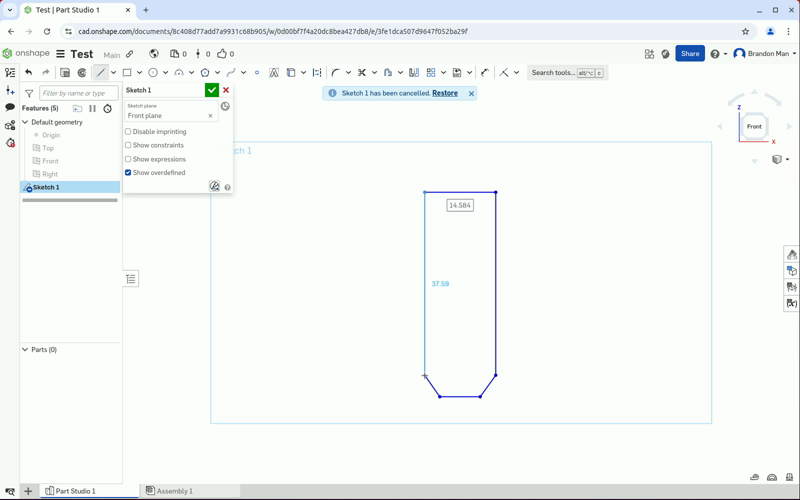
key_up(shift)
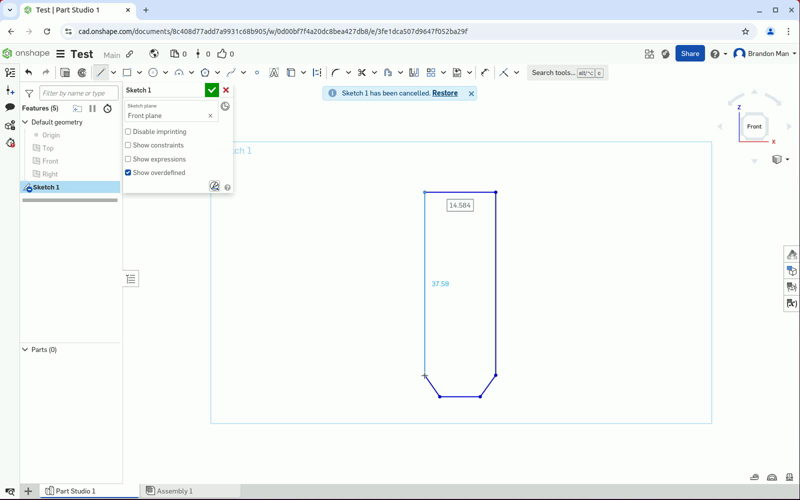
click(424, 375)
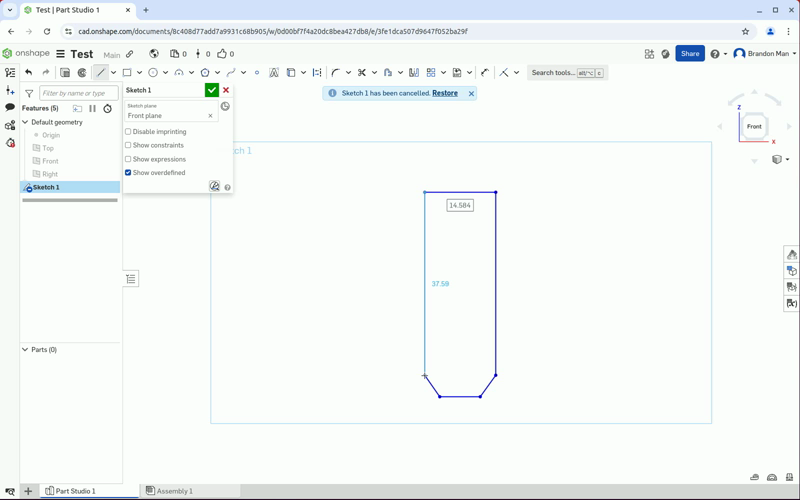
key(esc)
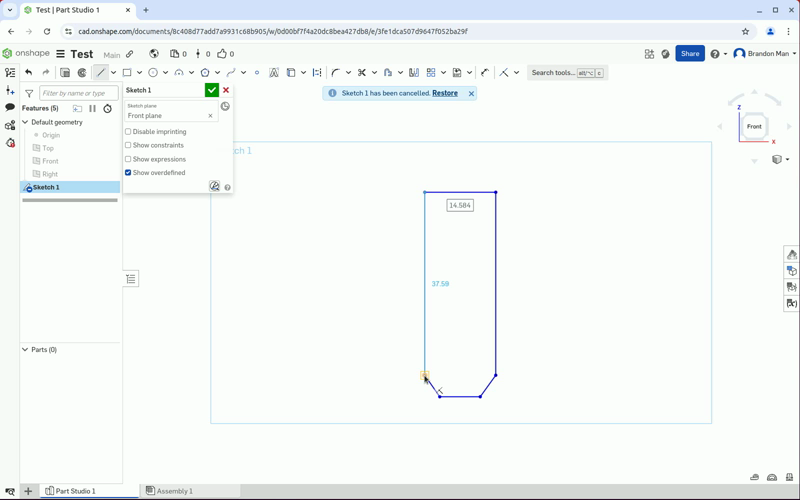
key(a)
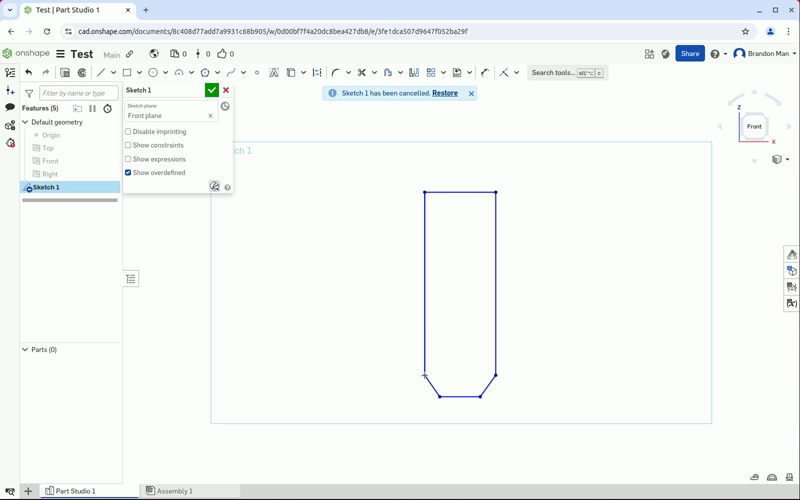
key_down(shift)
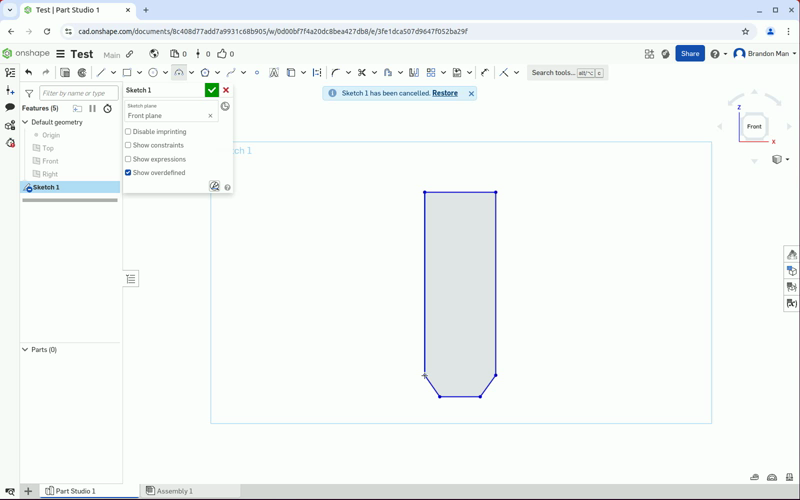
mouse_move(451, 346)
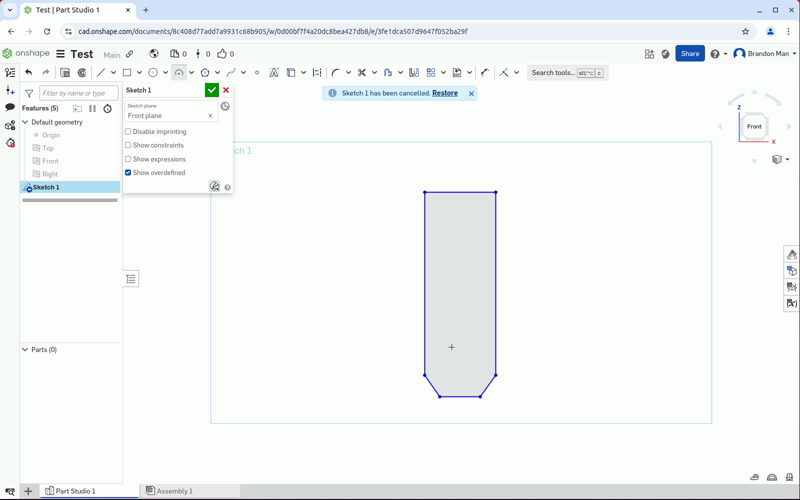
click(451, 346)
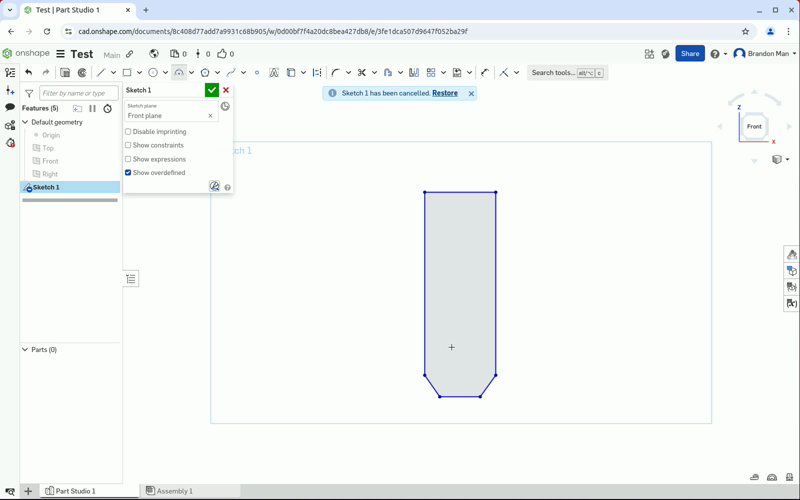
key_up(shift)
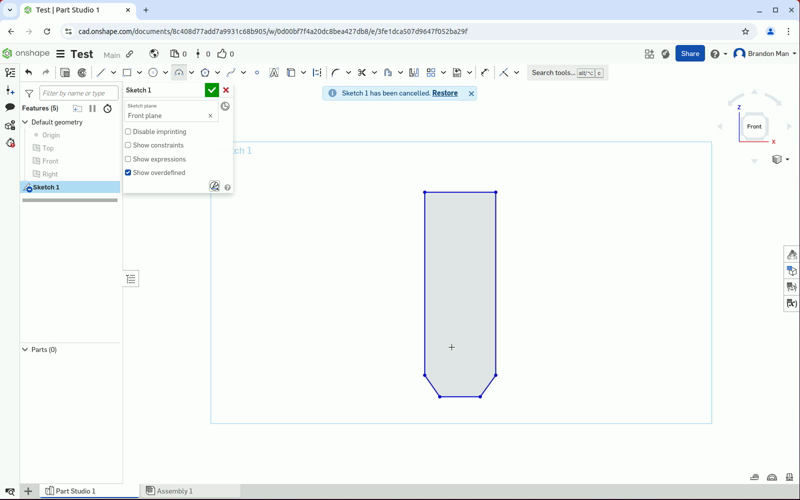
key_down(shift)
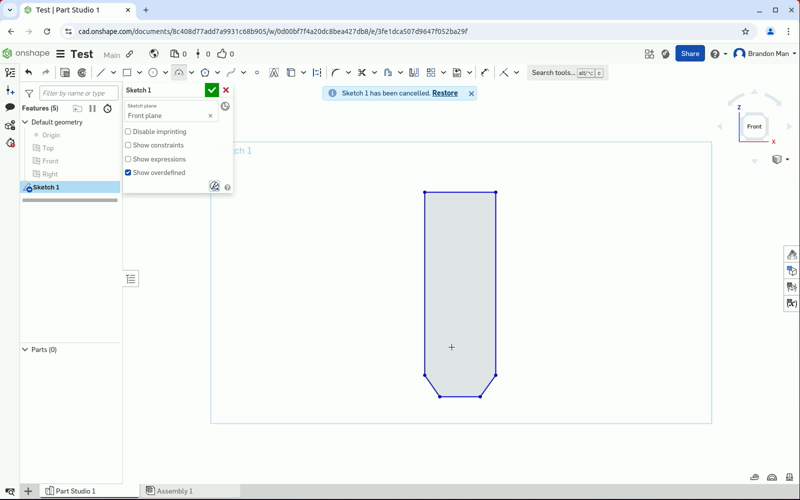
mouse_move(468, 346)
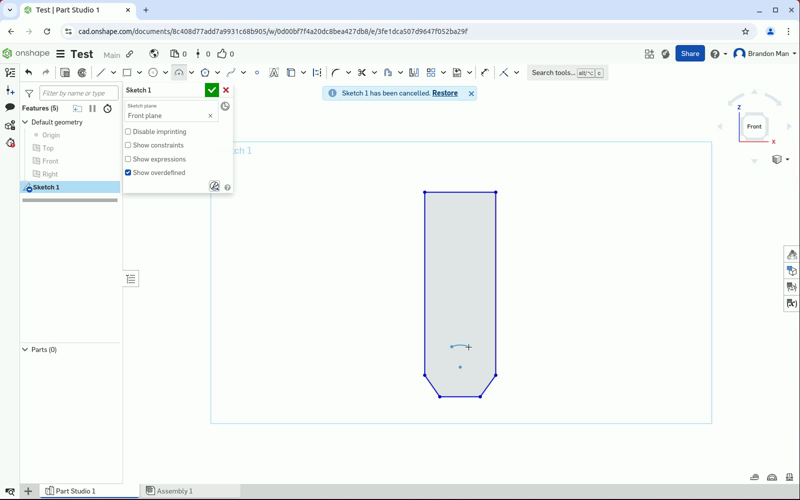
click(468, 346)
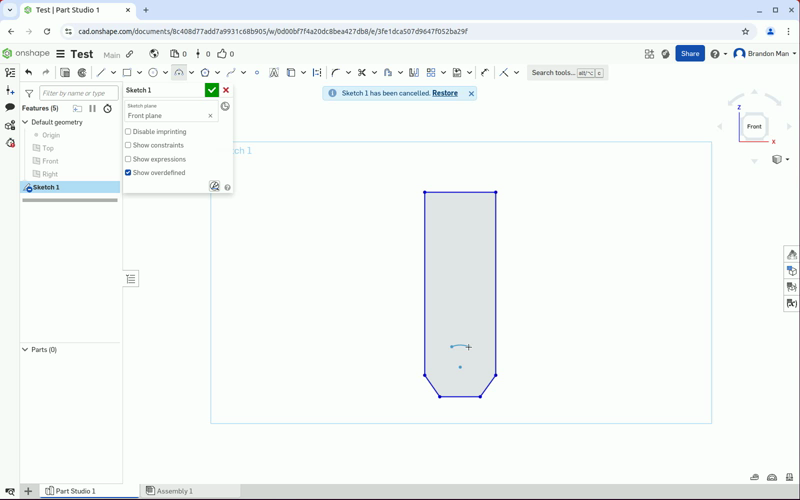
mouse_move(460, 355)
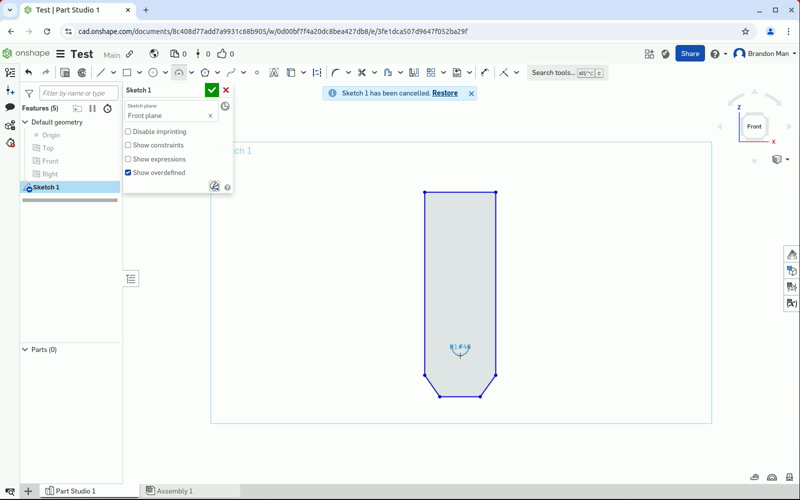
click(460, 355)
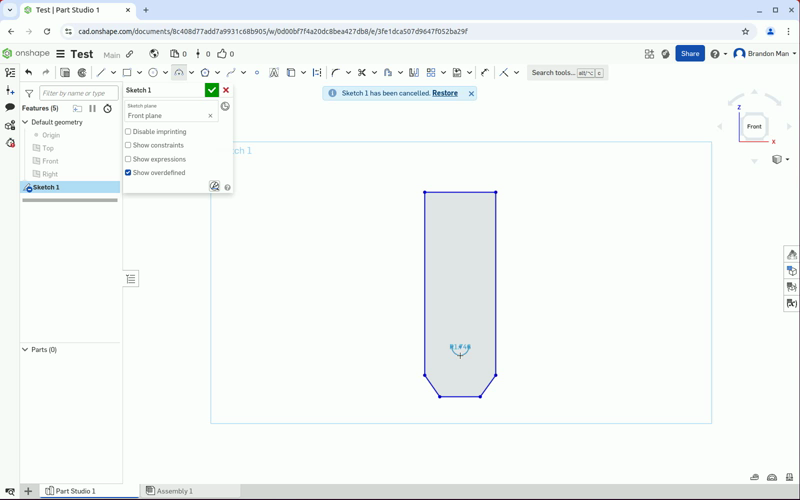
key_up(shift)
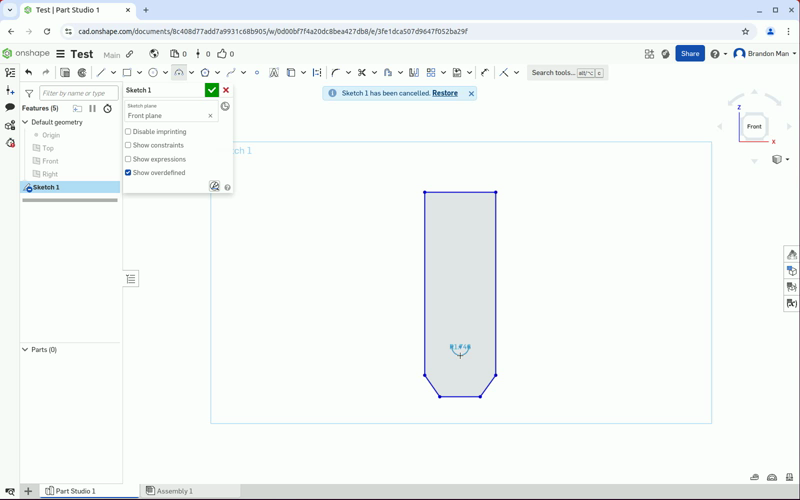
key(esc)
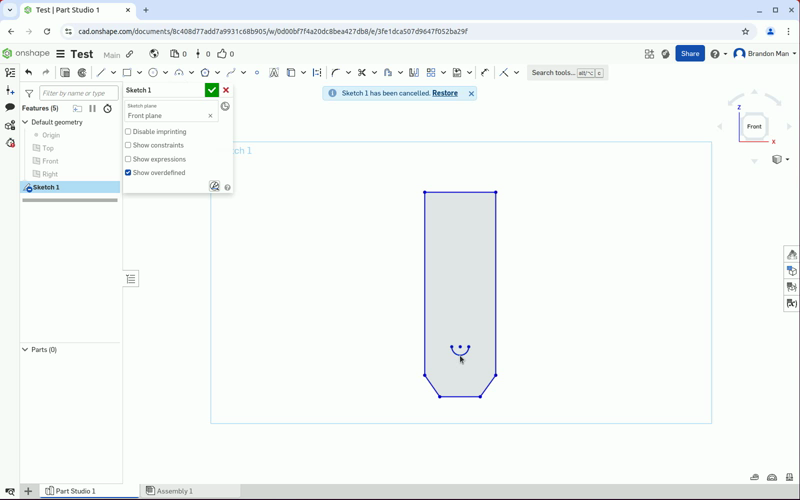
key(l)
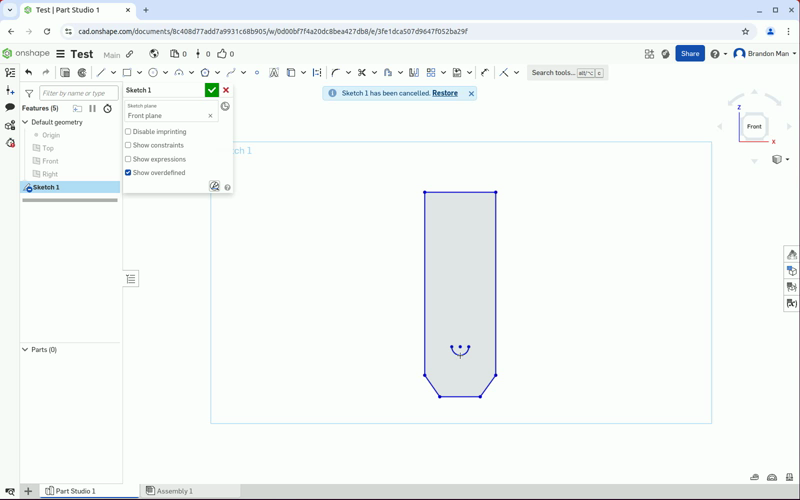
mouse_move(468, 346)
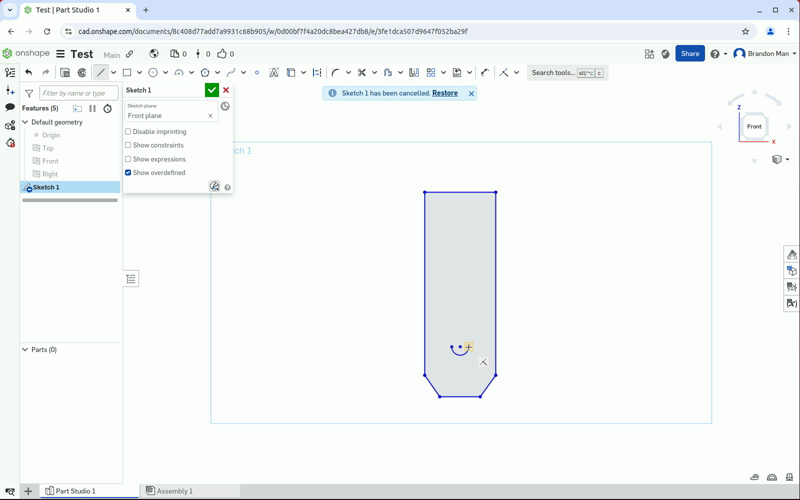
click(468, 346)
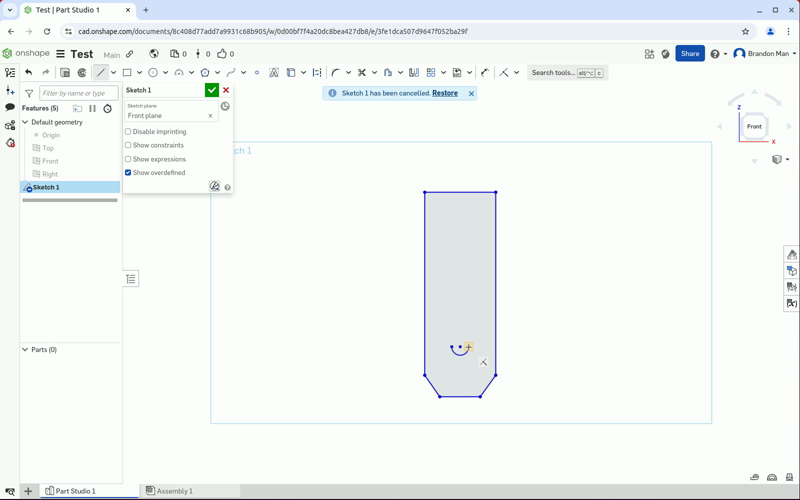
key_down(shift)
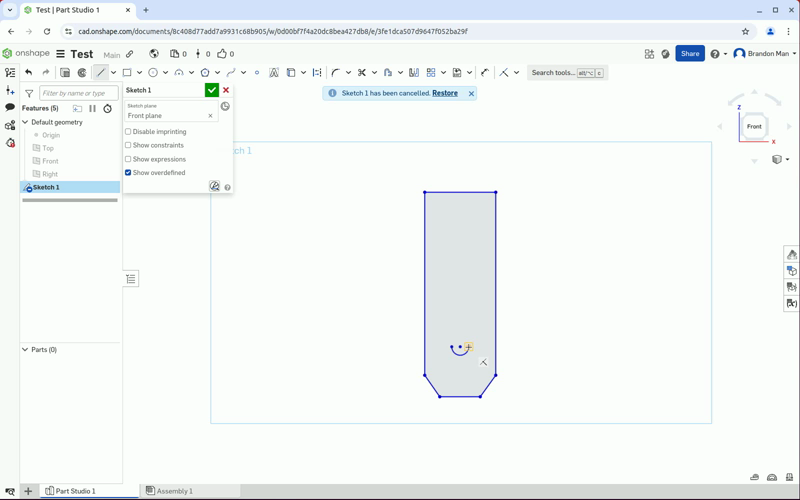
mouse_move(498, 346)
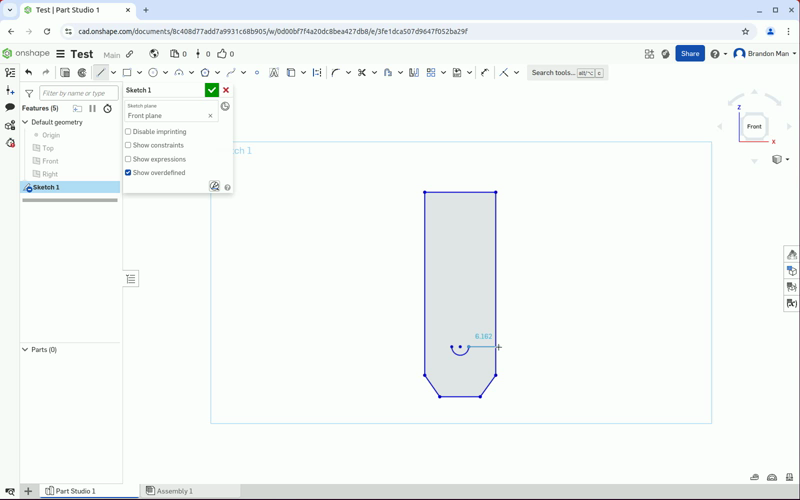
mouse_move(468, 300)
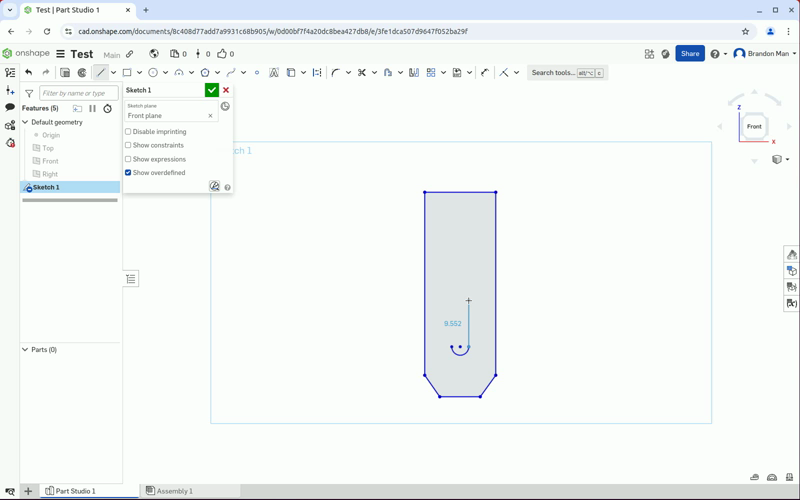
click(468, 300)
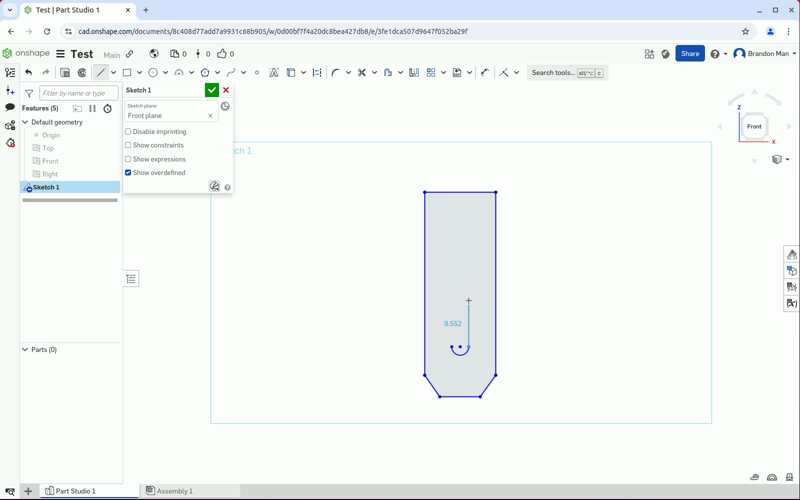
key_up(shift)
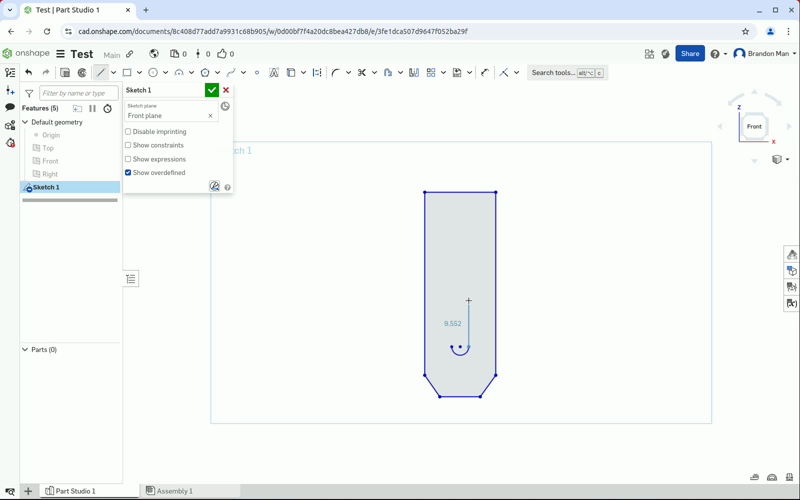
key(esc)
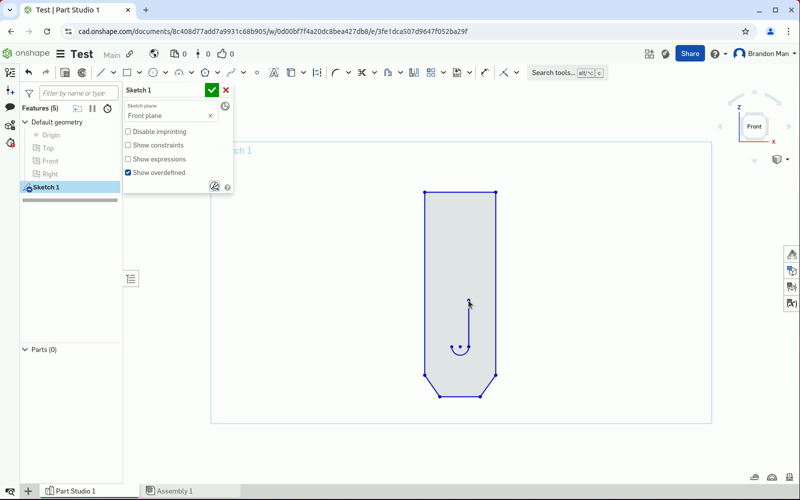
key(a)
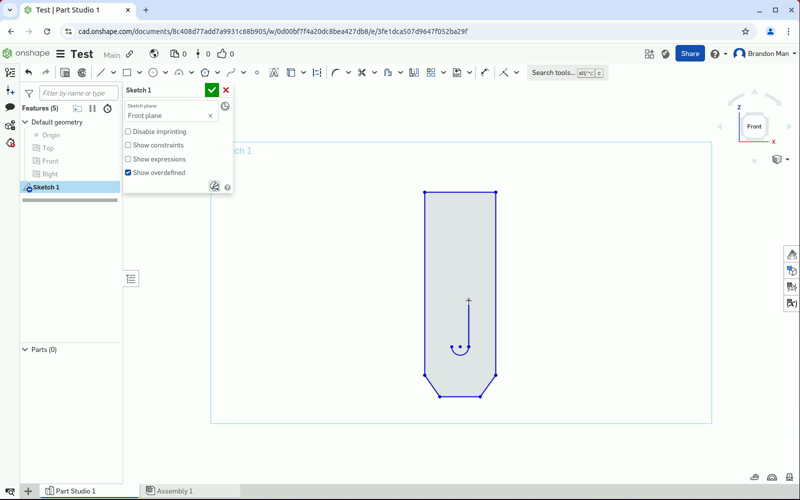
mouse_move(468, 300)
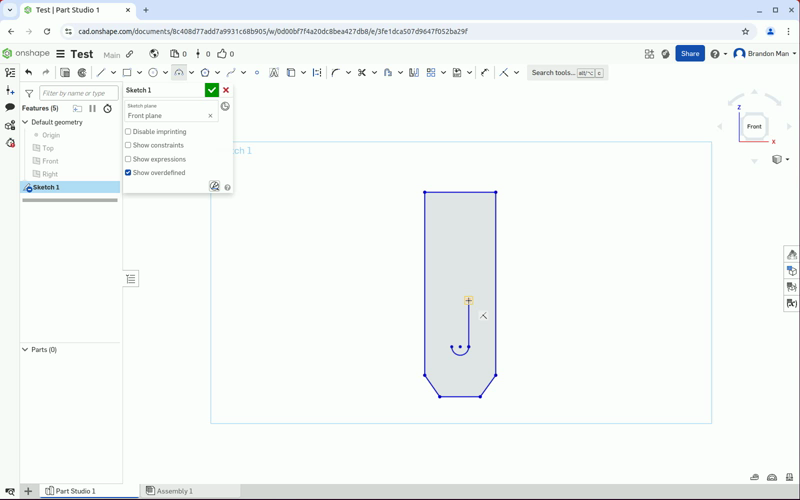
click(468, 300)
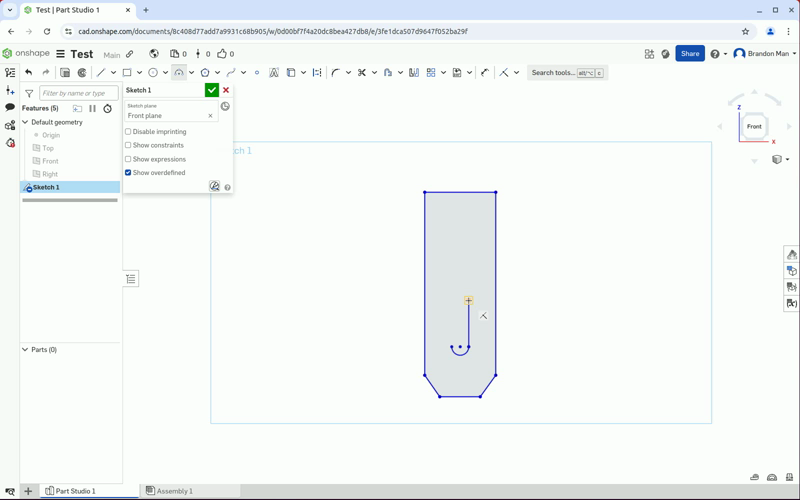
key_down(shift)
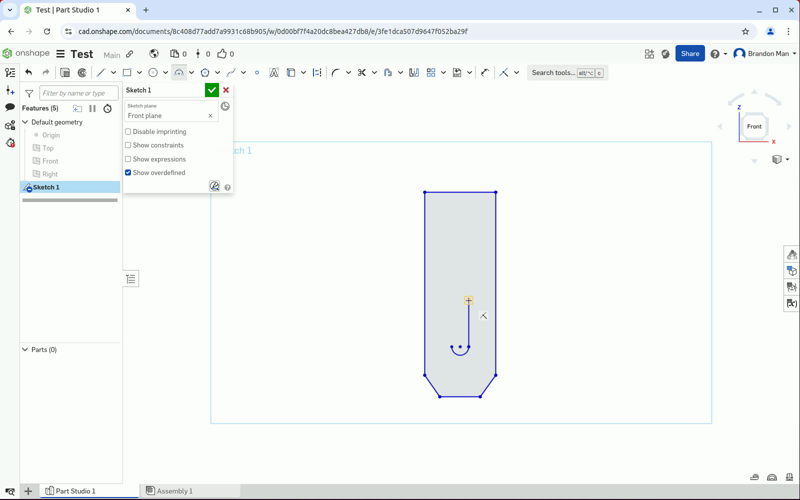
mouse_move(451, 300)
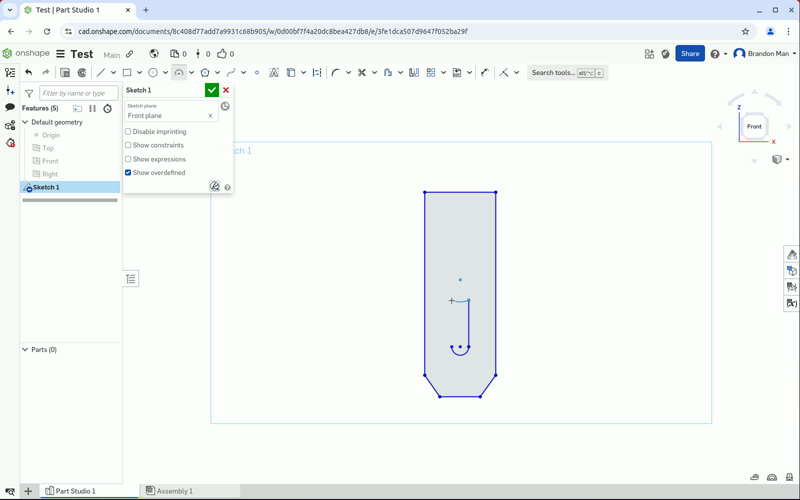
click(451, 300)
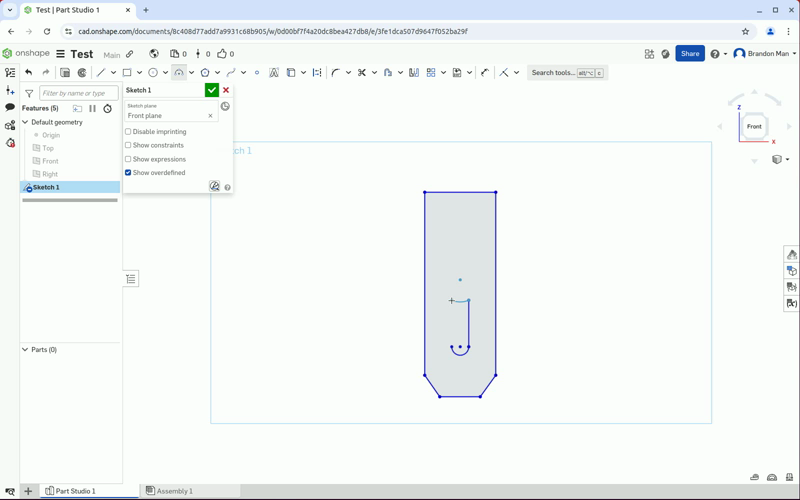
mouse_move(460, 291)
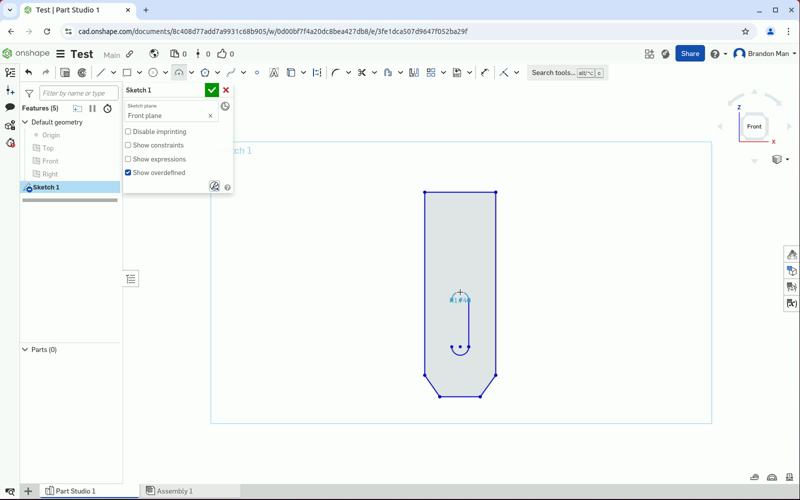
click(460, 291)
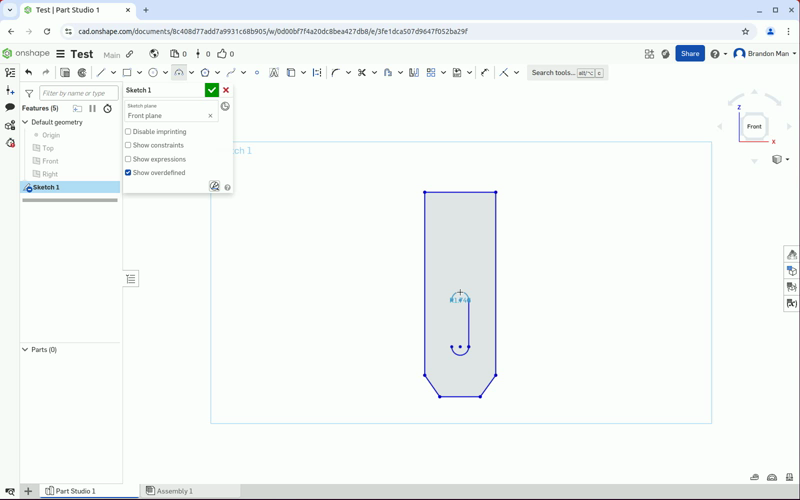
key_up(shift)
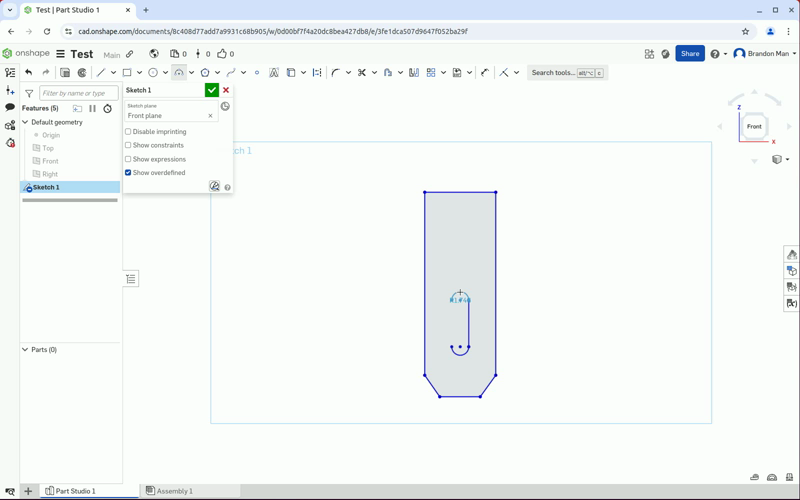
key(esc)
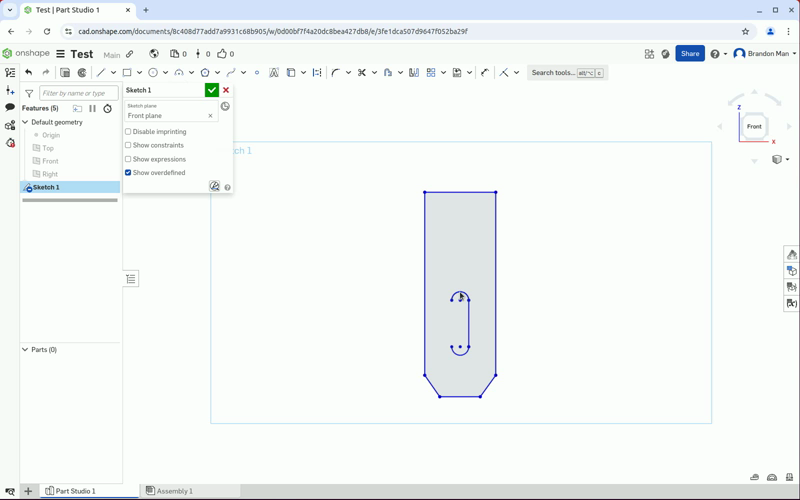
key(l)
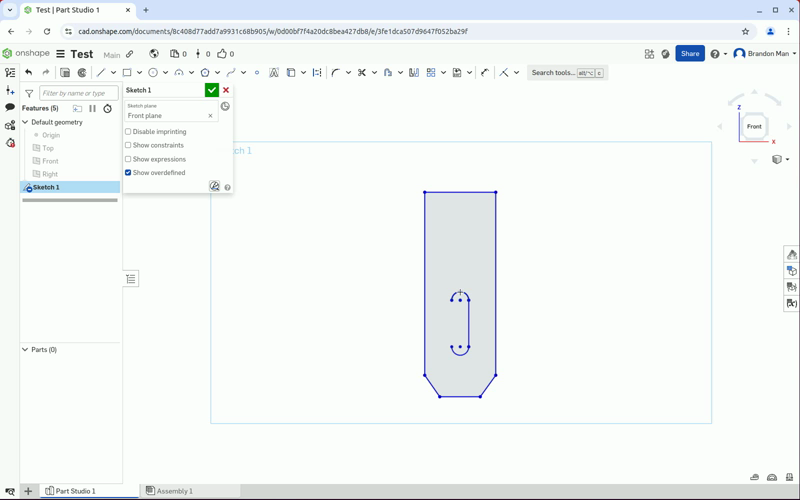
mouse_move(451, 300)
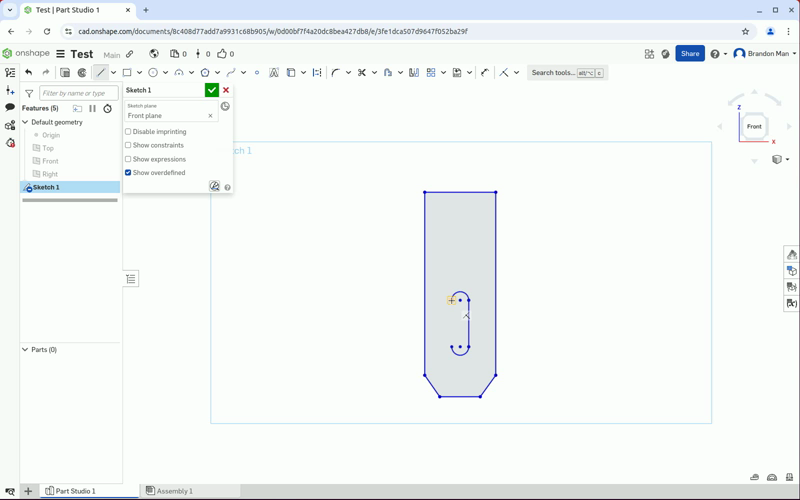
click(451, 300)
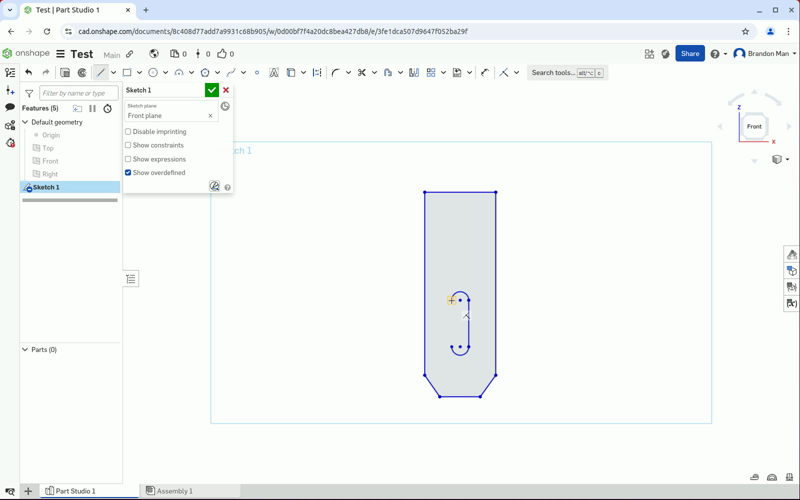
mouse_move(481, 300)
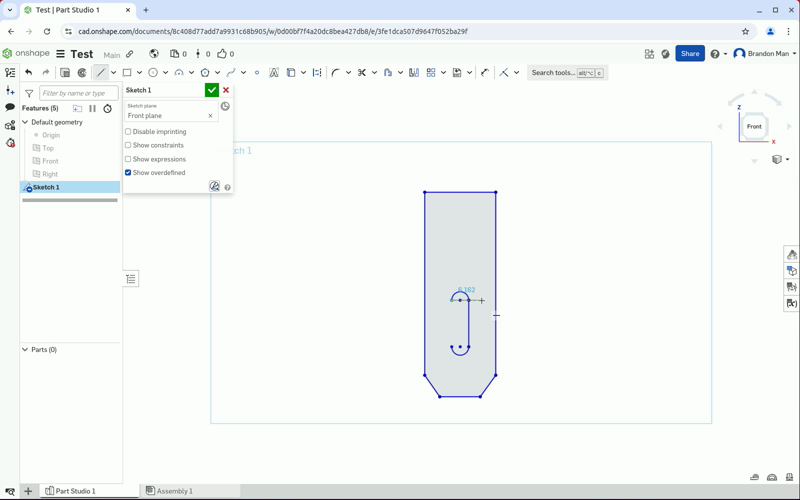
key_down(shift)
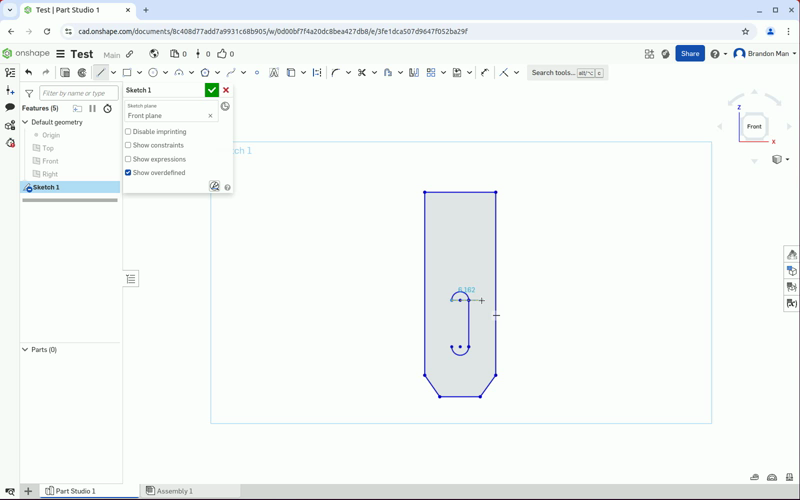
mouse_move(451, 346)
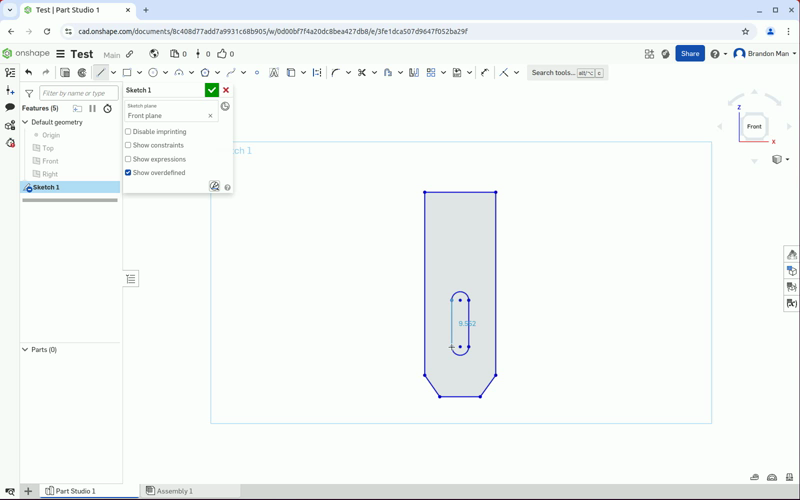
key_up(shift)
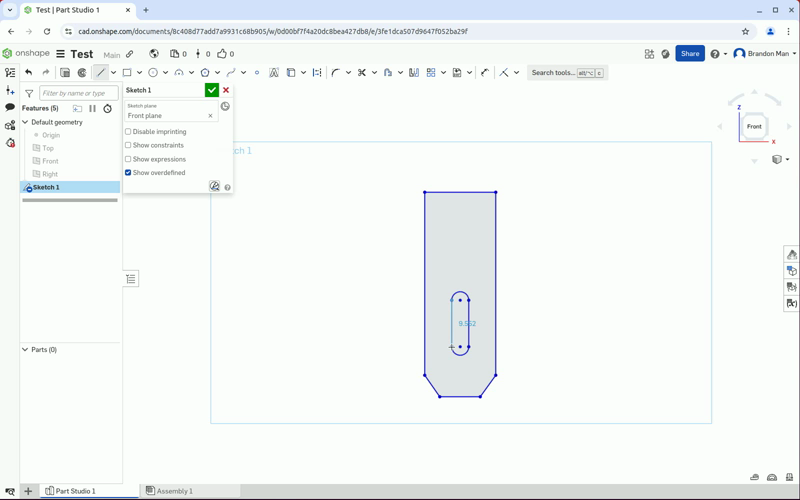
click(451, 346)
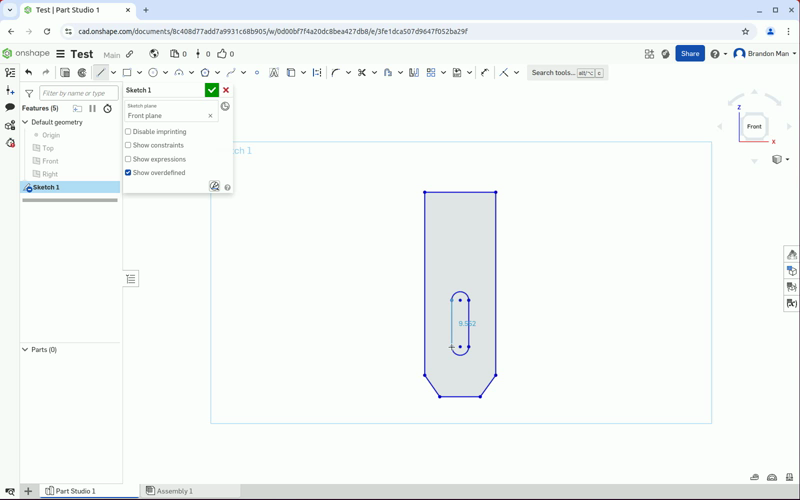
key(esc)
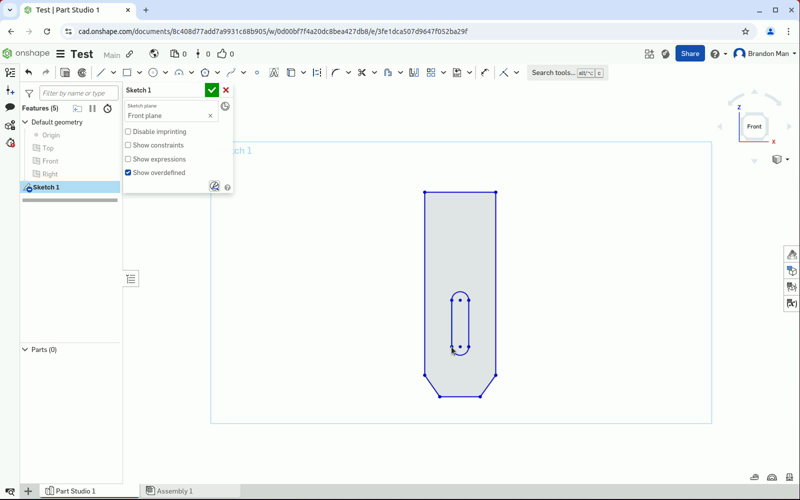
key(a)
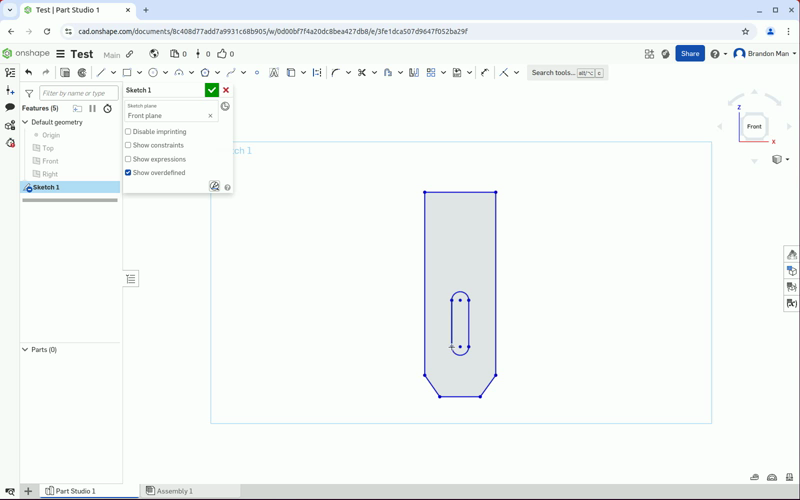
key_down(shift)
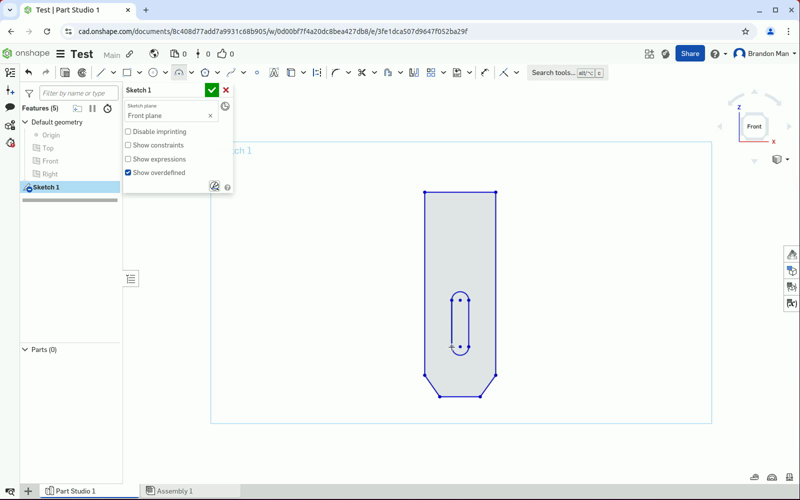
mouse_move(451, 269)
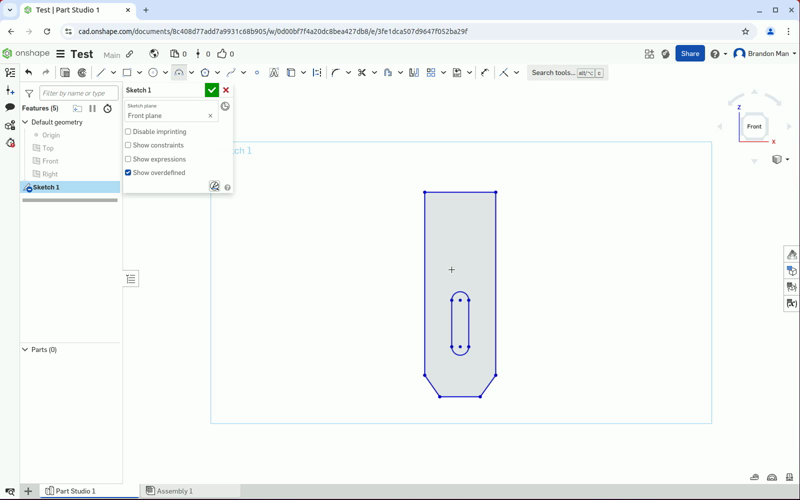
click(451, 269)
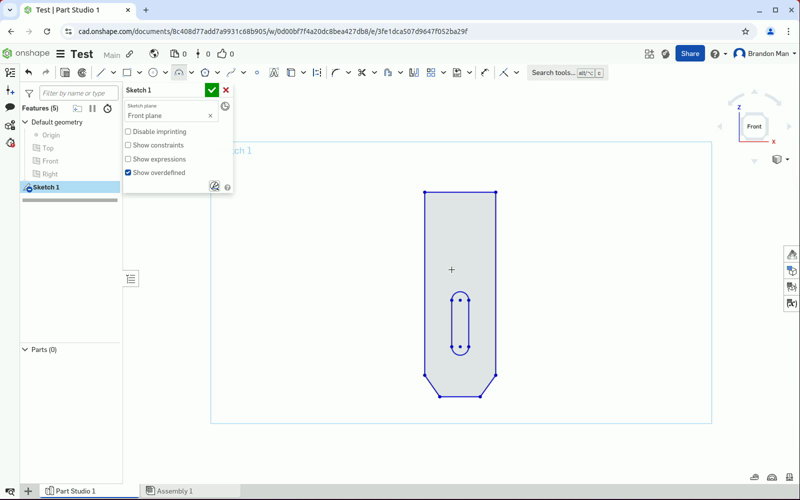
key_up(shift)
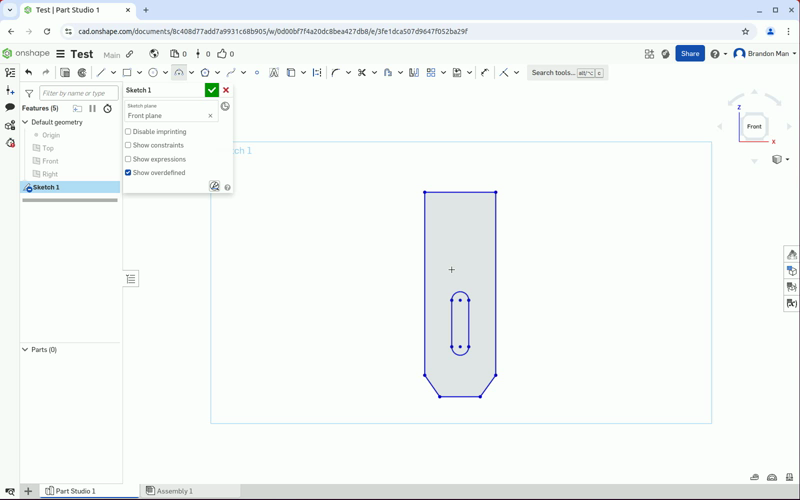
key_down(shift)
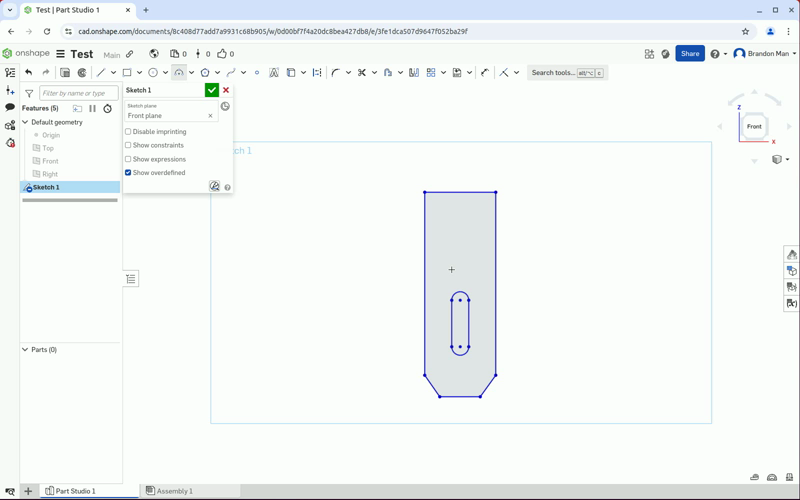
mouse_move(468, 269)
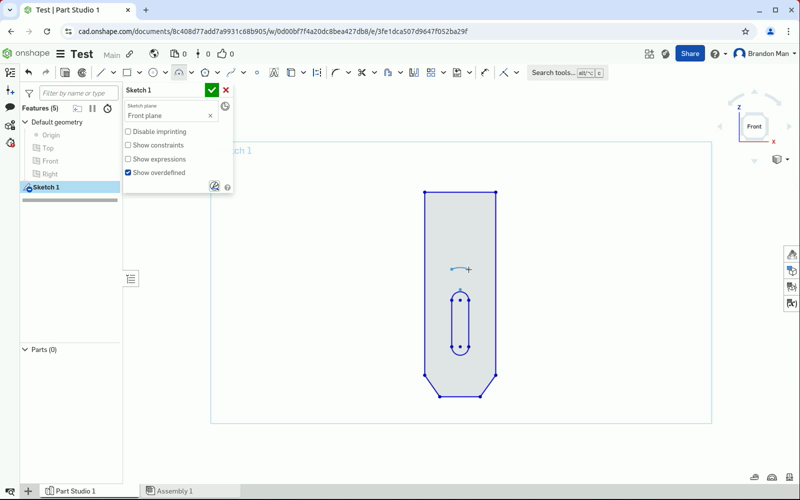
click(468, 269)
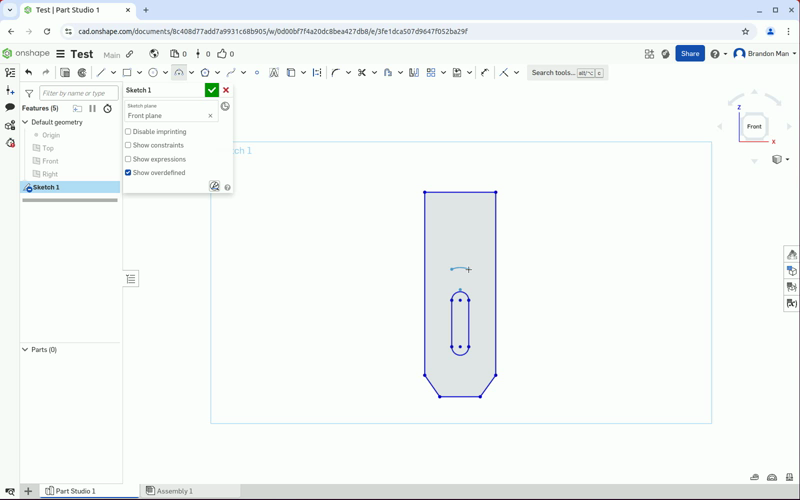
mouse_move(460, 278)
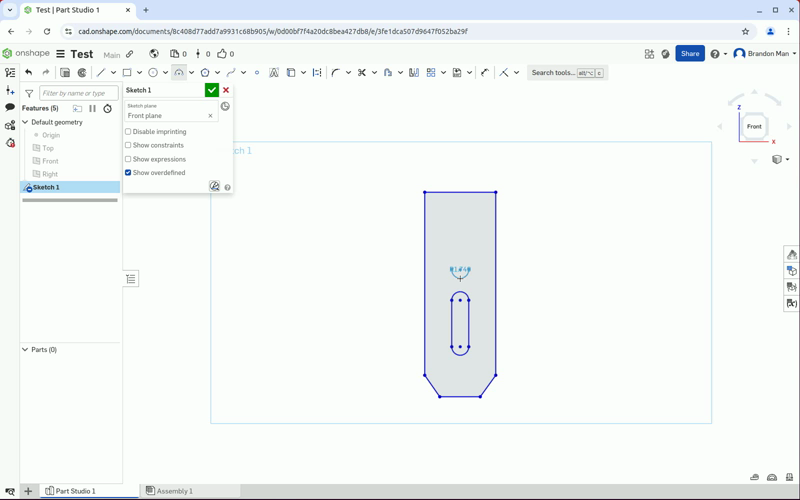
click(460, 278)
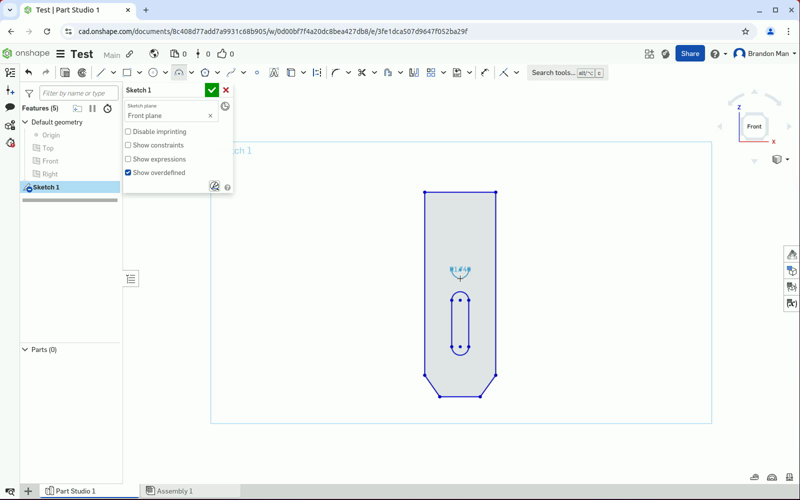
key_up(shift)
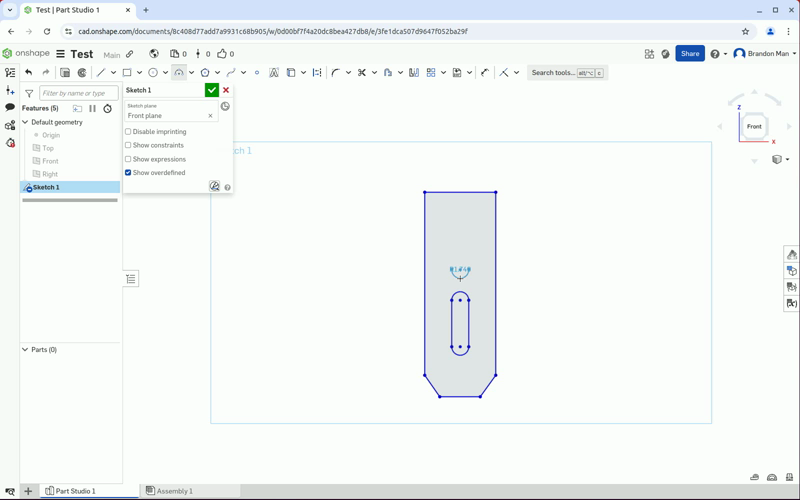
key(esc)
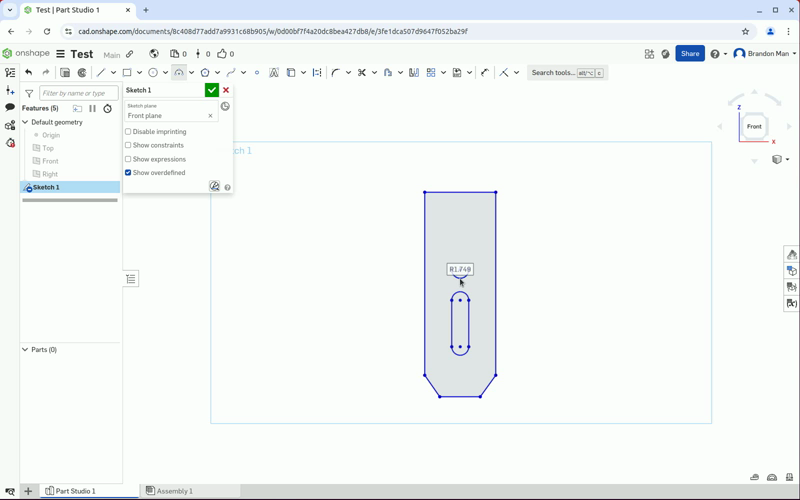
key(l)
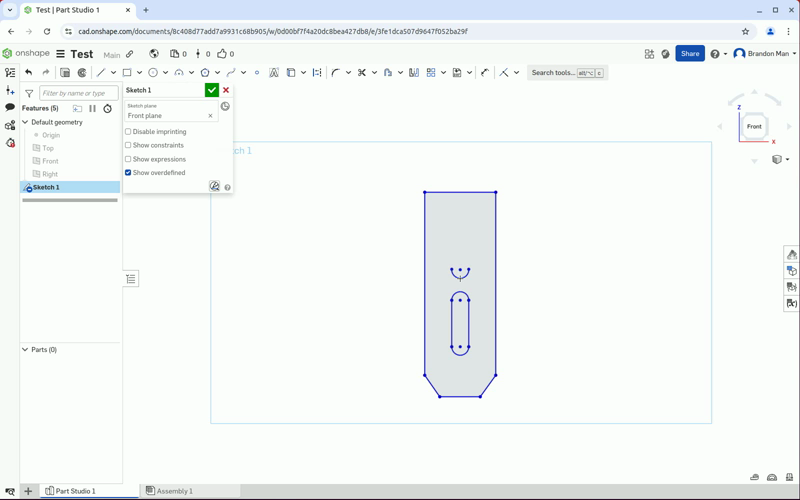
mouse_move(468, 269)
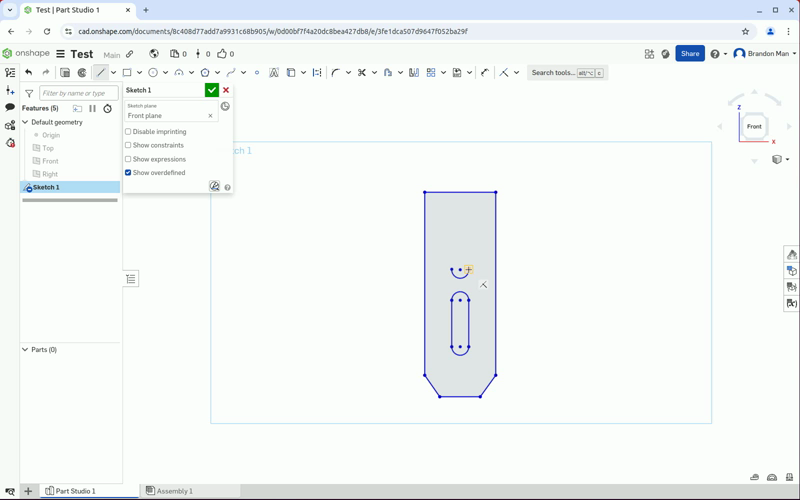
click(468, 269)
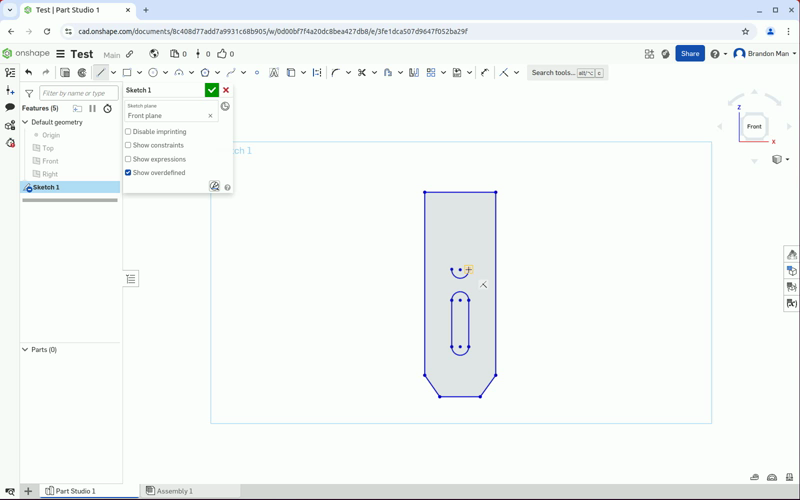
key_down(shift)
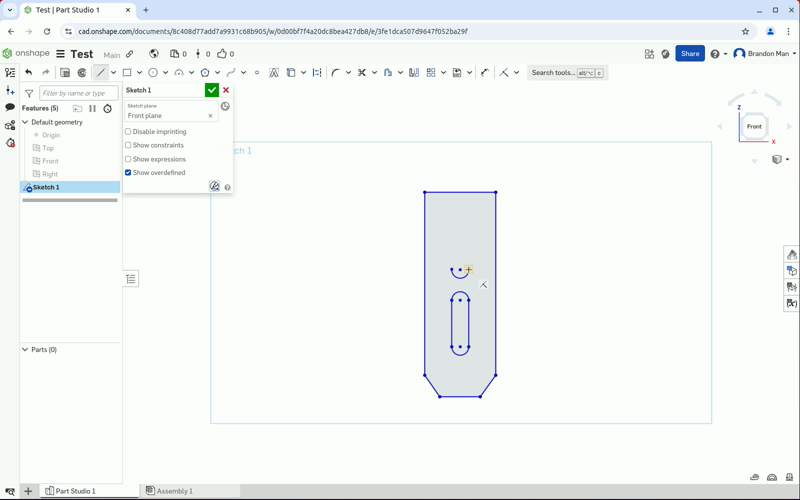
mouse_move(498, 269)
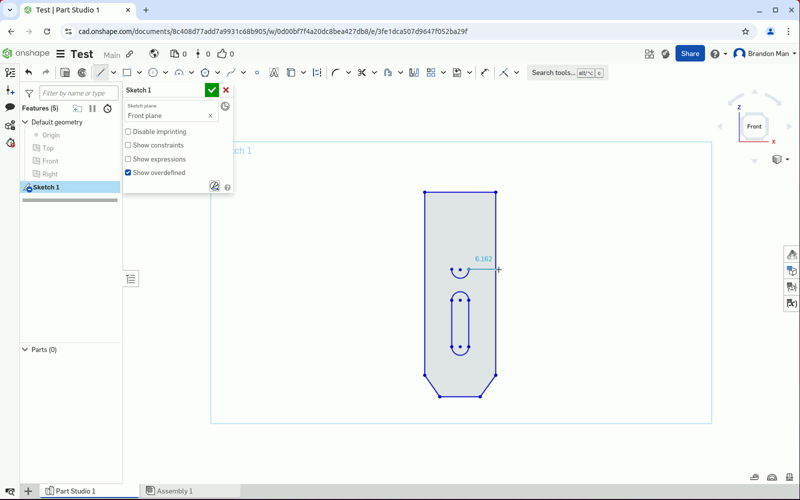
mouse_move(468, 223)
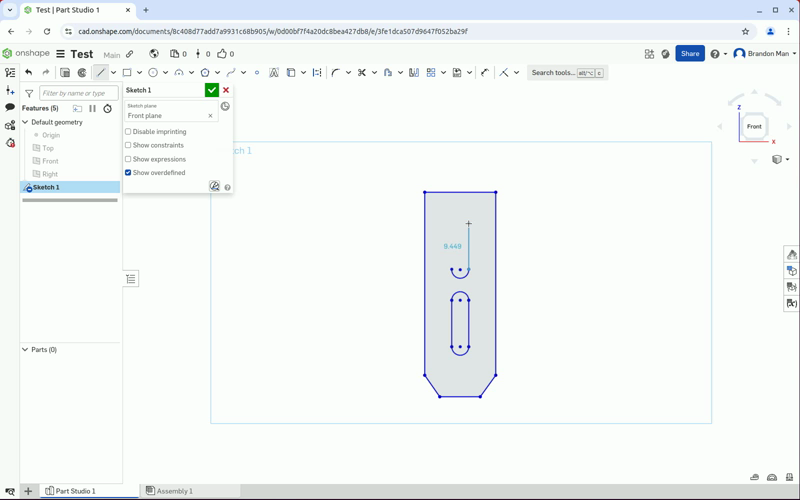
click(468, 223)
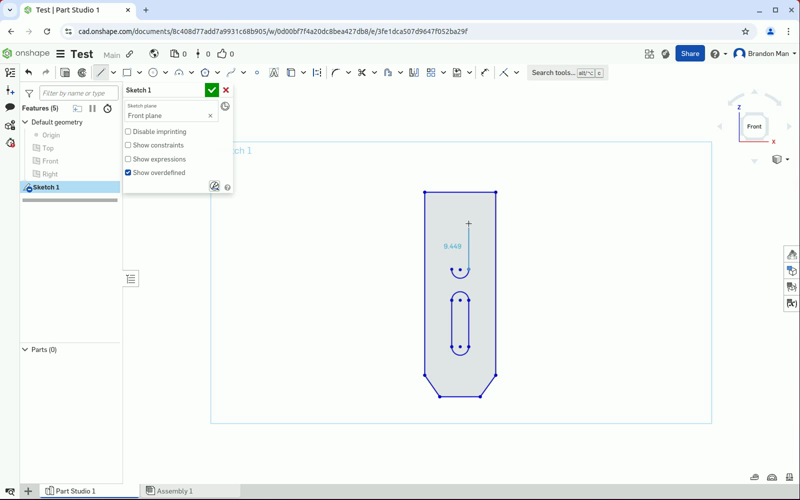
key_up(shift)
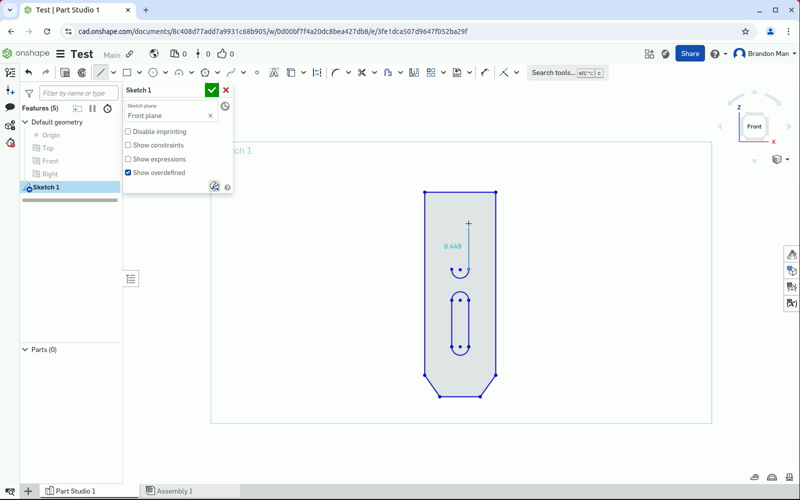
key(esc)
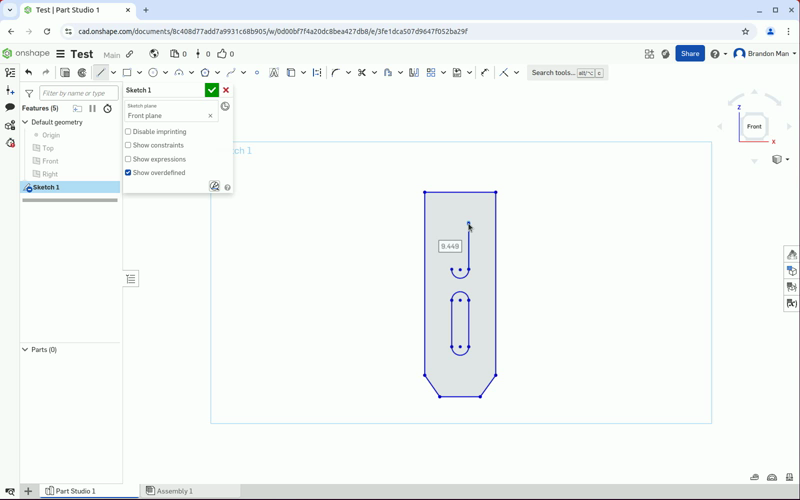
key(a)
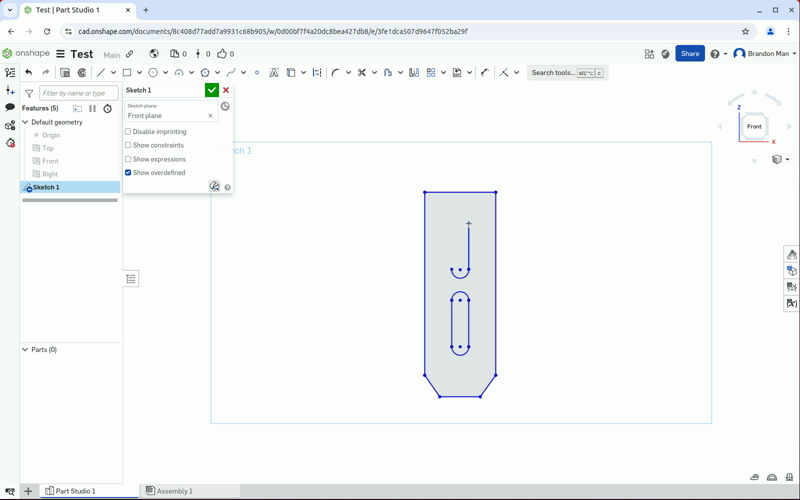
mouse_move(468, 223)
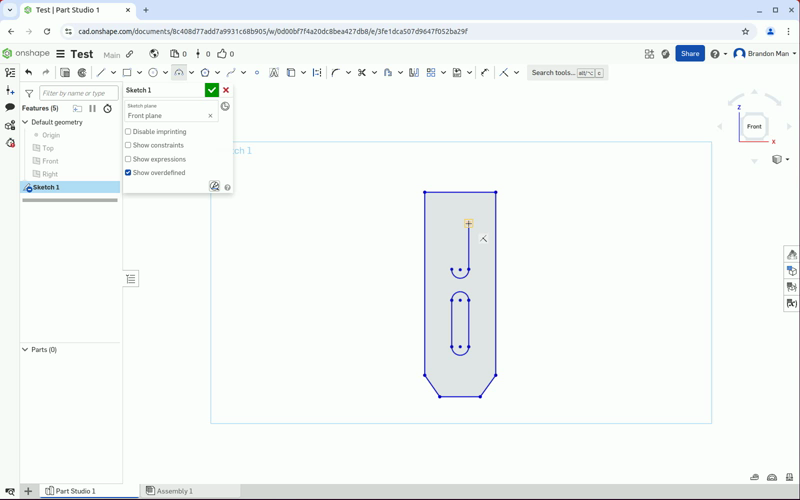
click(468, 223)
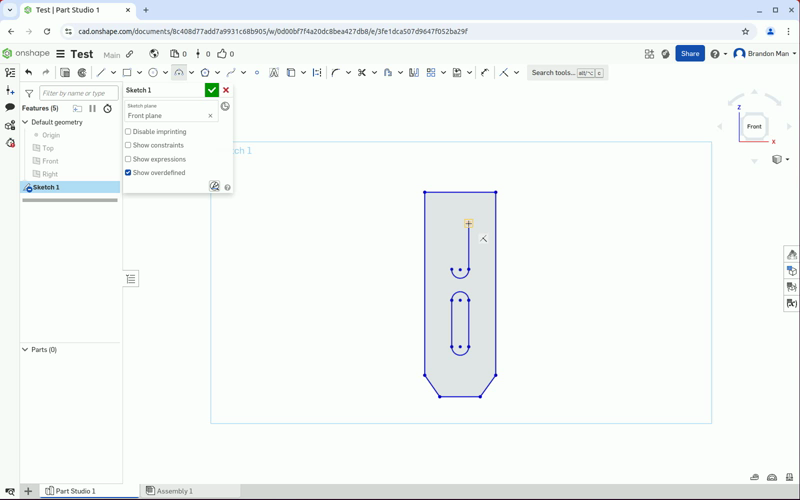
key_down(shift)
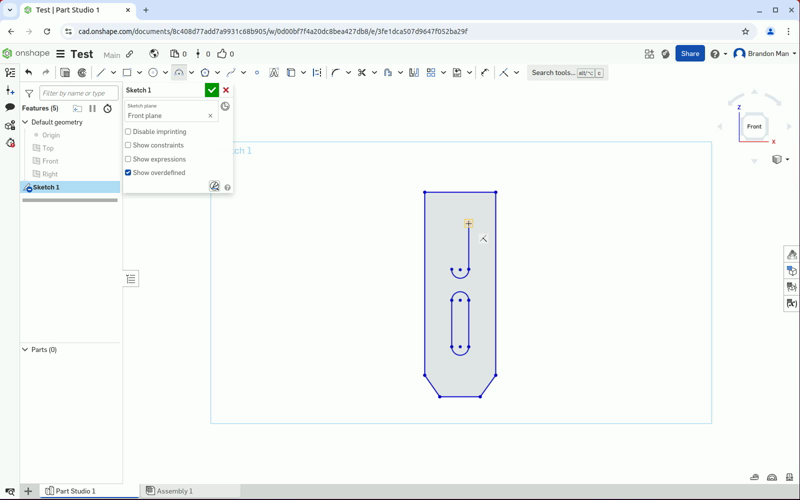
mouse_move(451, 223)
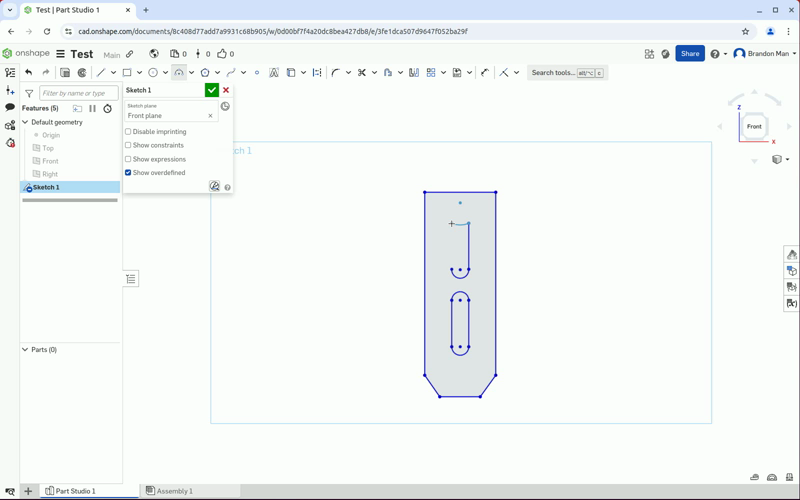
click(451, 223)
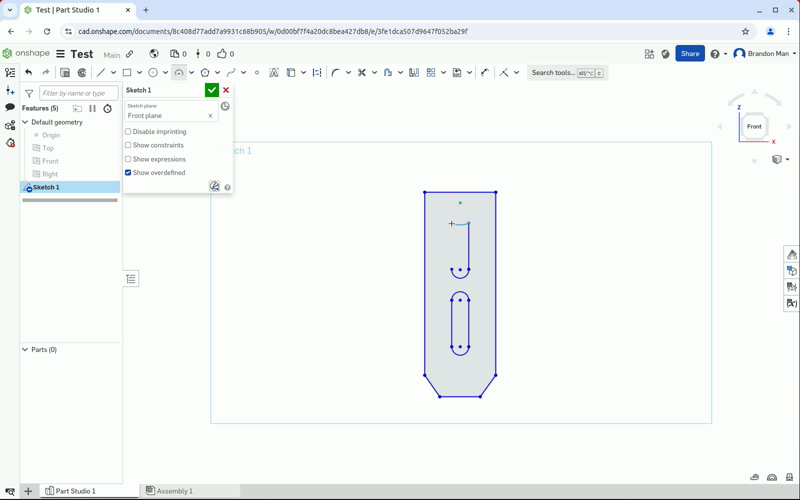
mouse_move(460, 214)
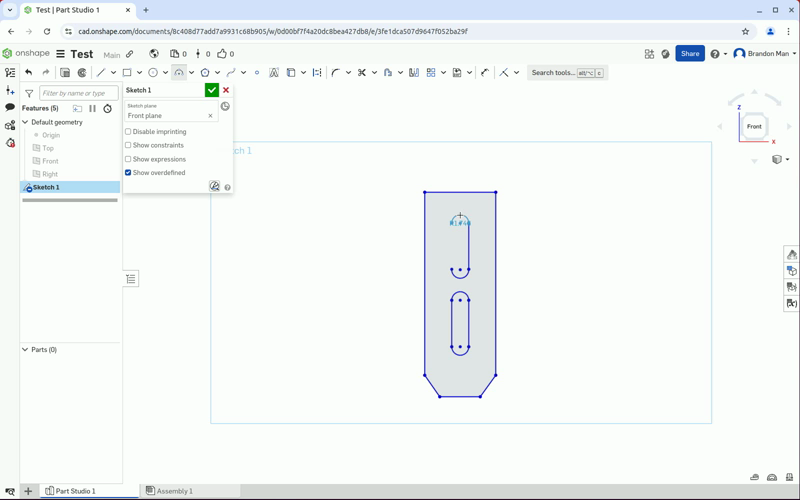
click(460, 214)
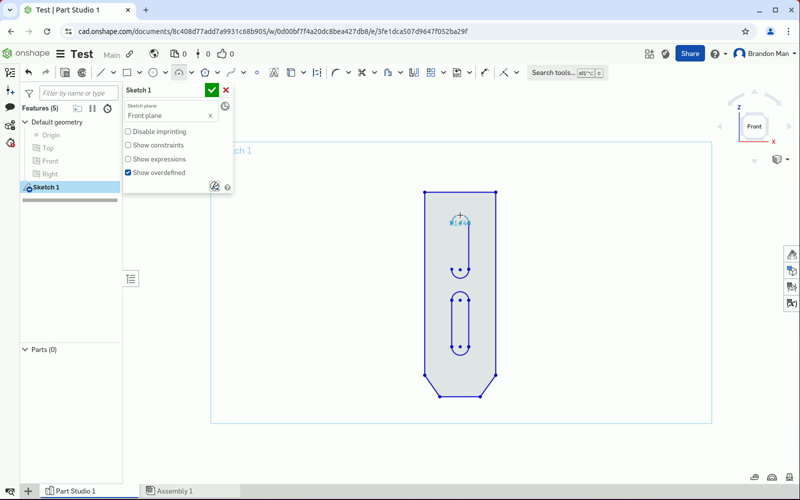
key_up(shift)
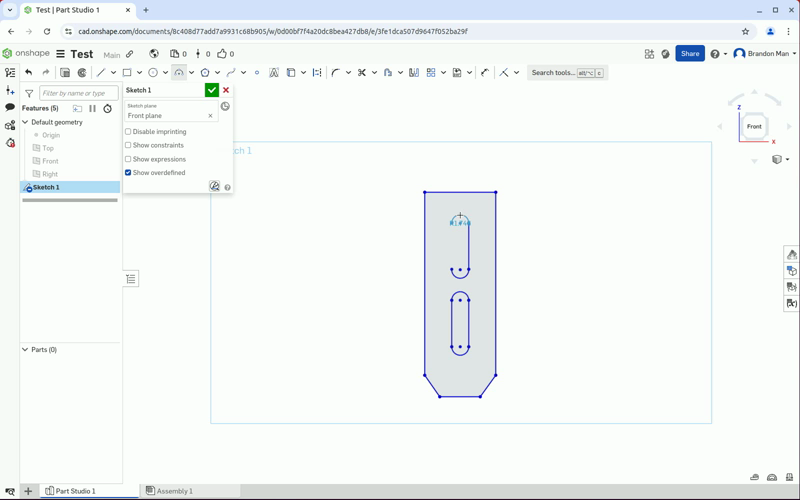
key(esc)
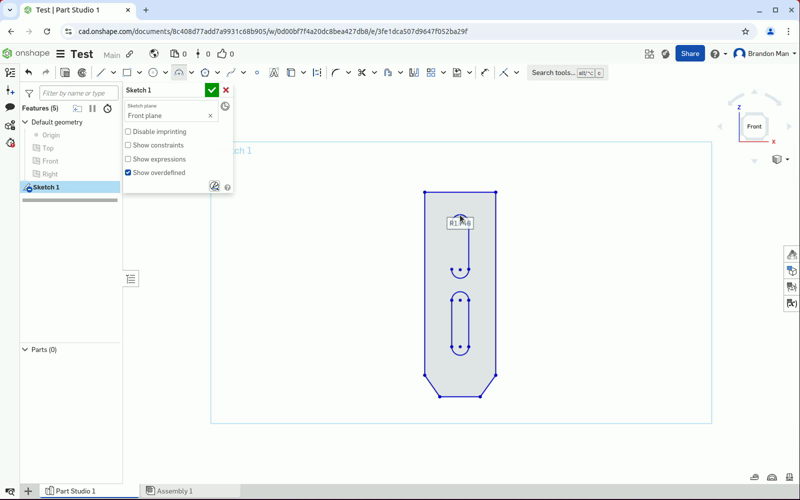
key(l)
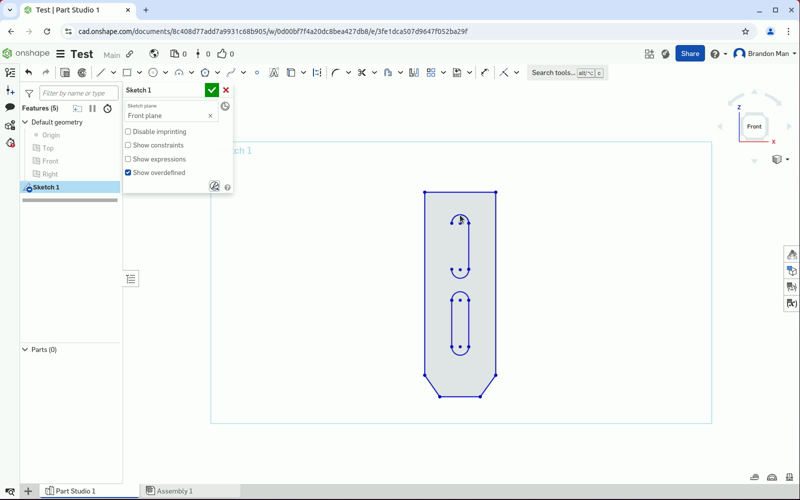
mouse_move(451, 223)
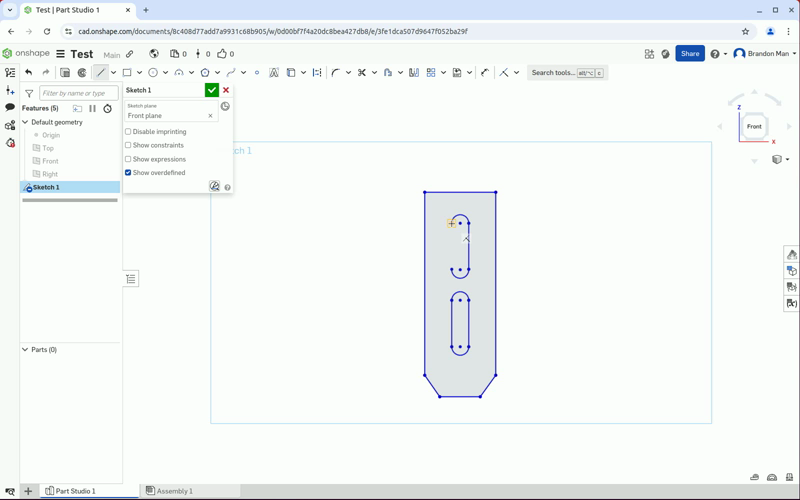
click(451, 223)
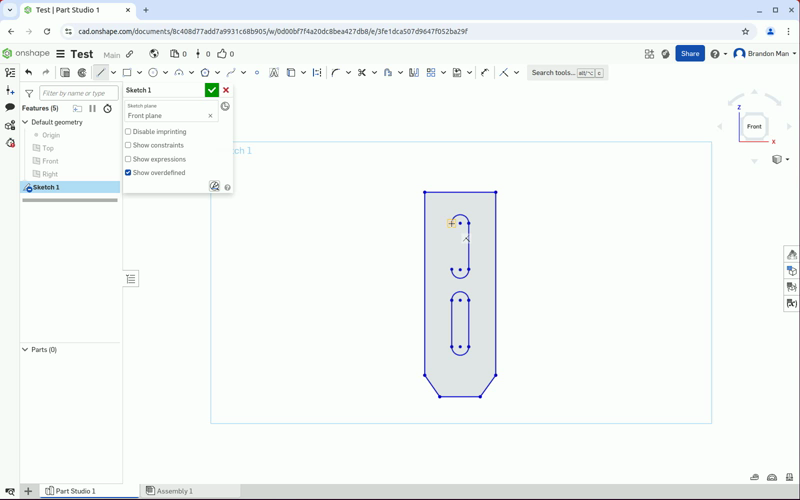
mouse_move(481, 223)
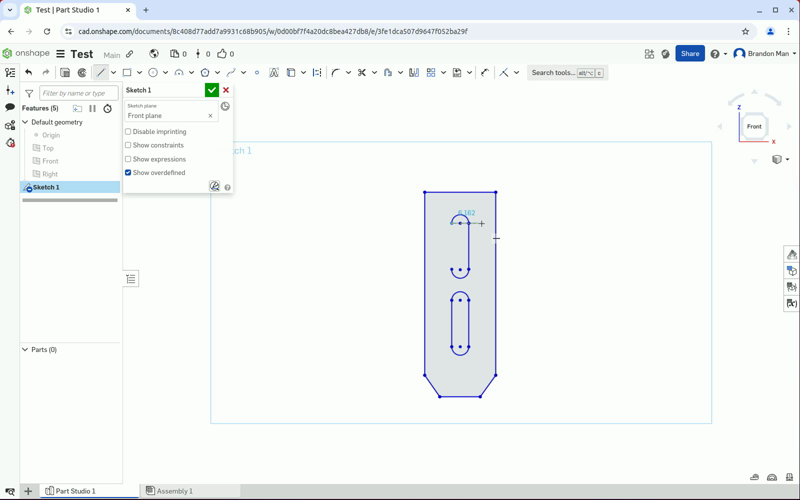
key_down(shift)
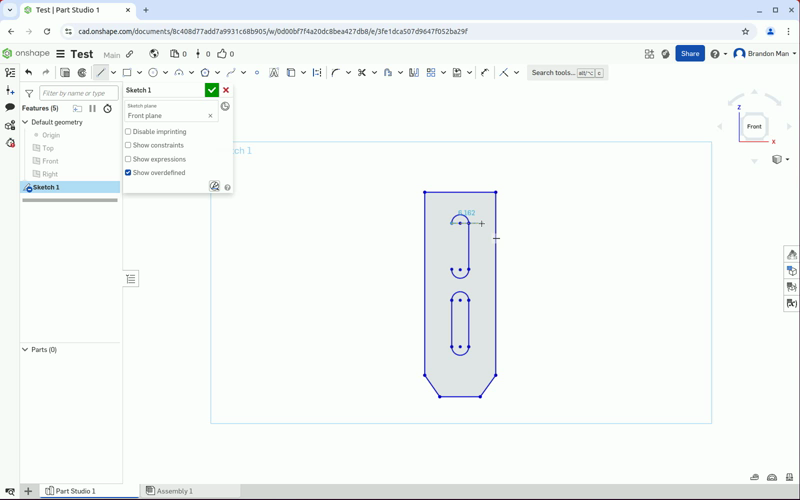
mouse_move(451, 269)
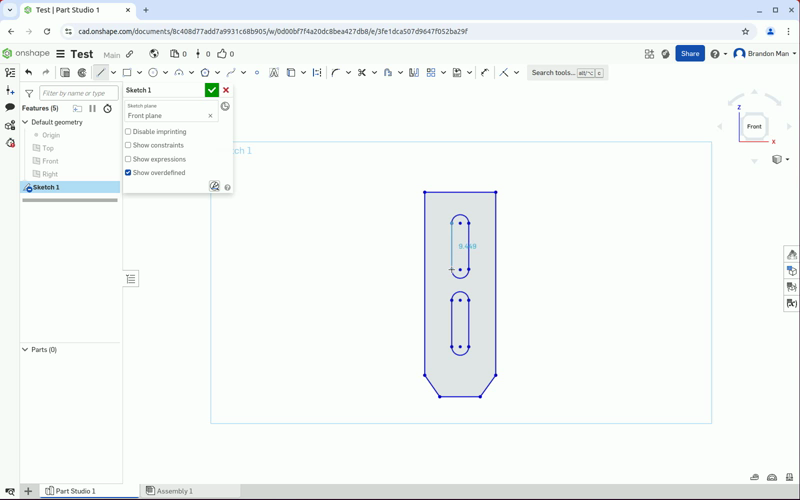
key_up(shift)
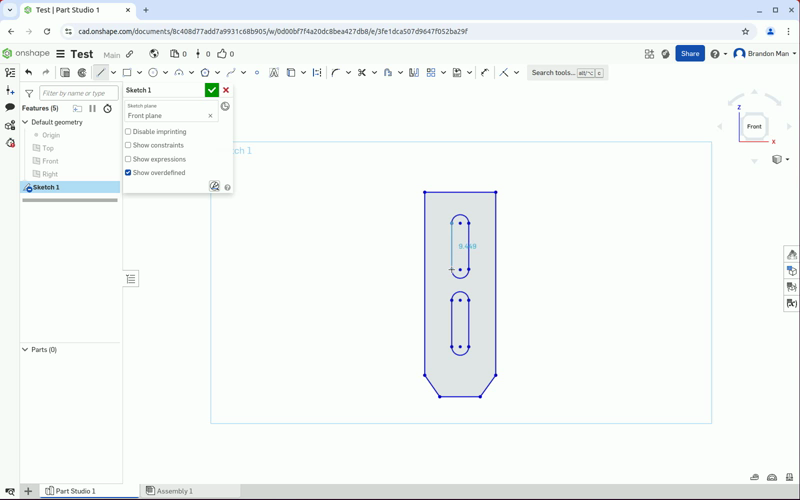
click(451, 269)
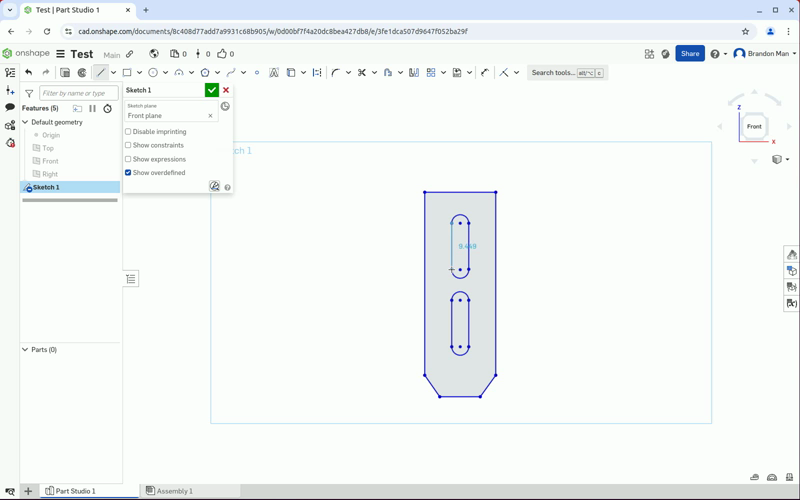
key(esc)
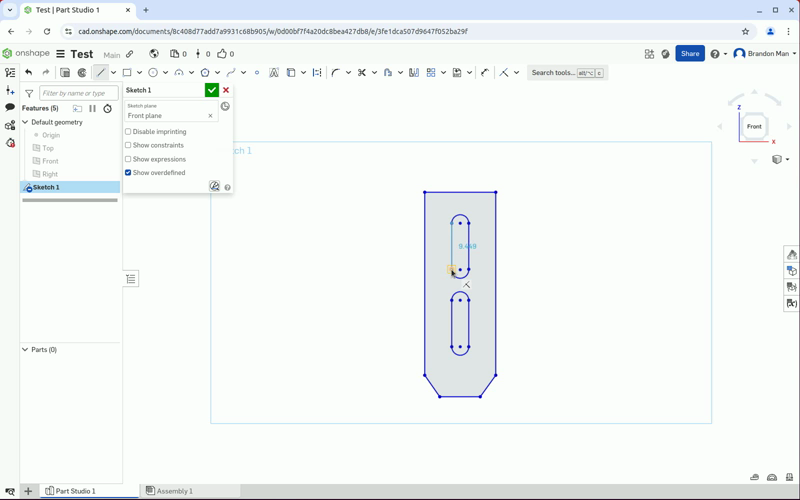
mouse_move(438, 370)
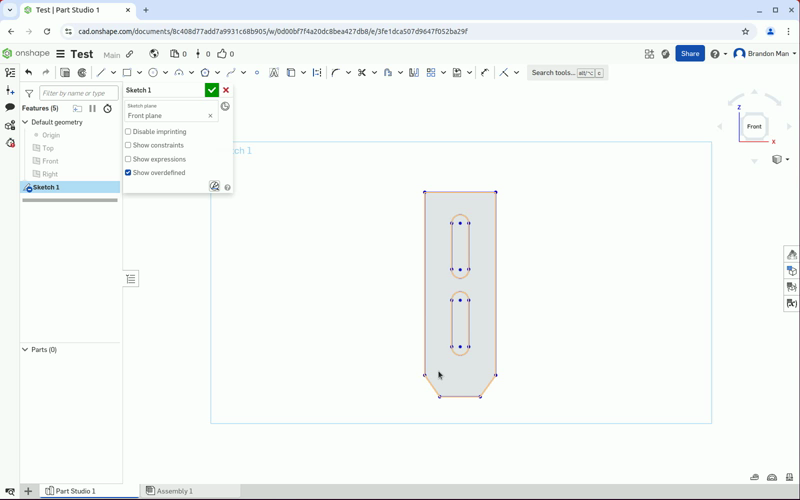
click(438, 370)
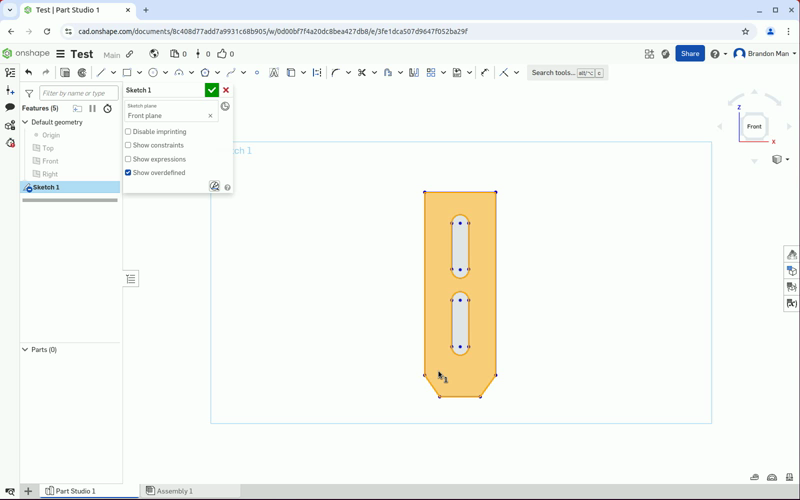
mouse_move(73, 352)
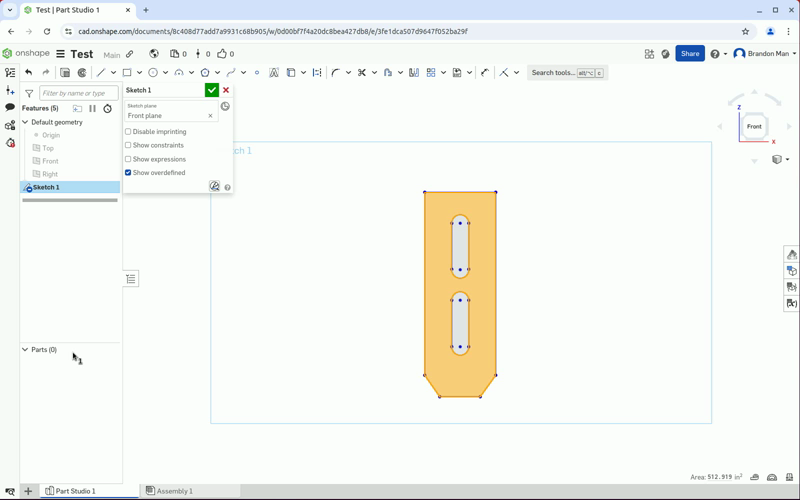
key(shift+y)
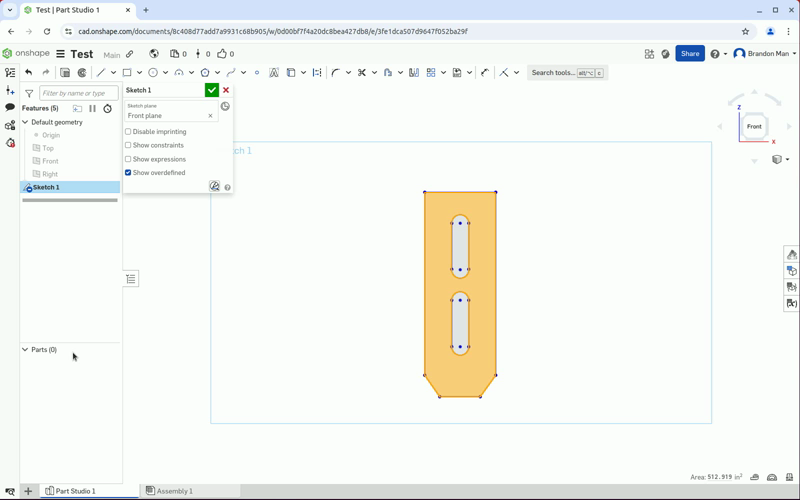
key(shift+e)
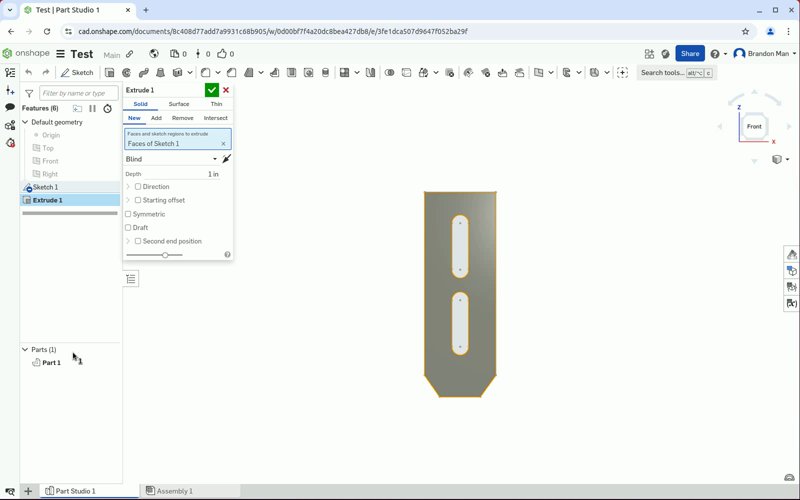
mouse_move(143, 106)
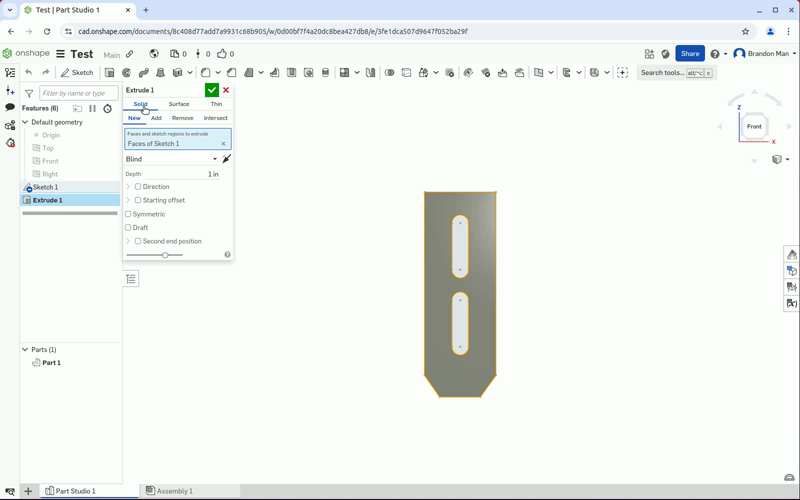
click(143, 106)
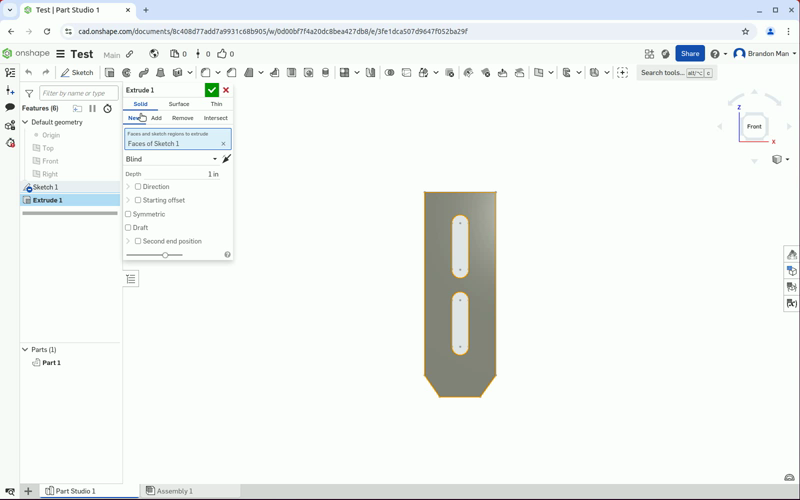
mouse_move(137, 120)
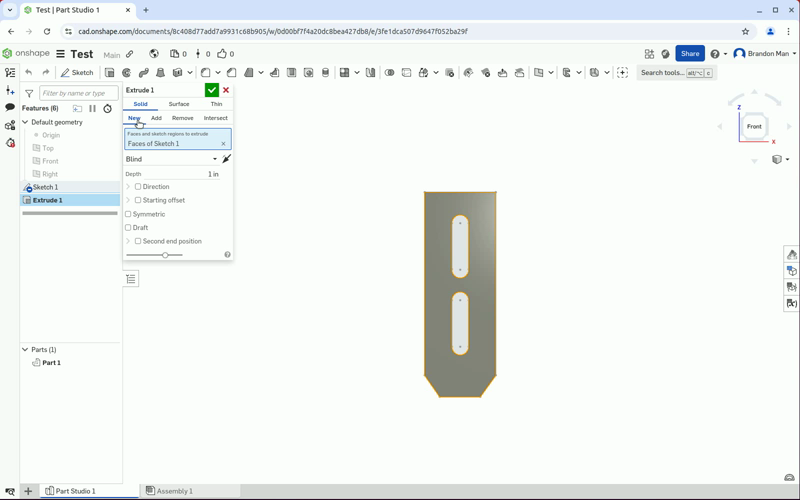
click(137, 120)
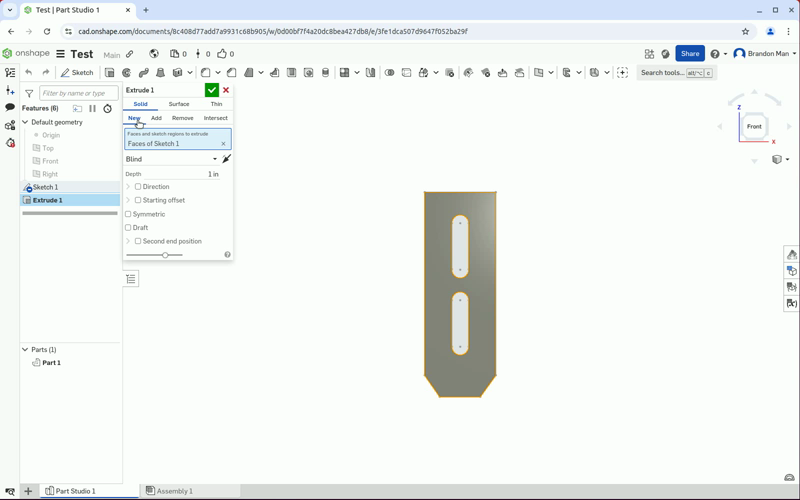
key(tab, 4)
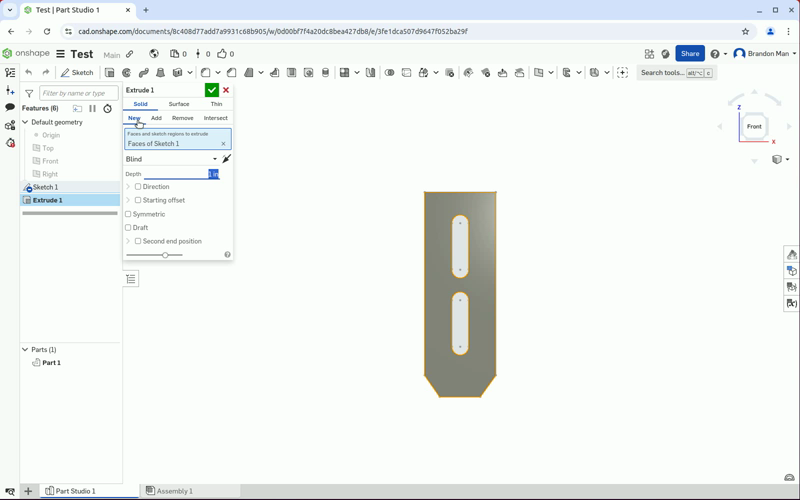
text(1.204)
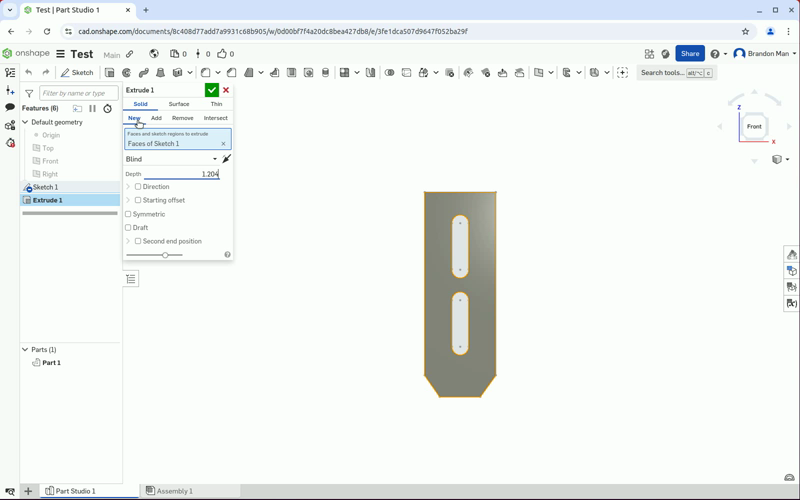
key(enter)
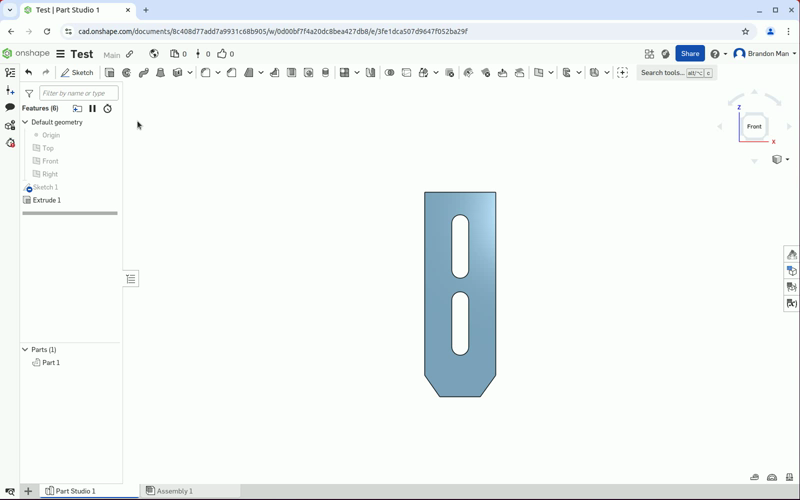
key(shift+h)
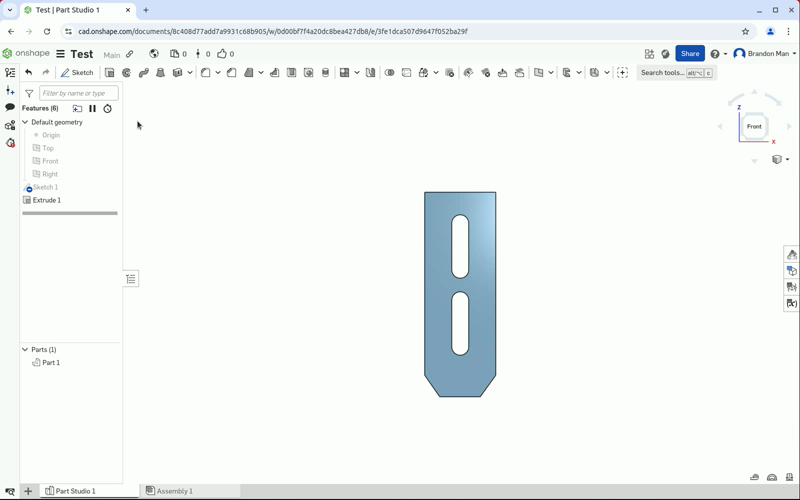
key(shift+h)
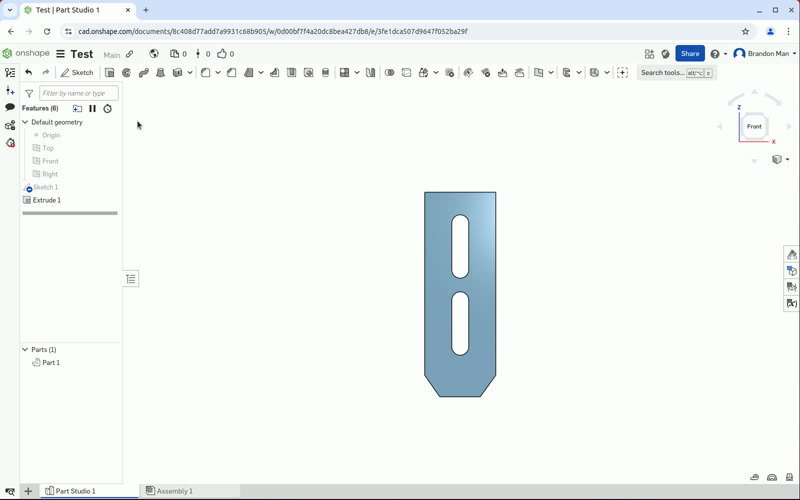
mouse_move(73, 189)
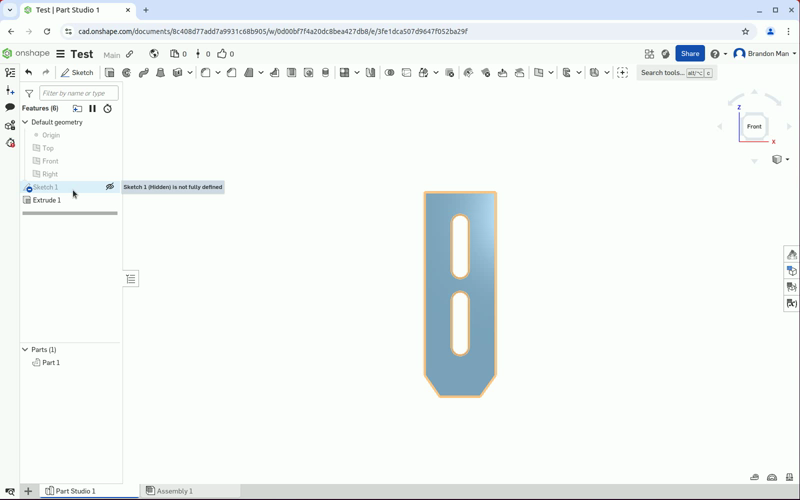
click(73, 189)
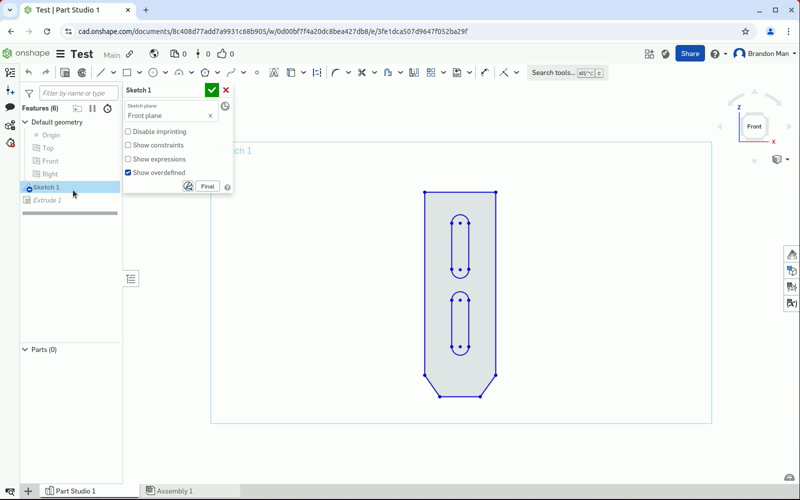
mouse_move(229, 92)
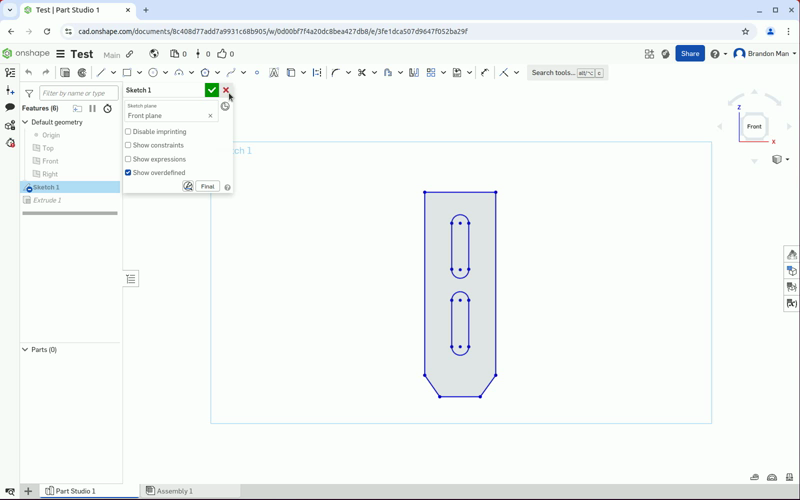
click(229, 92)
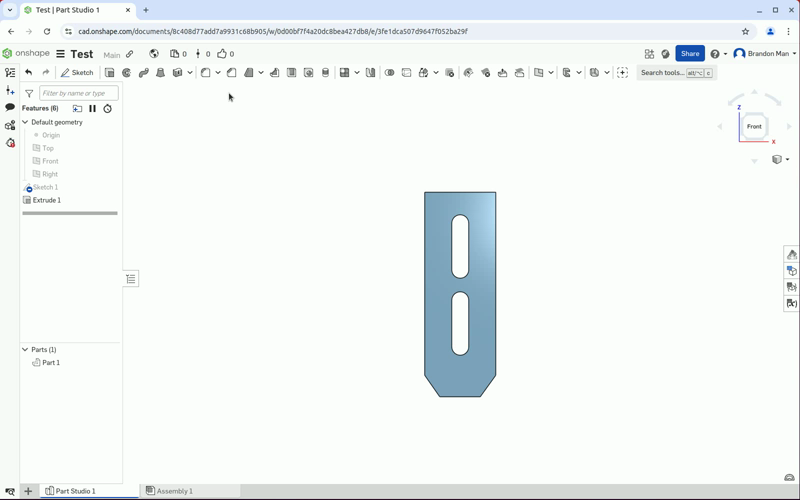
mouse_move(541, 75)
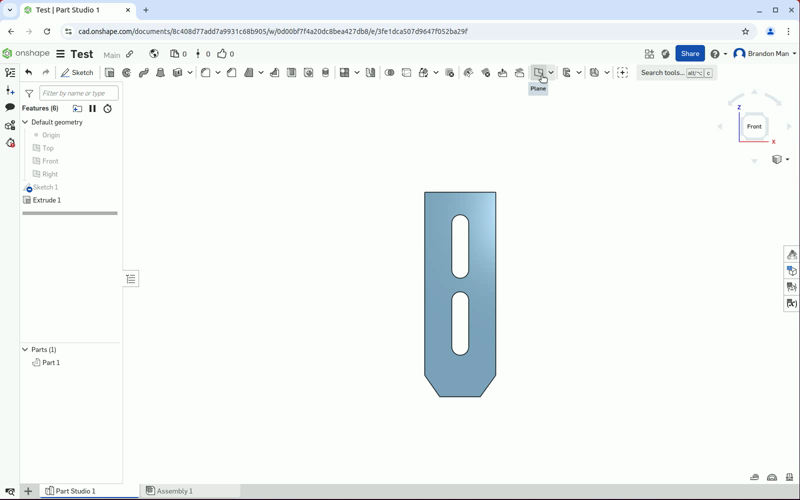
click(541, 75)
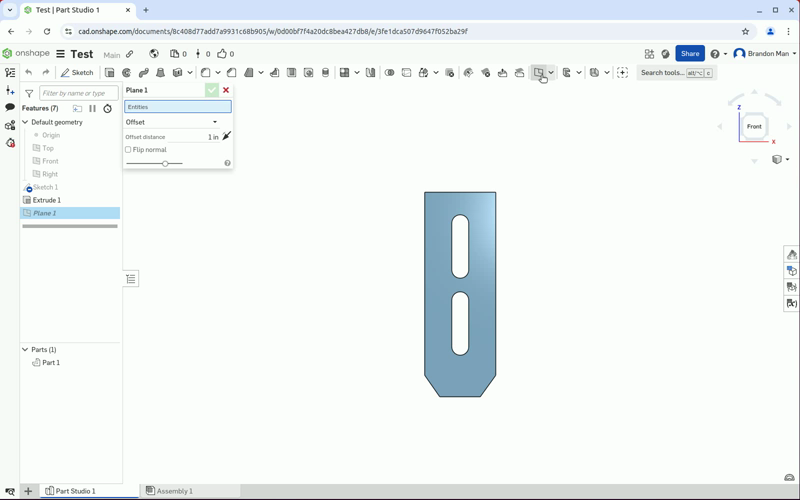
mouse_move(73, 163)
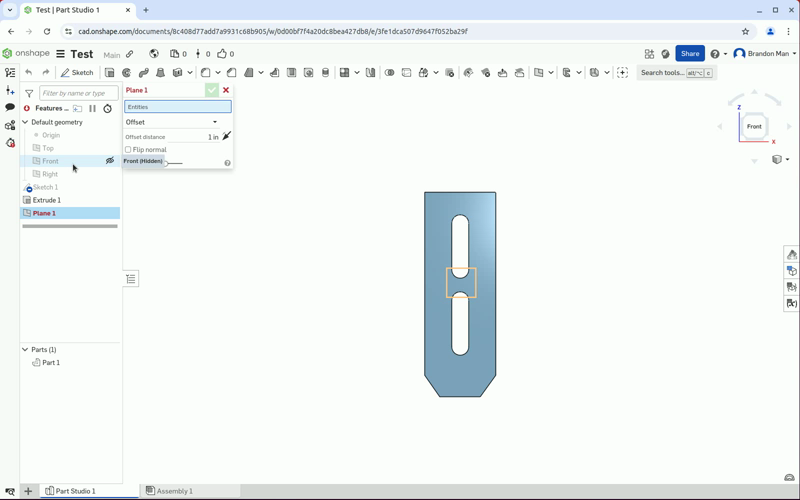
click(73, 163)
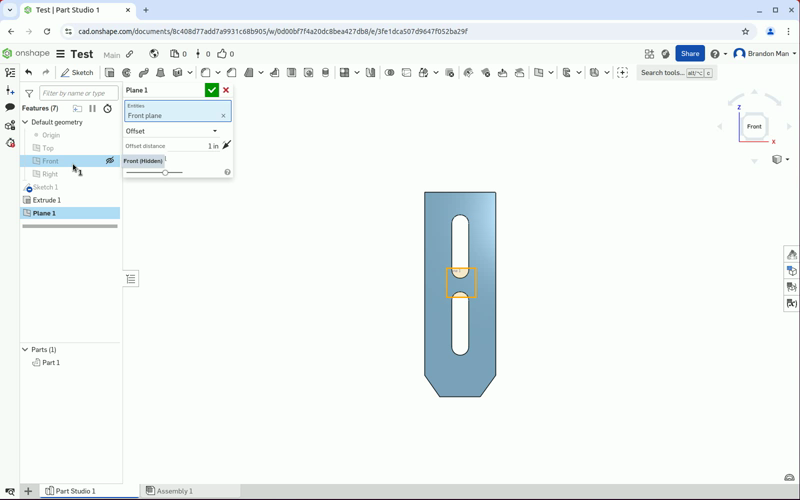
key(tab, 2)
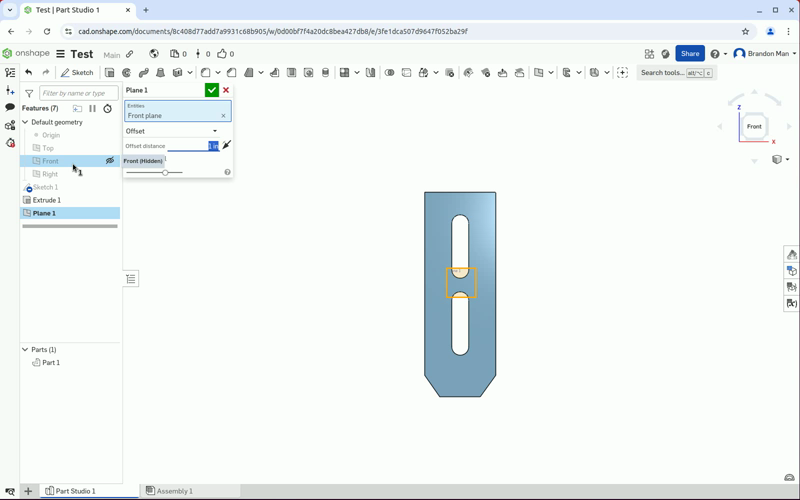
text(1.202)
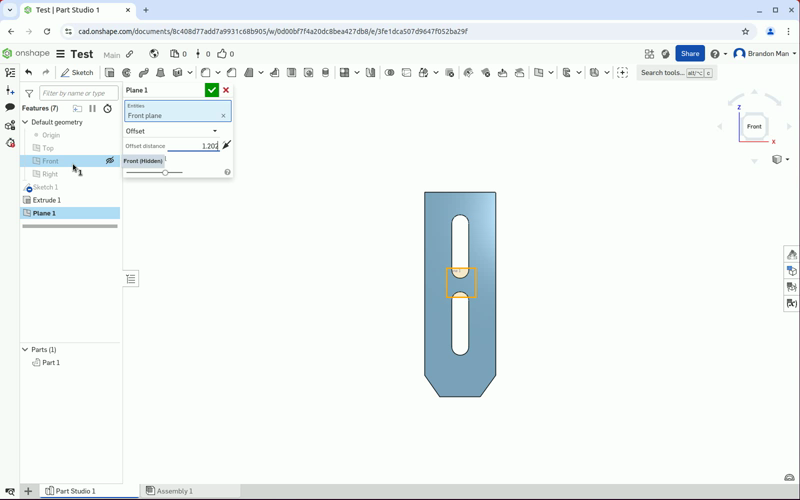
key(enter, 2)
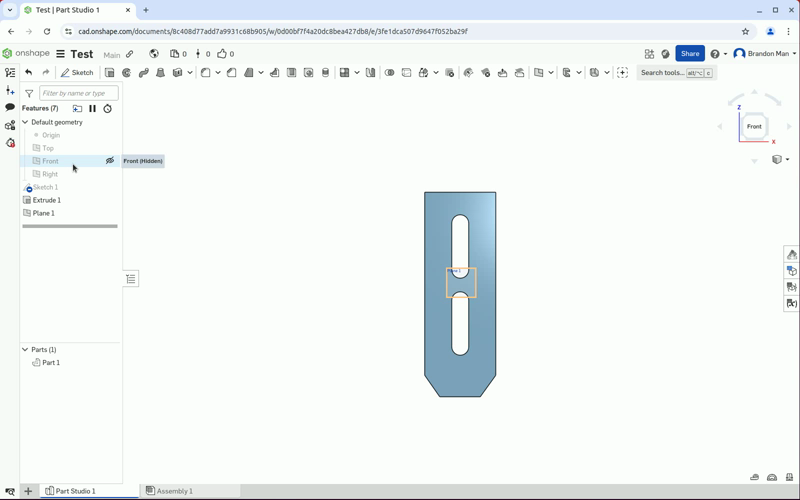
key(shift+s)
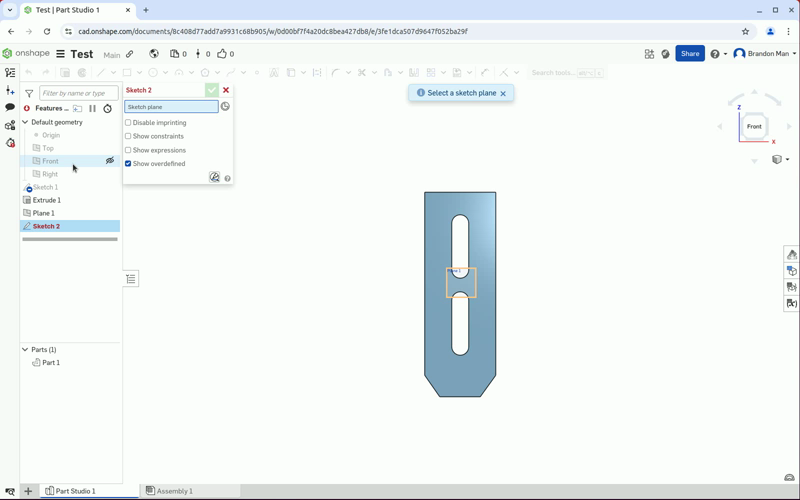
mouse_move(73, 215)
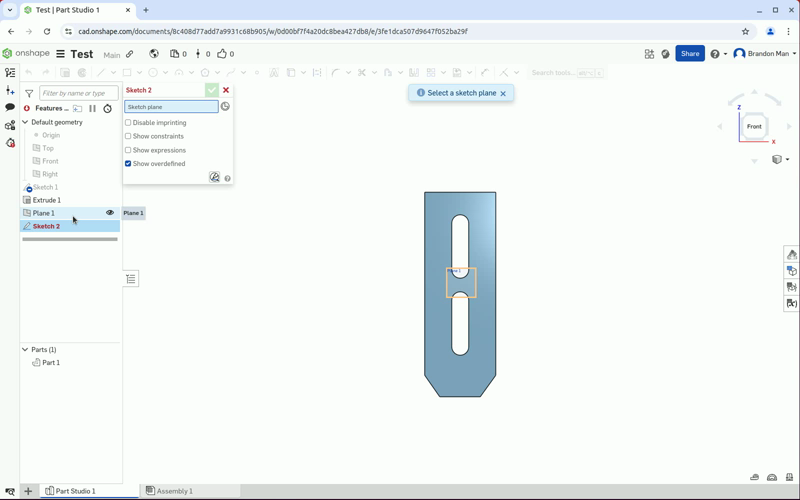
click(73, 215)
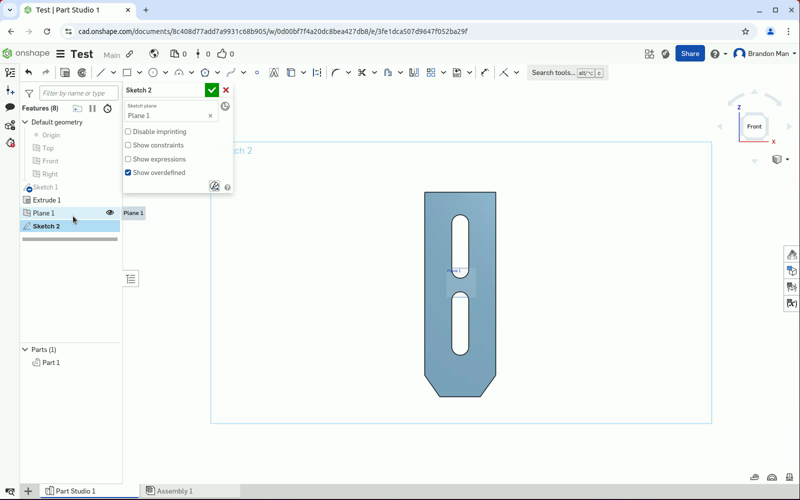
mouse_move(73, 352)
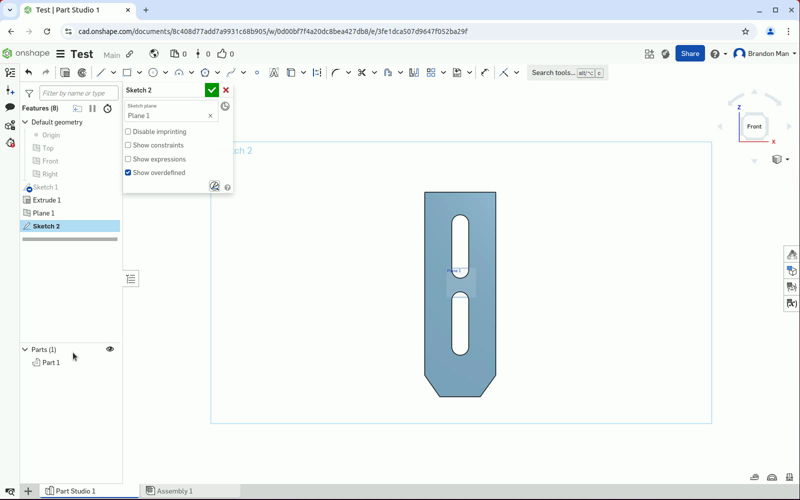
key(y)
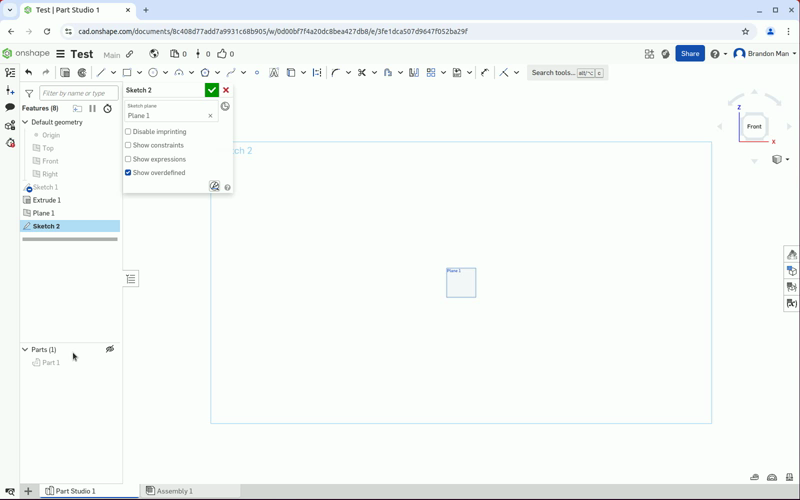
key(l)
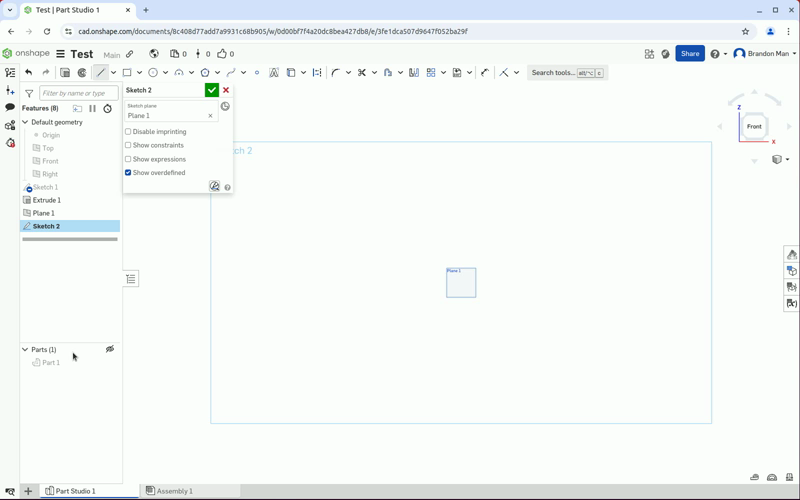
key_down(shift)
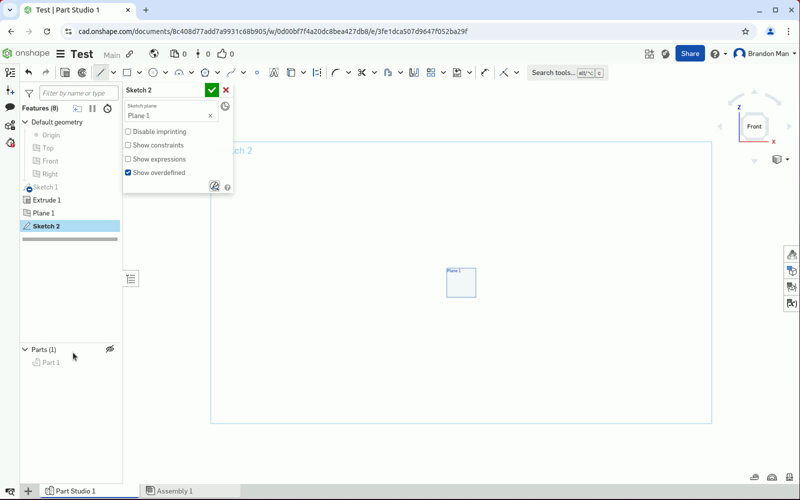
mouse_move(424, 318)
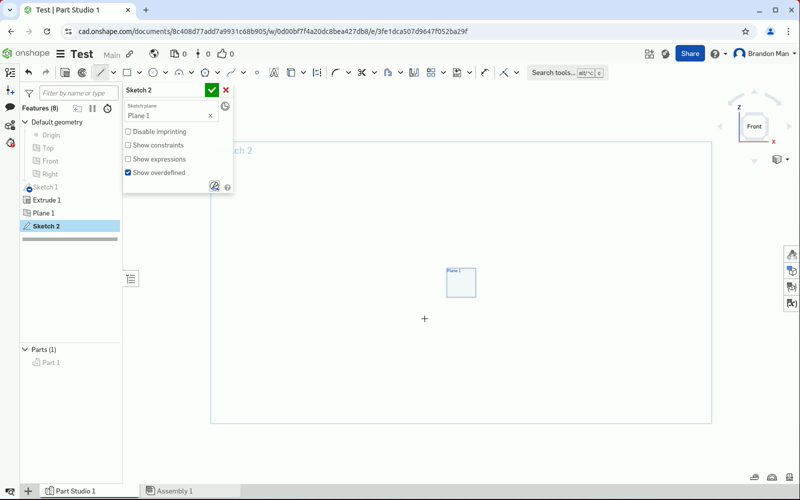
click(424, 318)
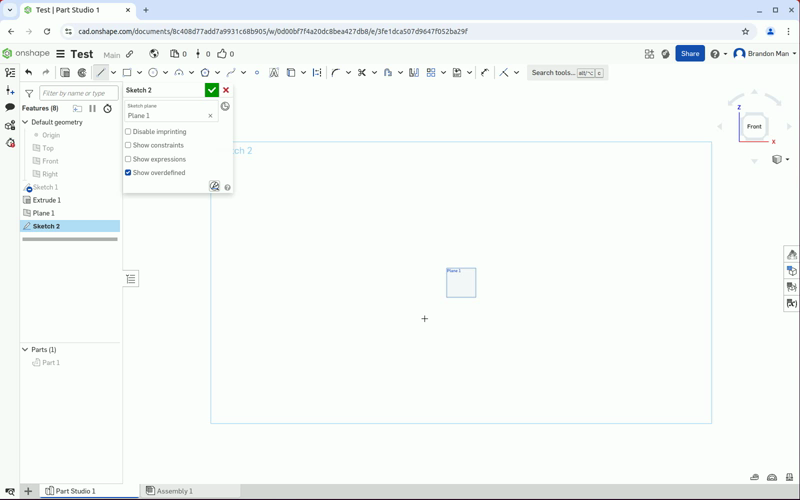
key_up(shift)
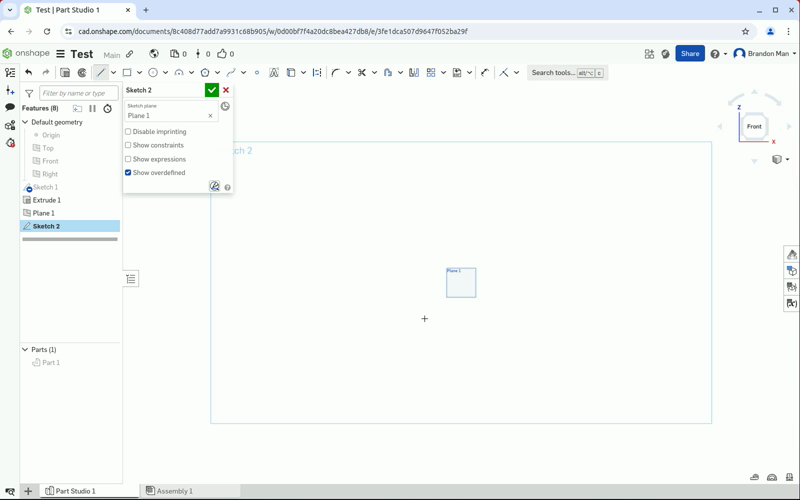
key_down(shift)
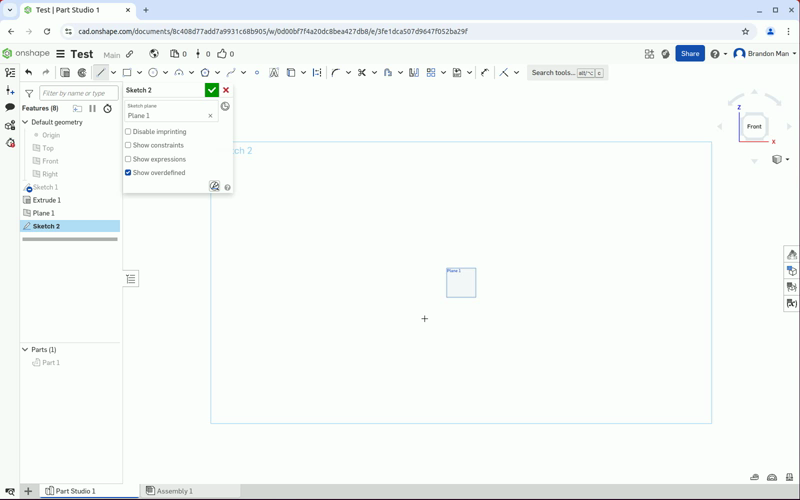
mouse_move(454, 318)
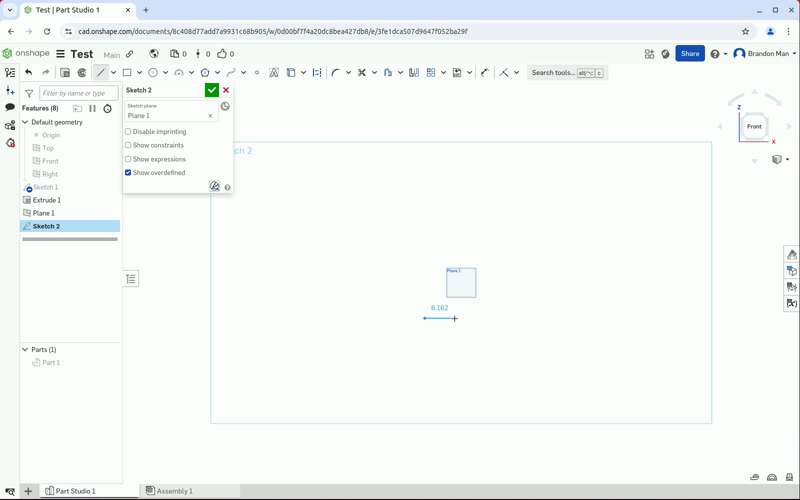
mouse_move(444, 318)
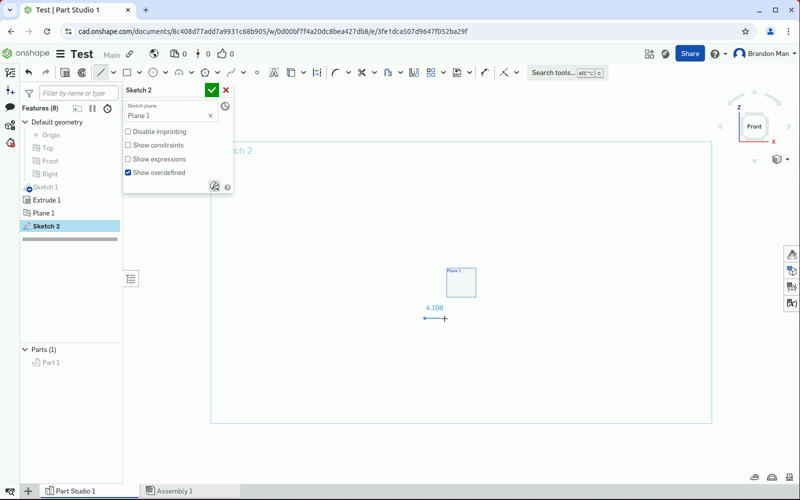
click(444, 318)
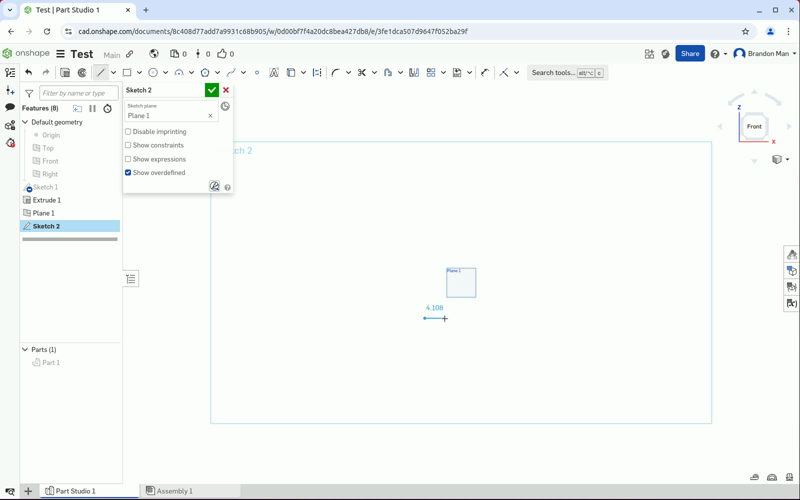
key_up(shift)
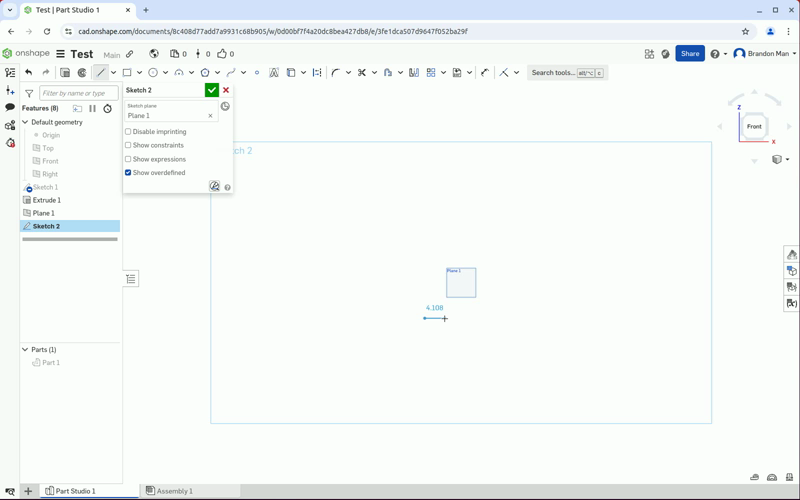
key_down(shift)
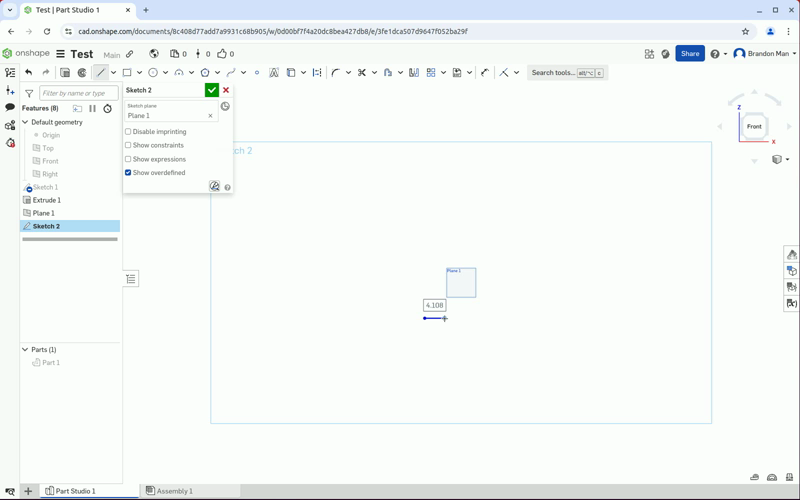
mouse_move(444, 191)
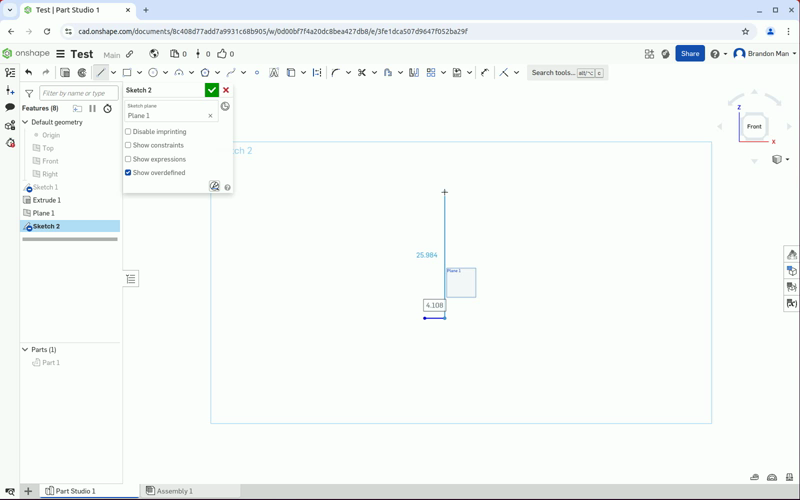
click(444, 191)
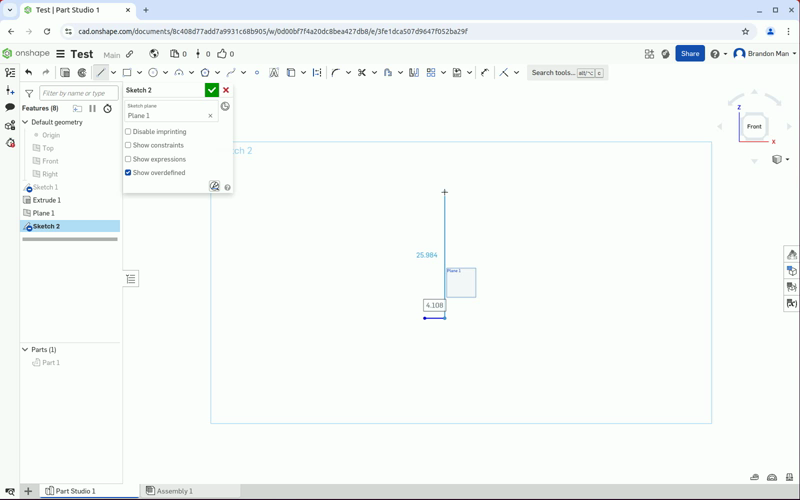
key_up(shift)
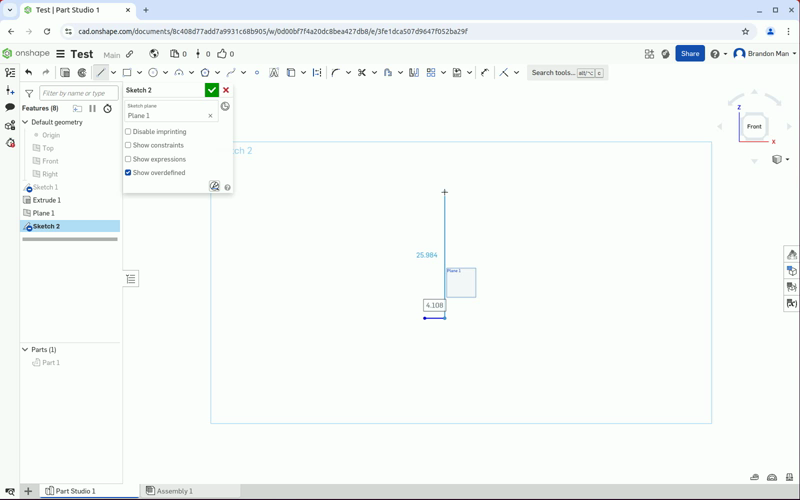
key_down(shift)
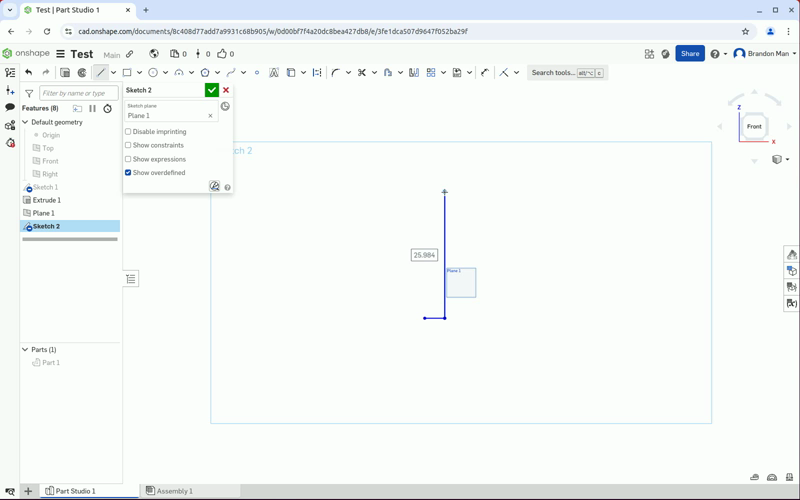
mouse_move(474, 191)
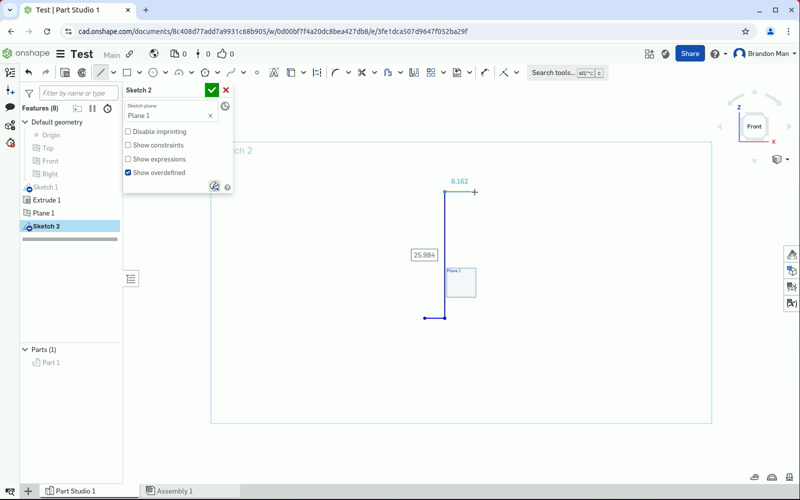
mouse_move(424, 191)
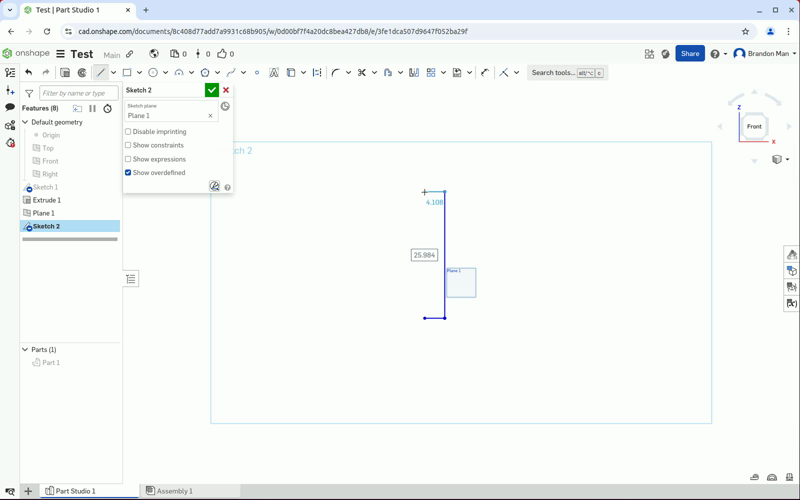
click(424, 191)
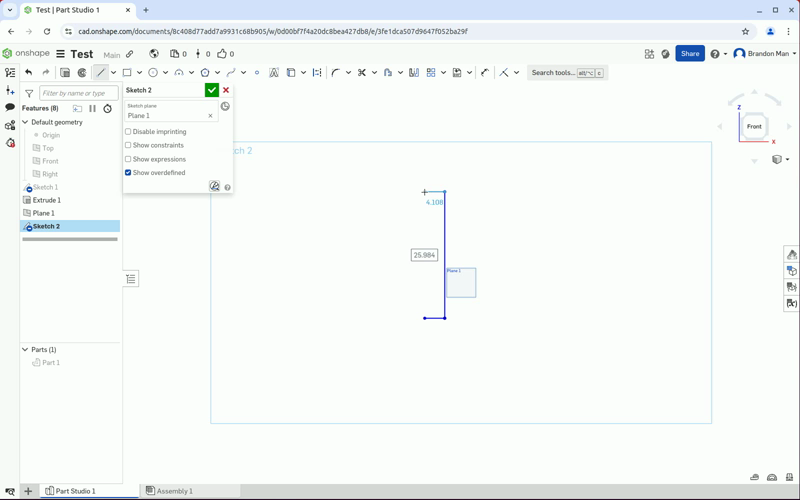
key_up(shift)
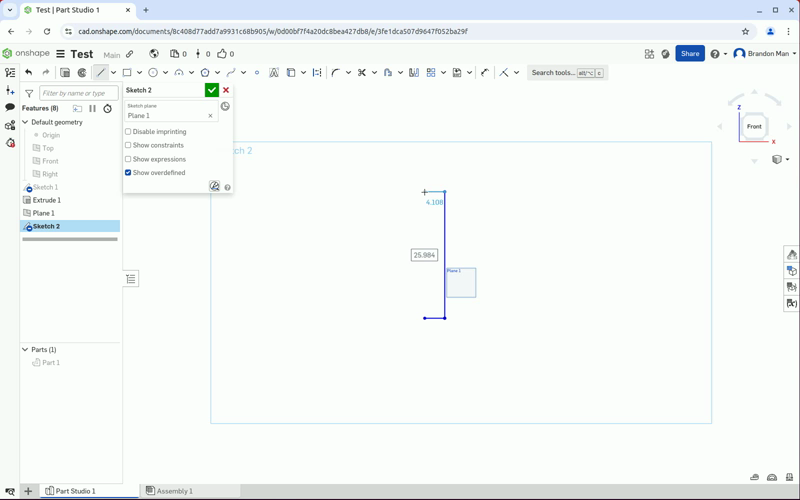
key_down(shift)
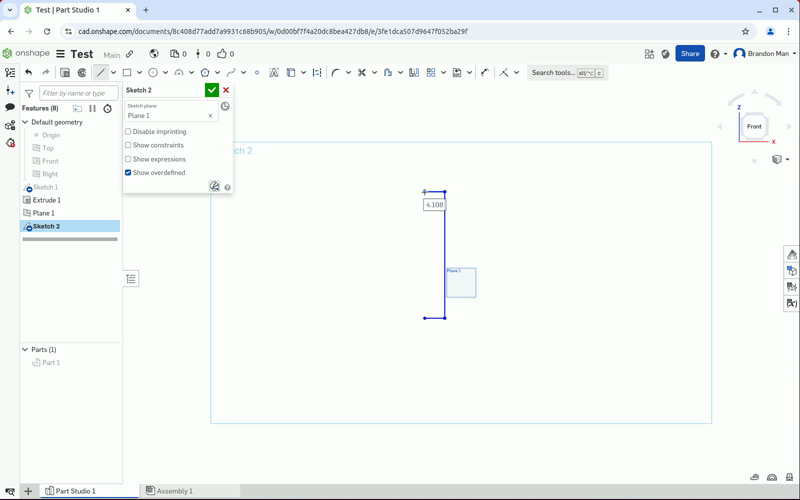
mouse_move(424, 318)
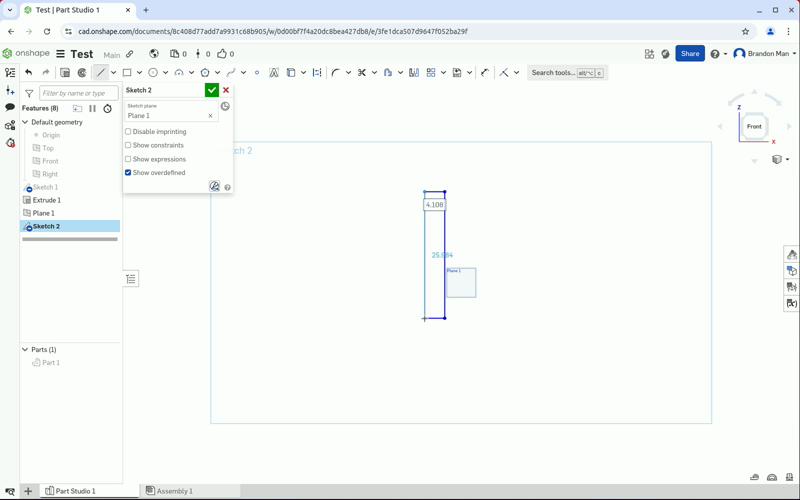
key_up(shift)
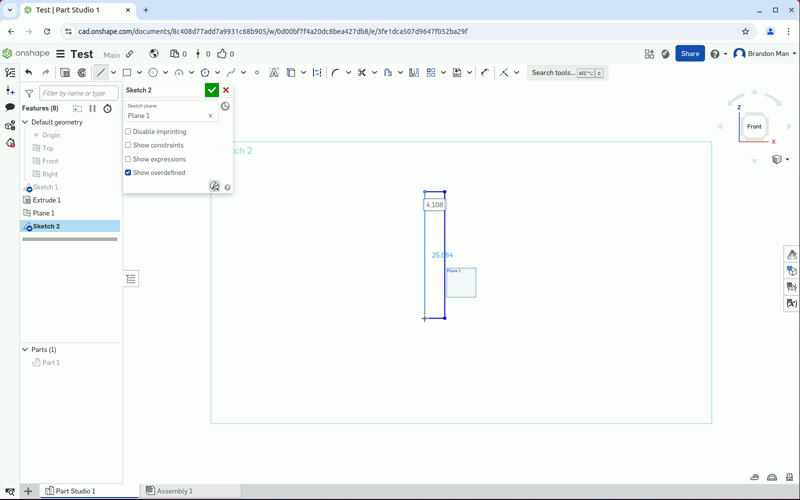
click(424, 318)
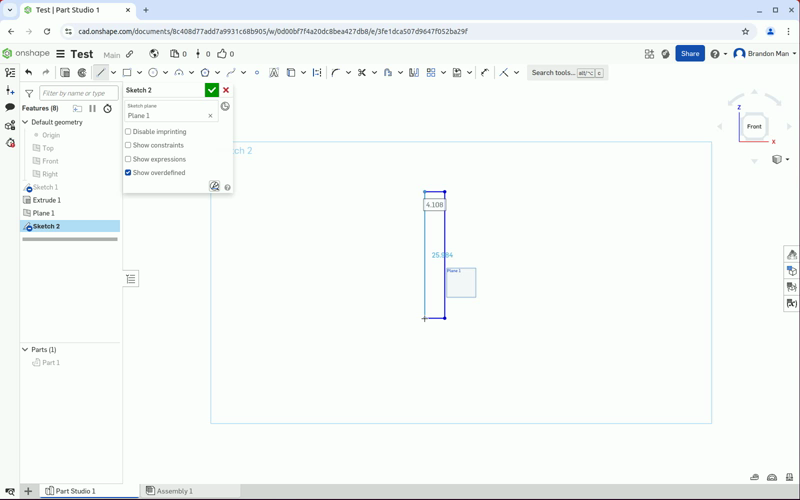
key(esc)
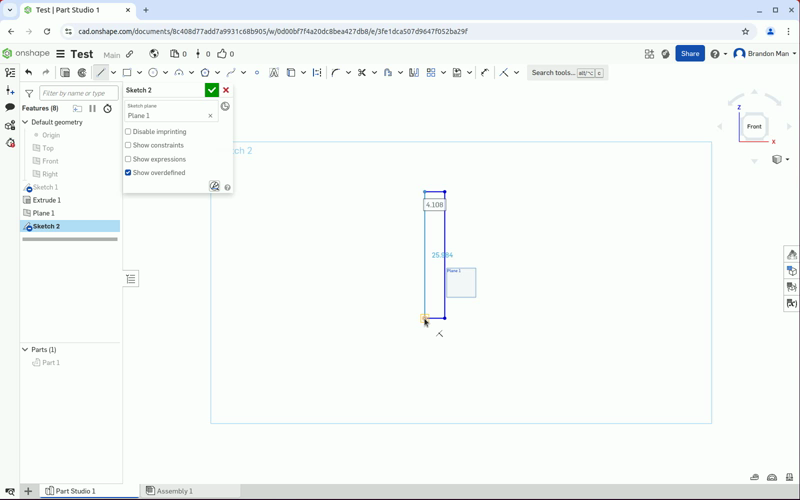
mouse_move(441, 236)
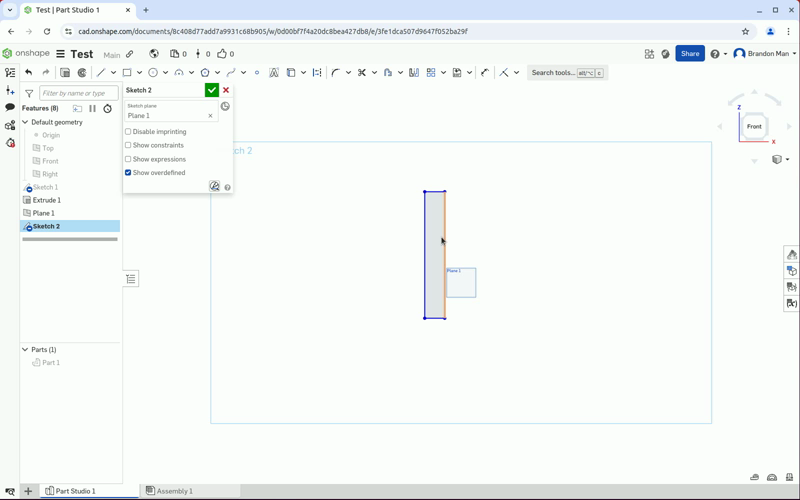
click(441, 236)
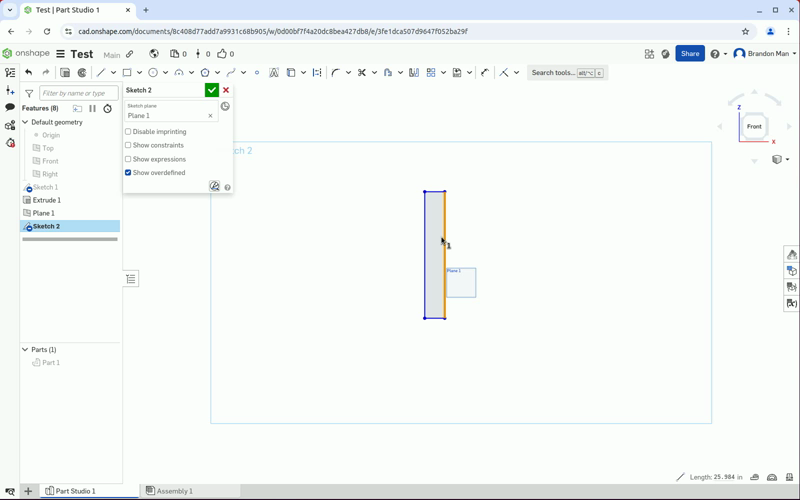
mouse_move(73, 352)
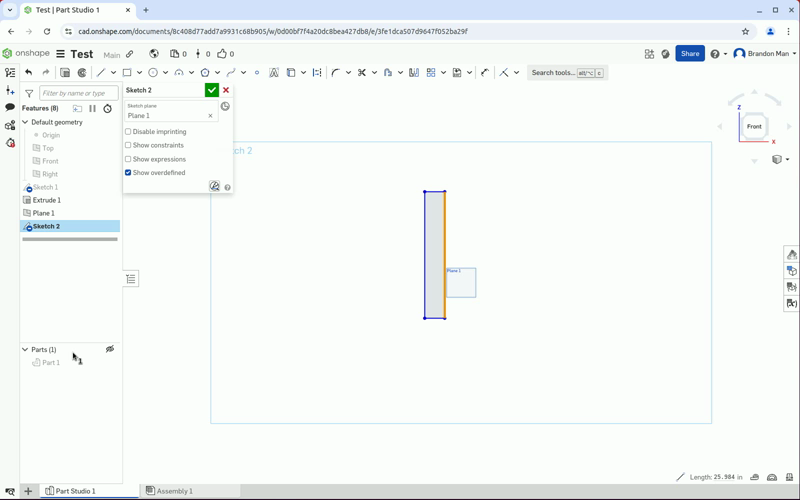
key(shift+y)
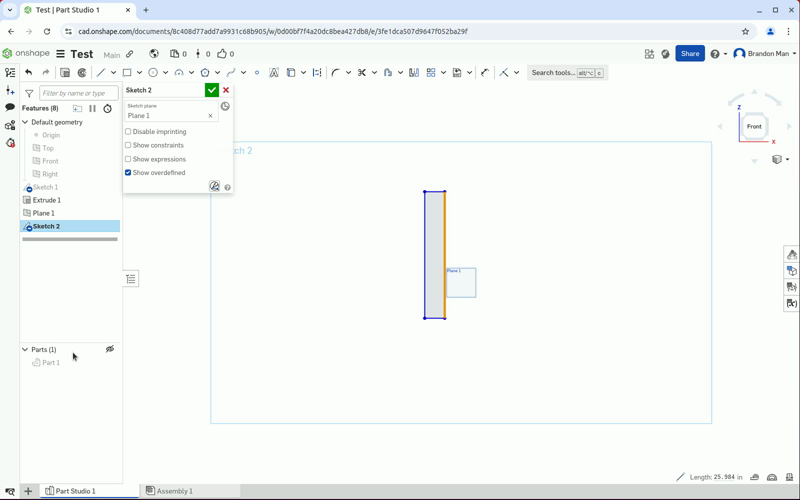
key(shift+e)
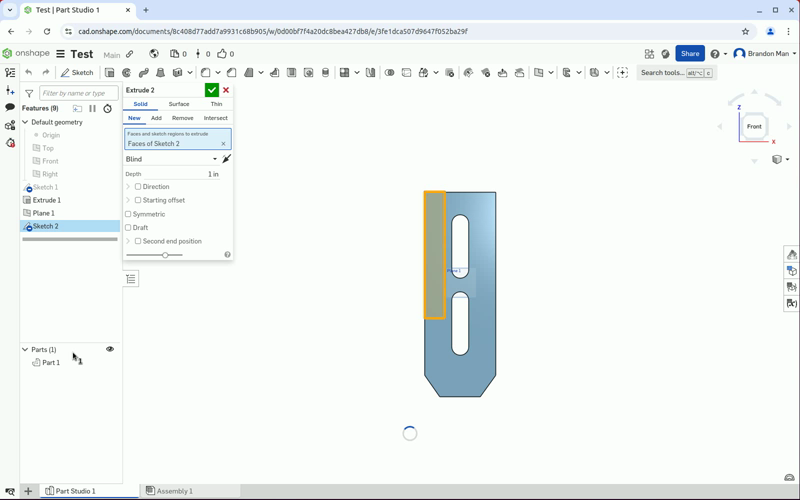
mouse_move(143, 106)
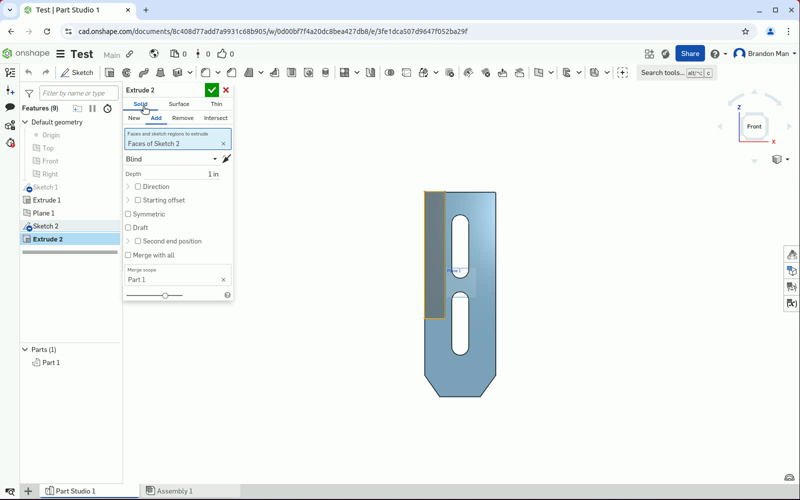
click(143, 106)
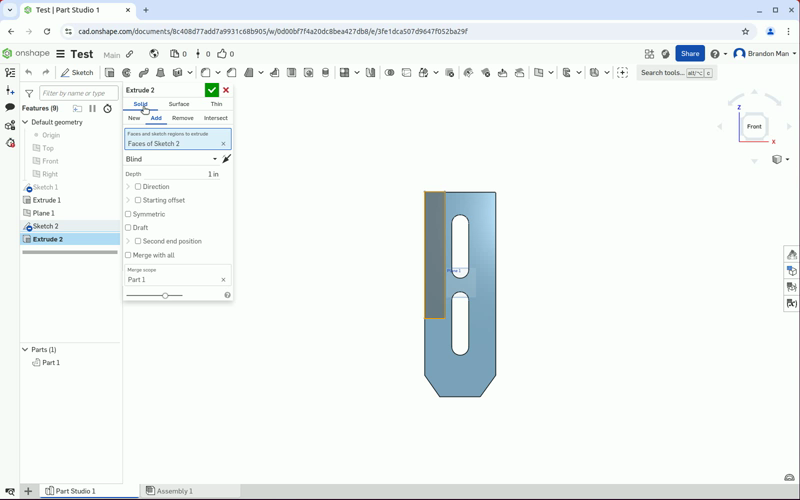
mouse_move(186, 120)
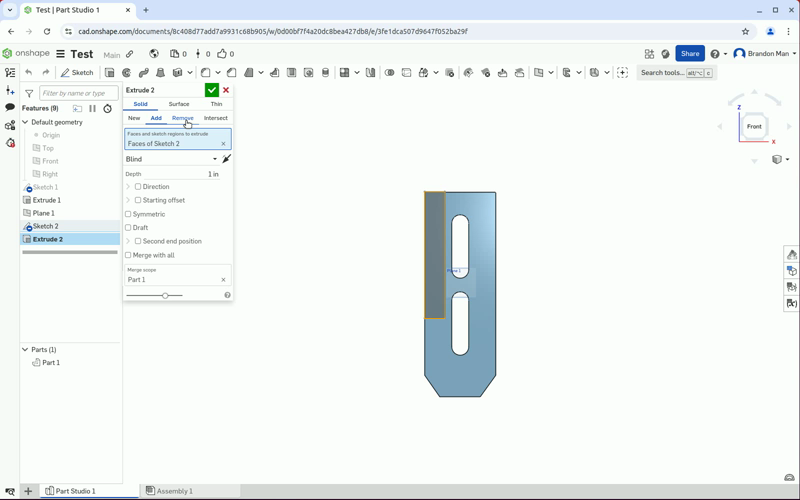
click(186, 120)
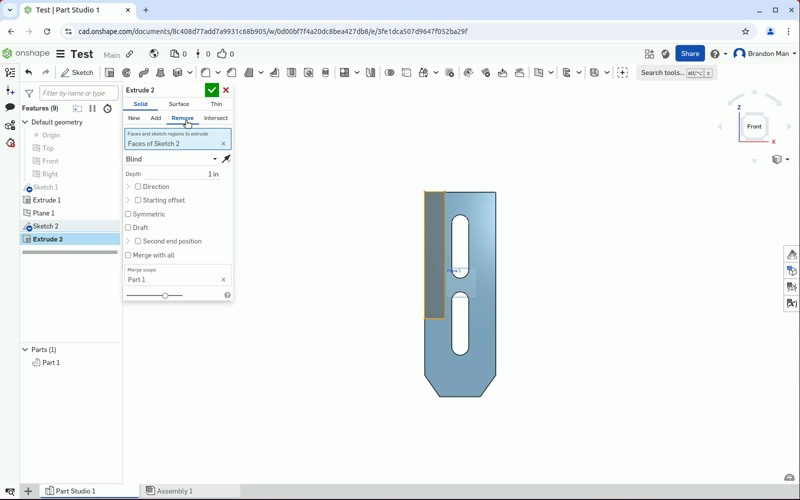
key(tab, 4)
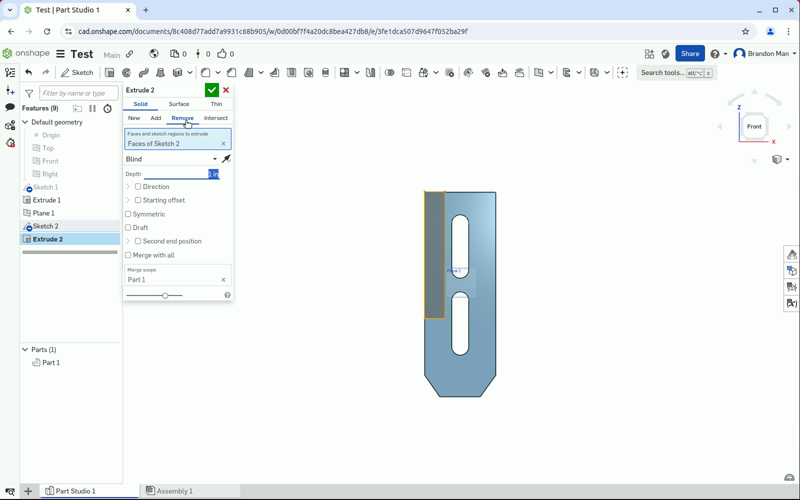
text(10.591)
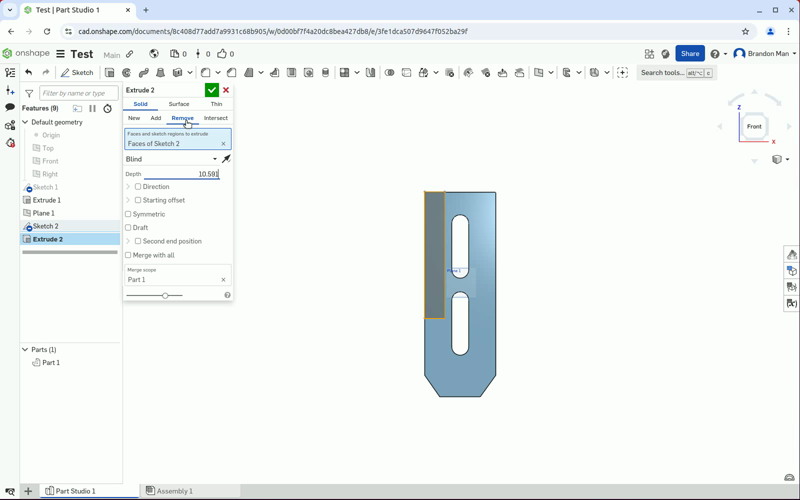
key(tab, 6)
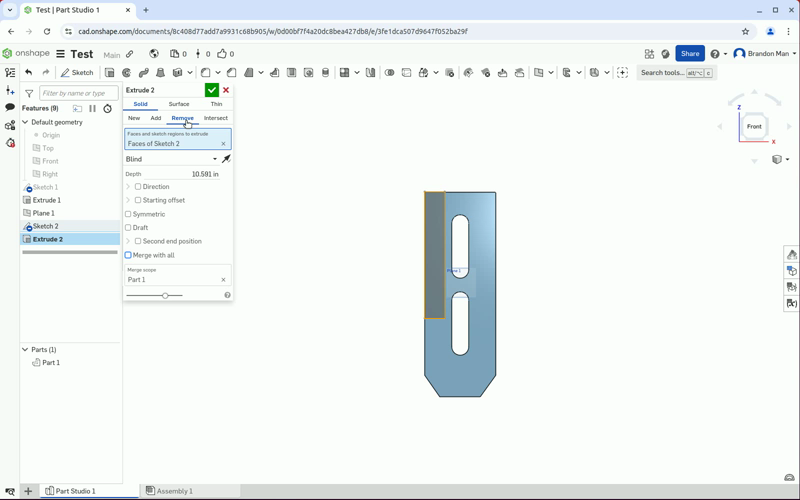
key(space)
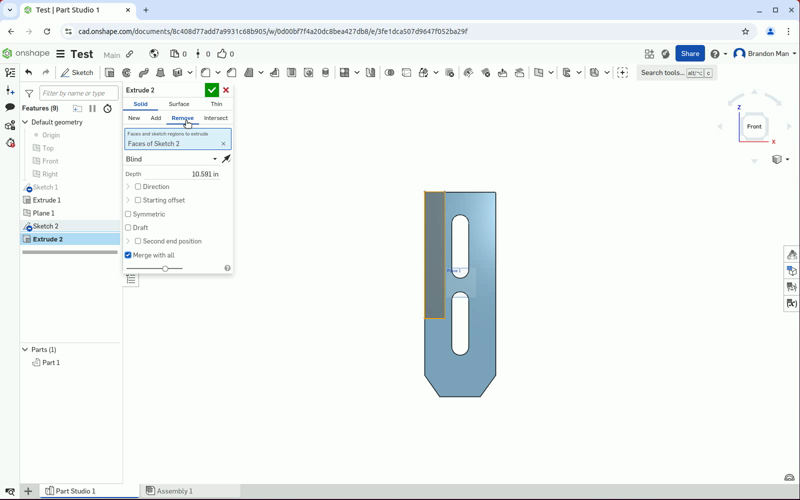
key(enter)
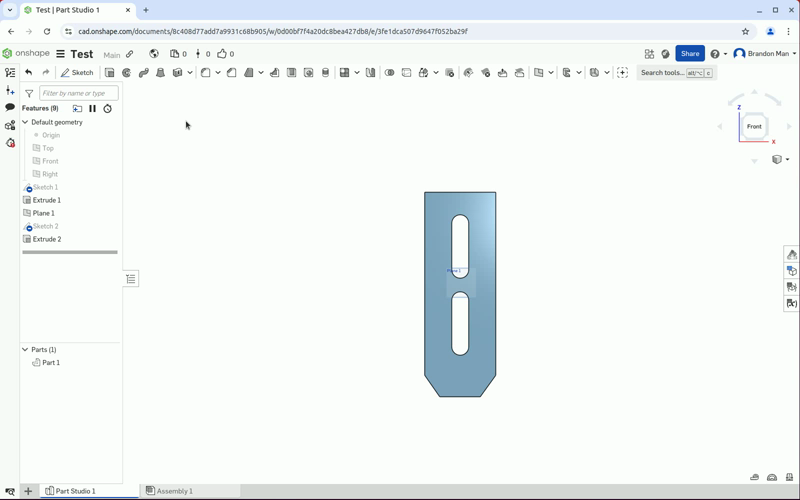
key(shift+h)
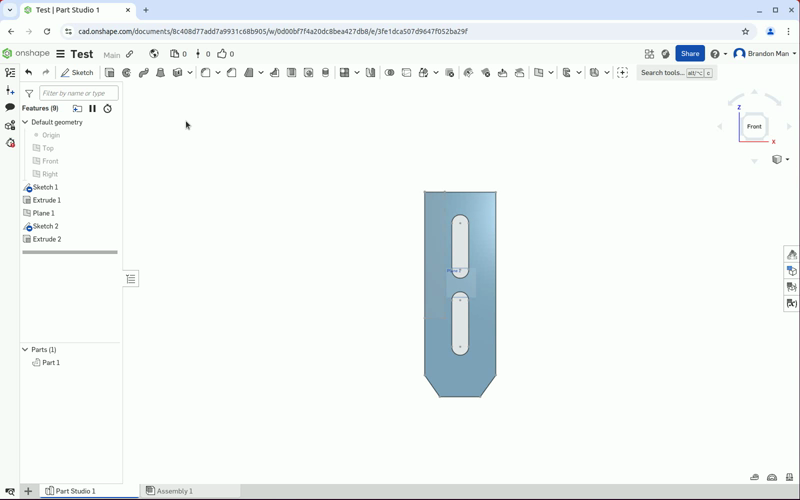
key(shift+h)
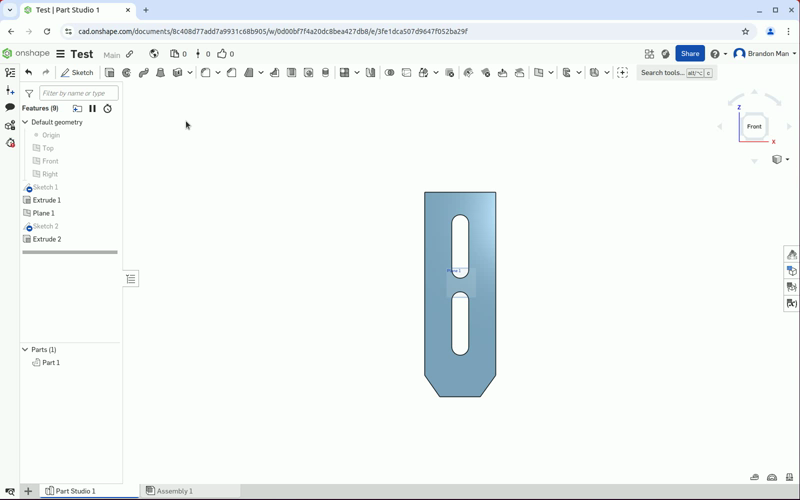
mouse_move(73, 189)
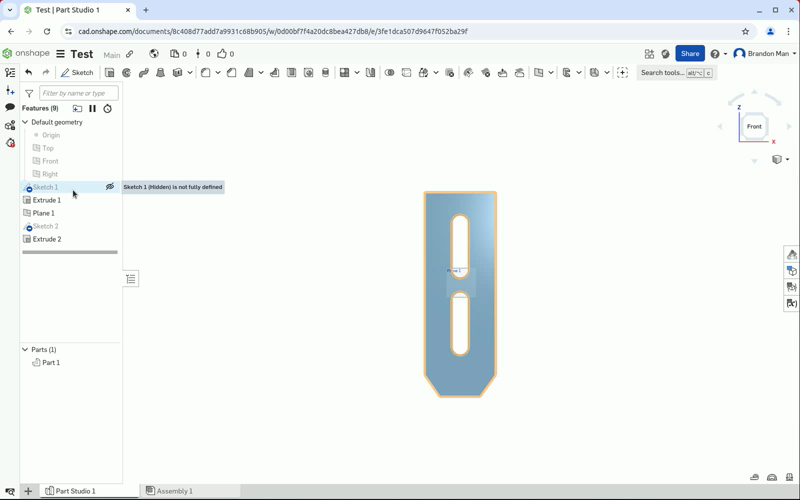
click(73, 189)
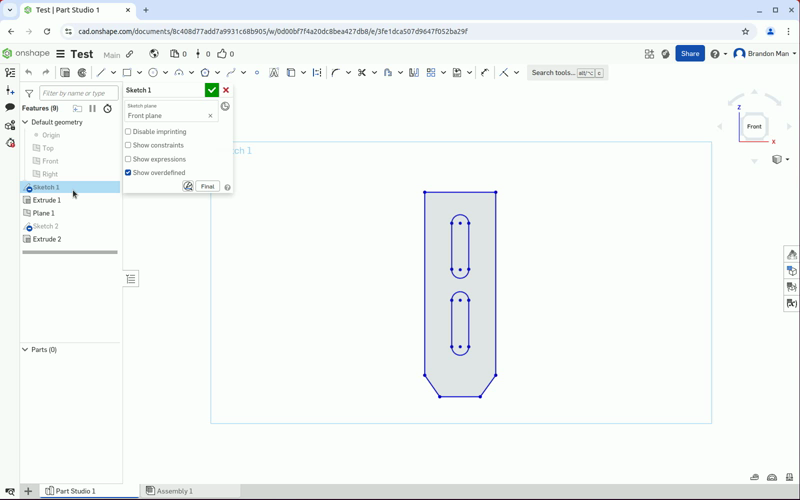
mouse_move(229, 92)
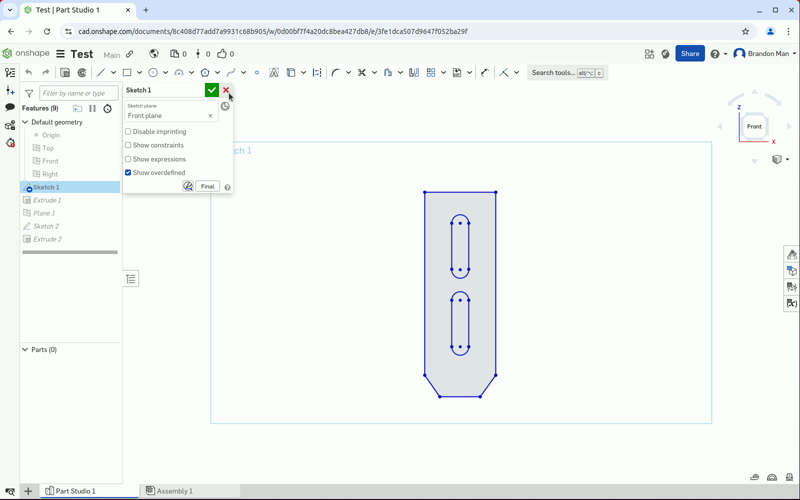
click(229, 92)
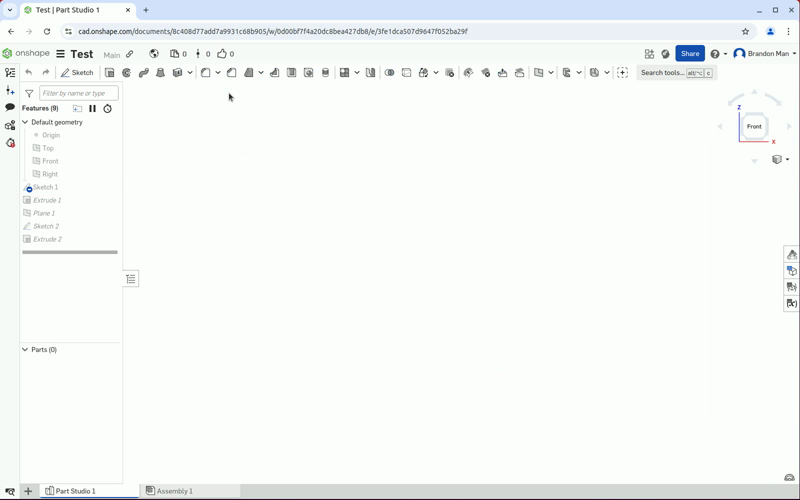
key(shift+s)
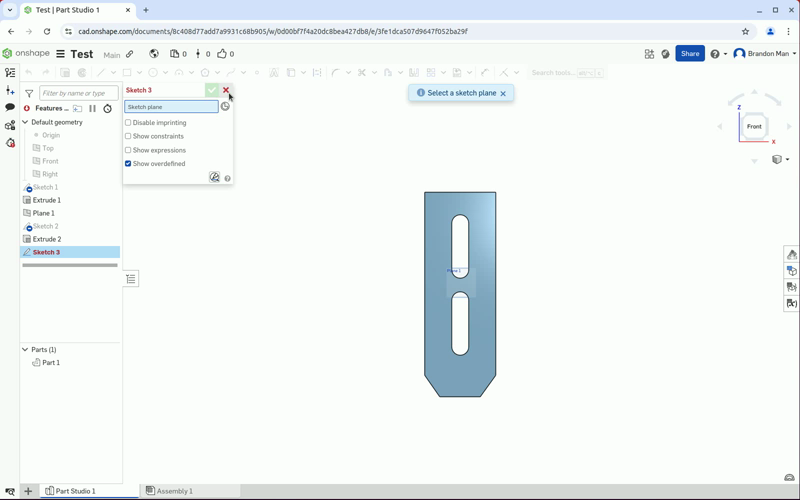
mouse_move(73, 215)
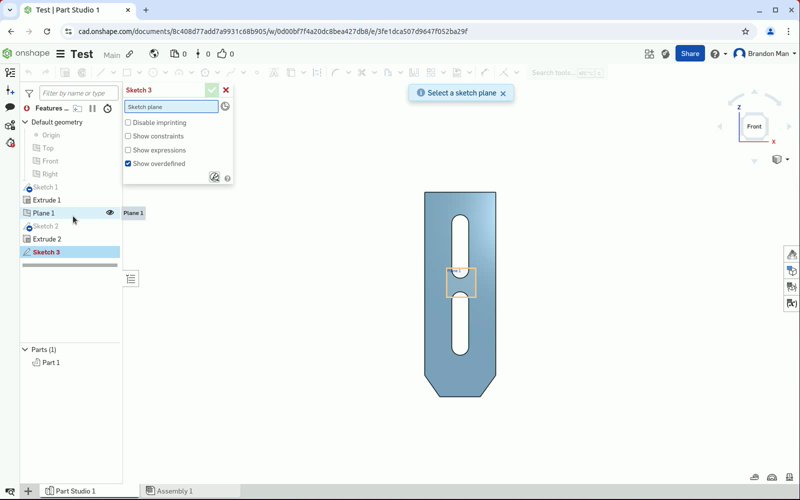
click(73, 215)
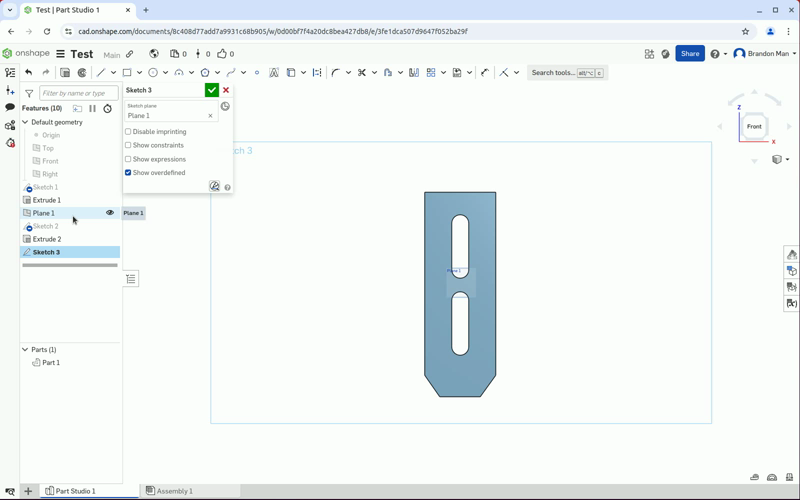
mouse_move(73, 352)
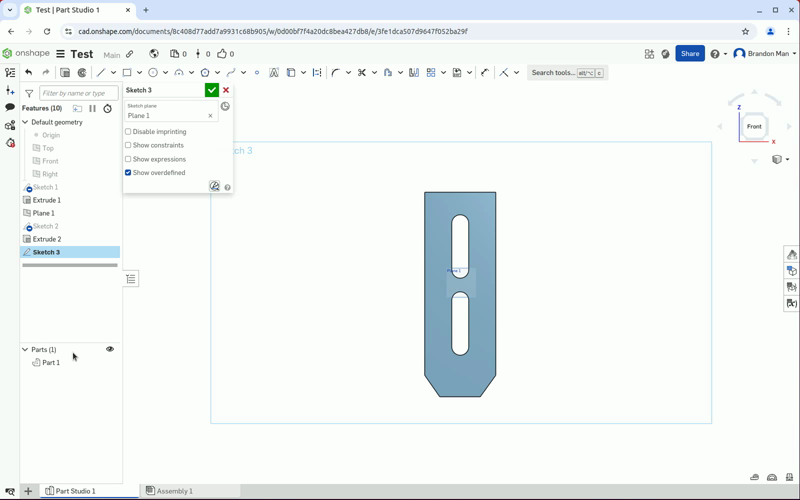
key(y)
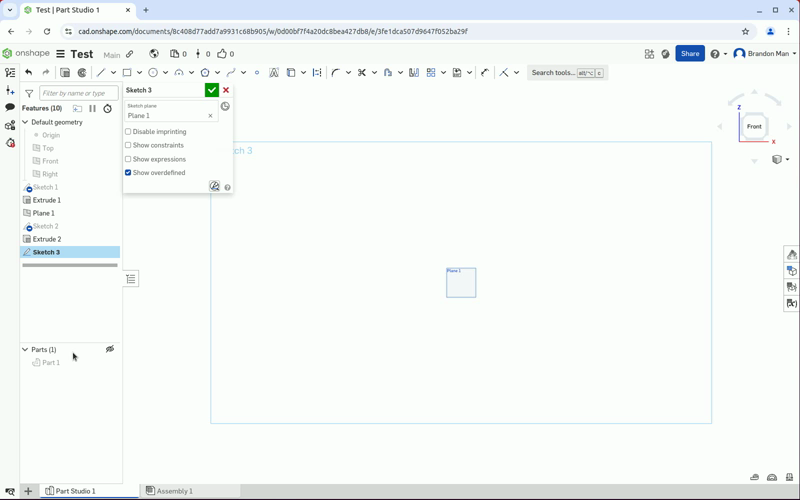
key(l)
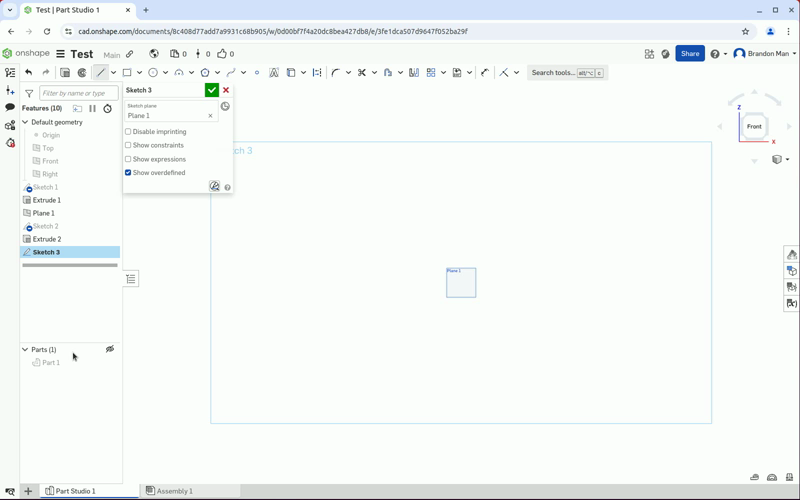
key_down(shift)
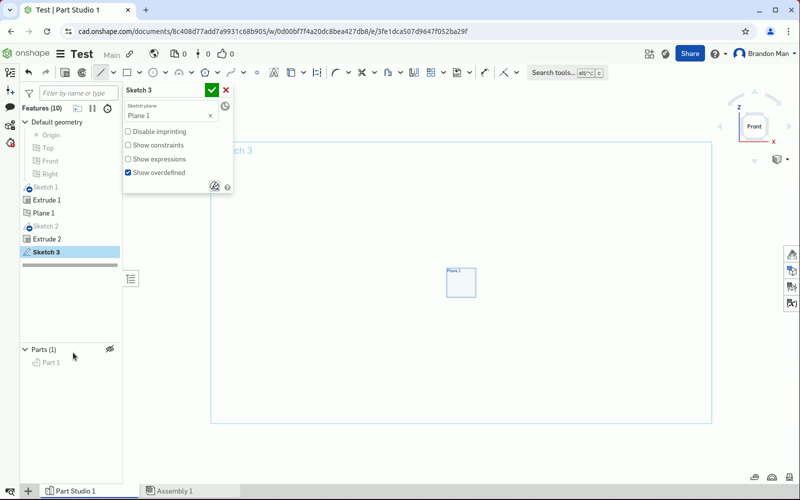
mouse_move(476, 318)
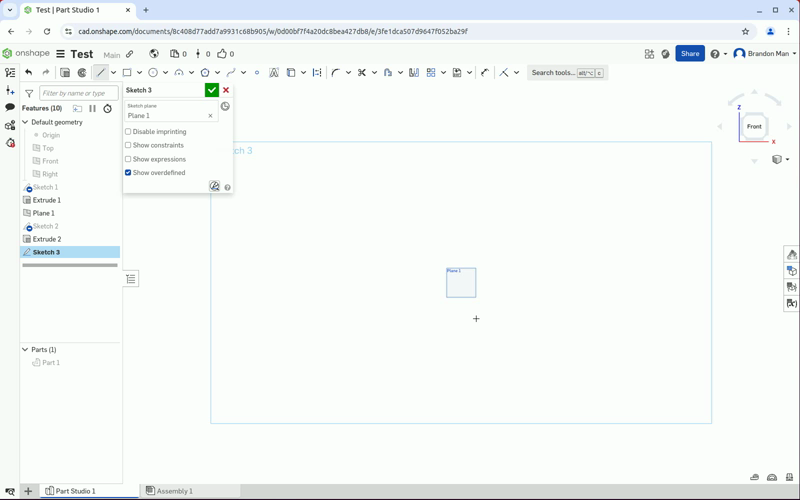
click(476, 318)
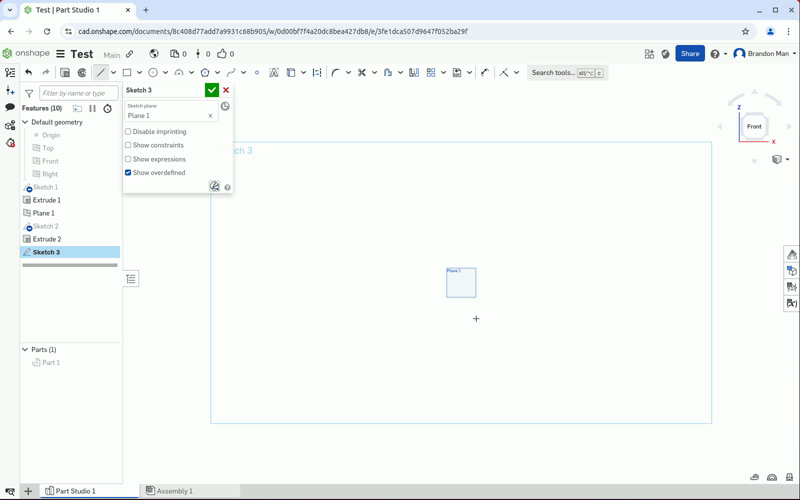
key_up(shift)
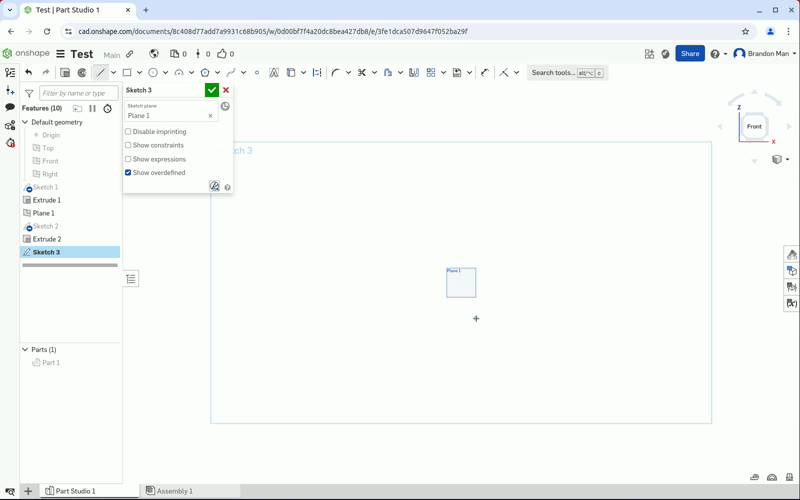
key_down(shift)
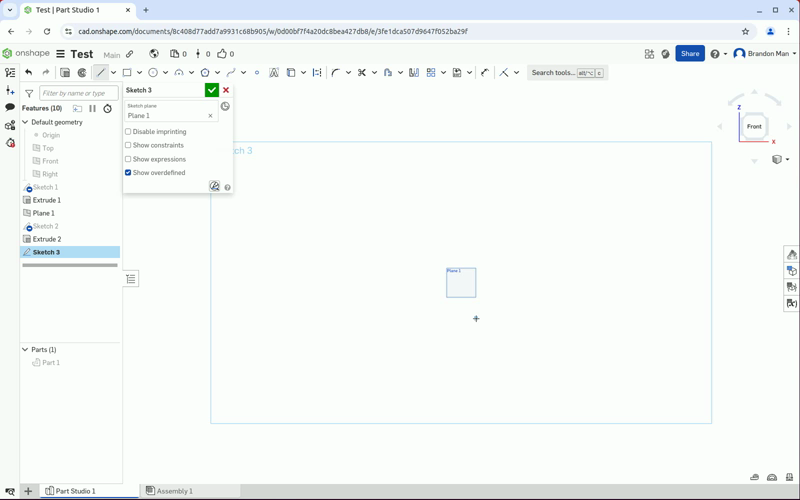
mouse_move(506, 318)
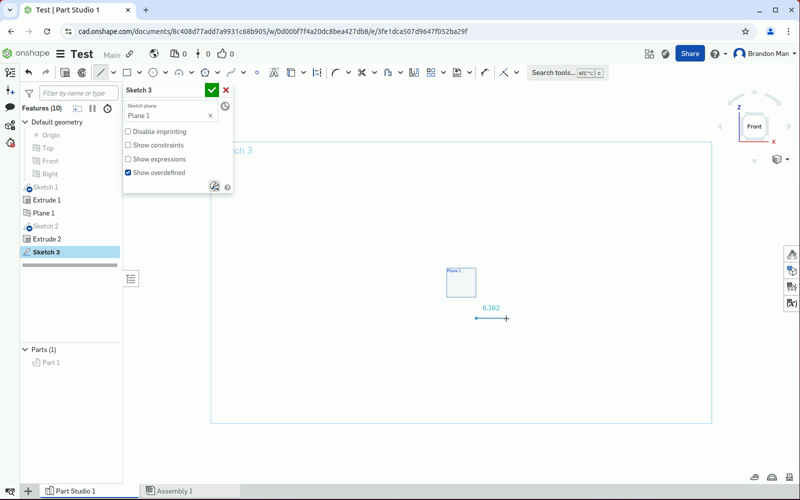
mouse_move(496, 318)
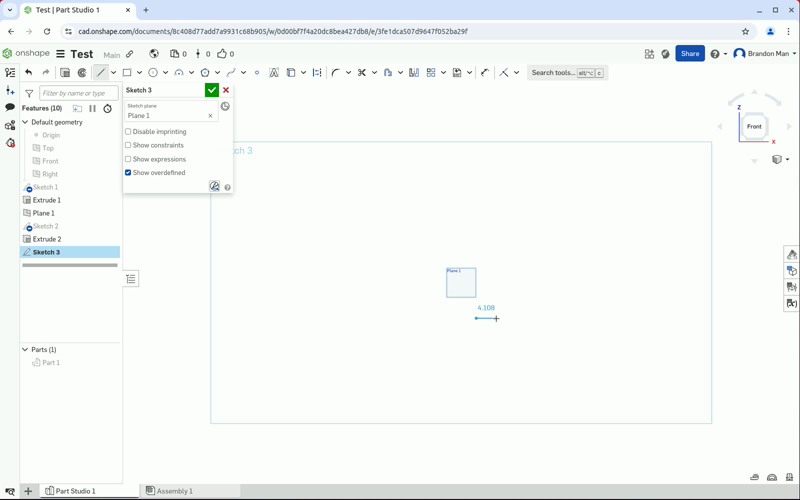
click(496, 318)
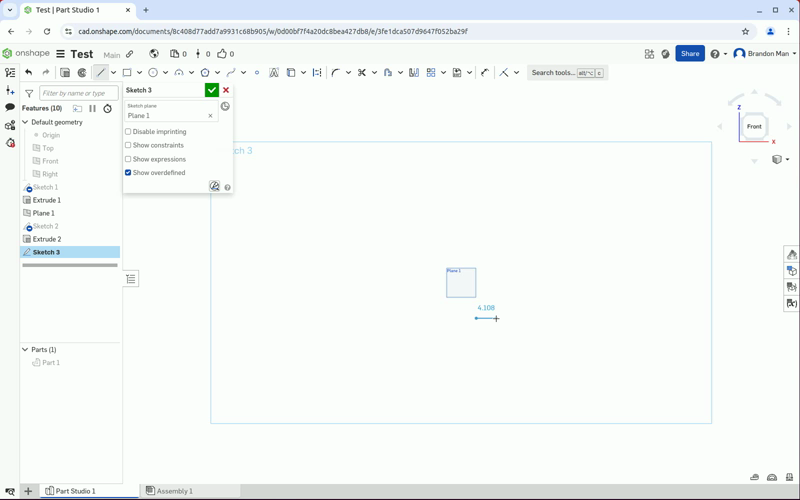
key_up(shift)
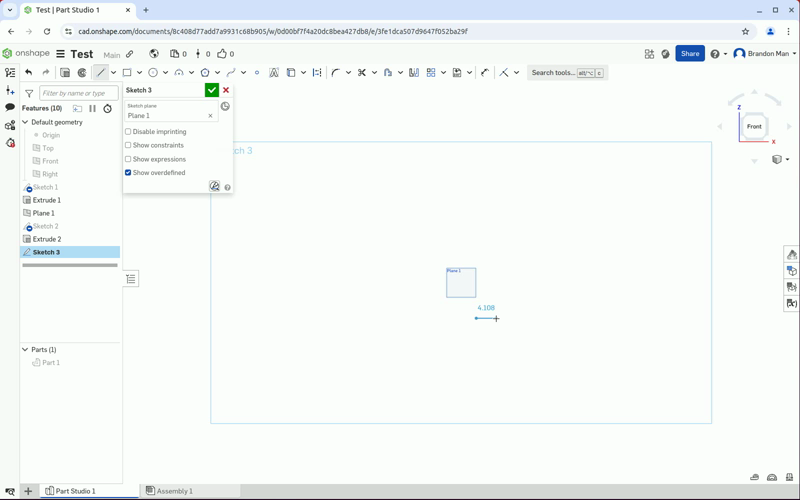
key_down(shift)
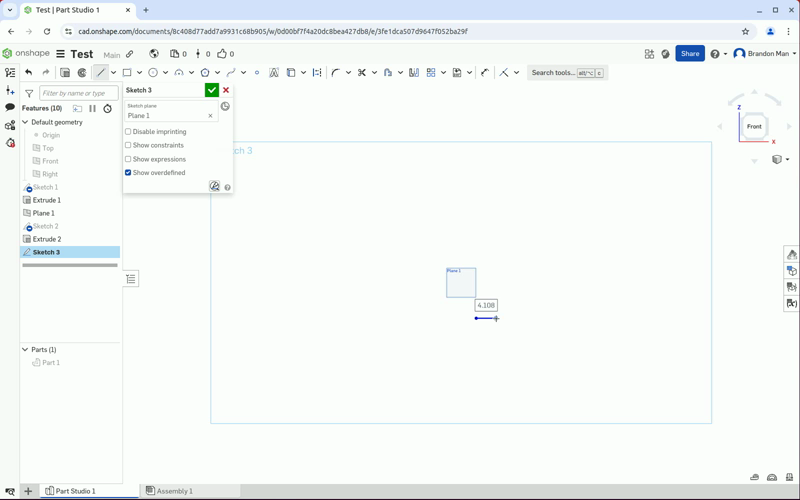
mouse_move(496, 191)
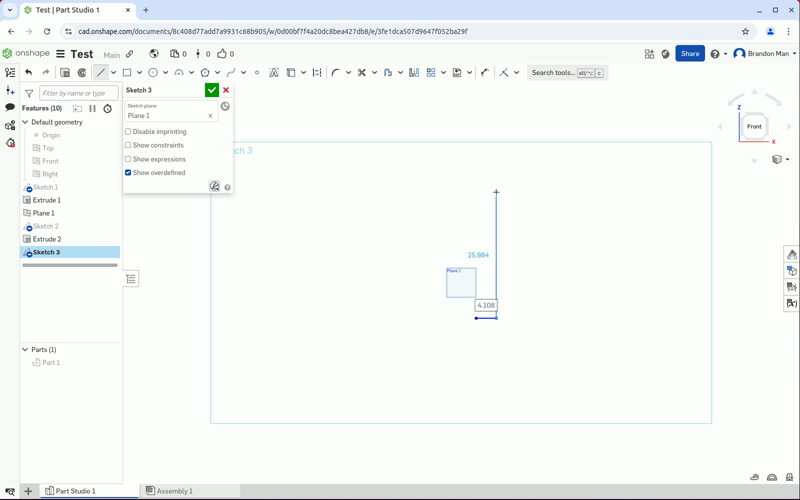
click(496, 191)
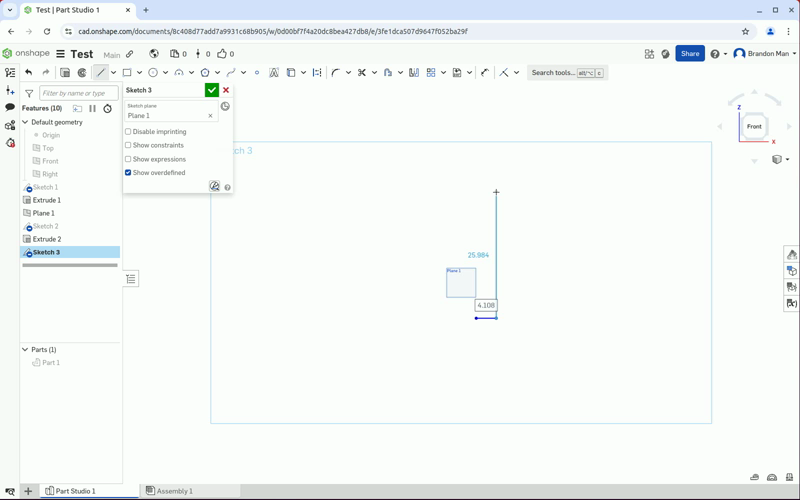
key_up(shift)
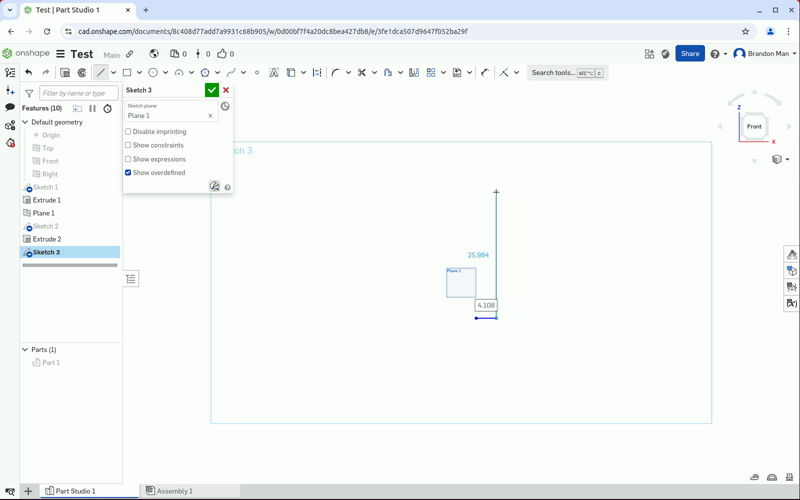
key_down(shift)
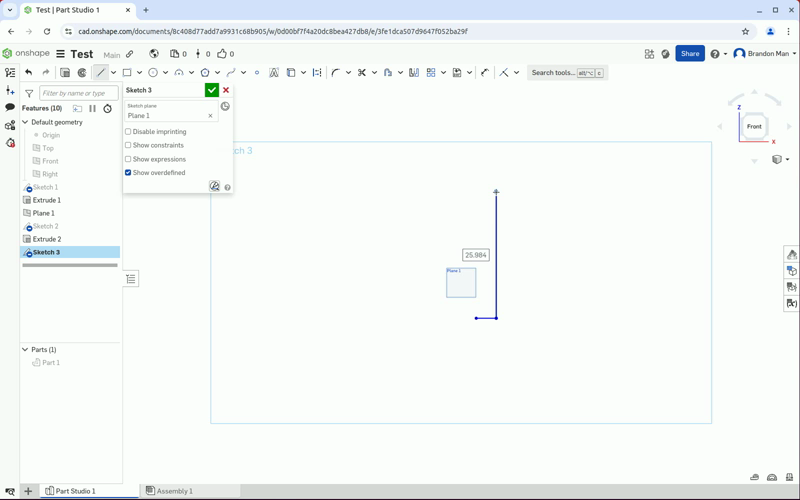
mouse_move(526, 191)
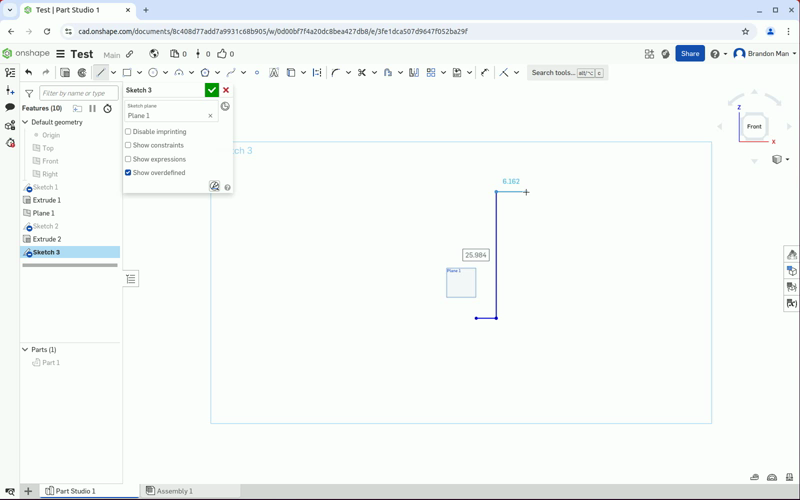
mouse_move(476, 191)
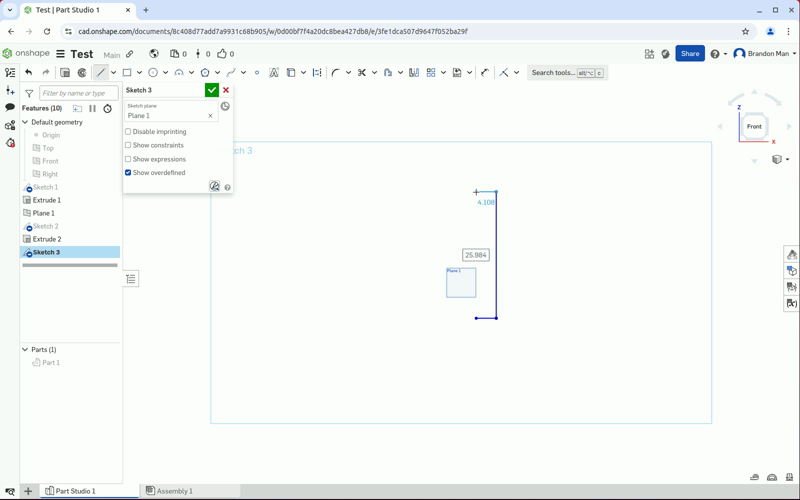
click(476, 191)
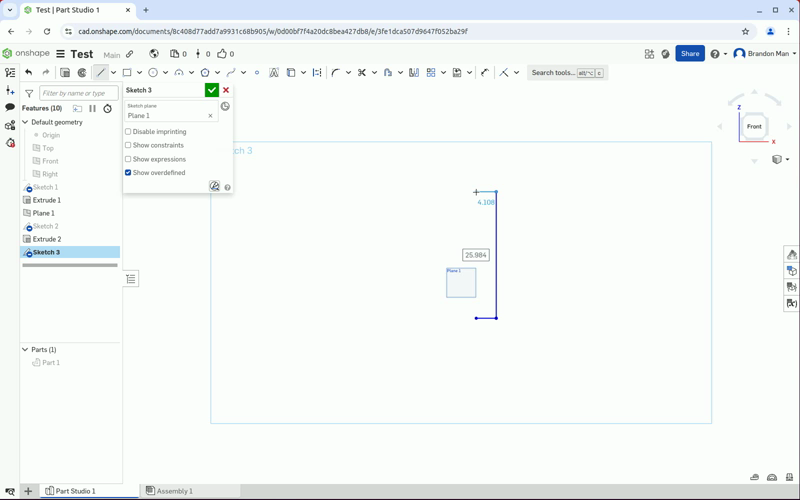
key_up(shift)
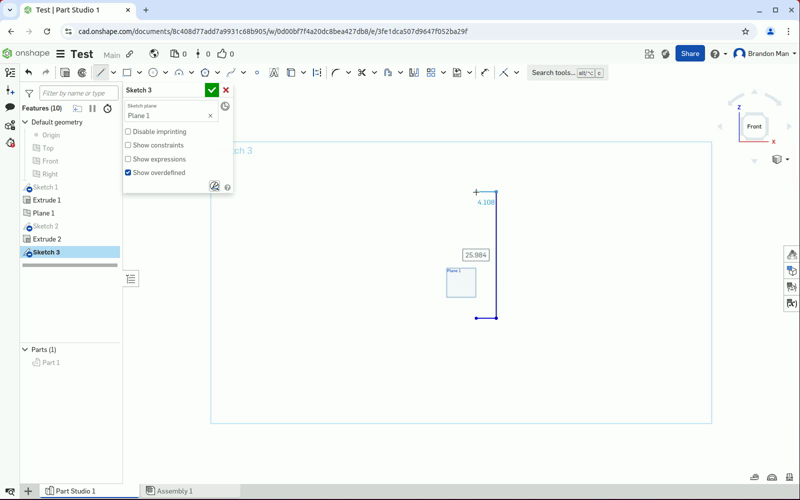
key_down(shift)
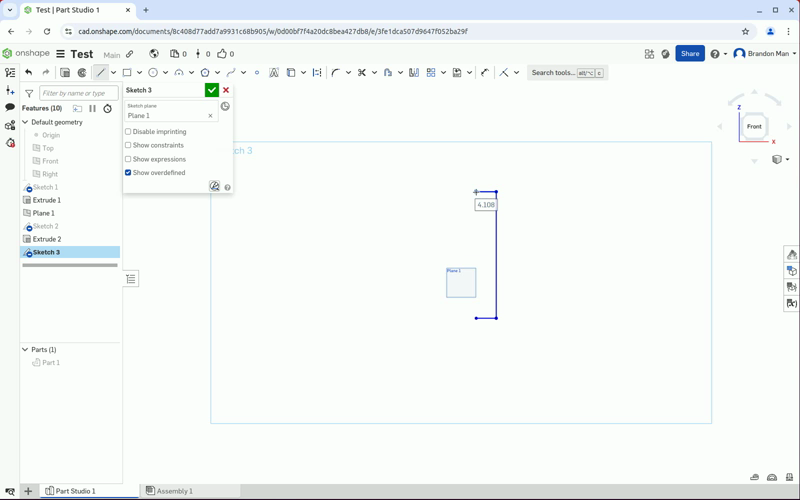
mouse_move(476, 318)
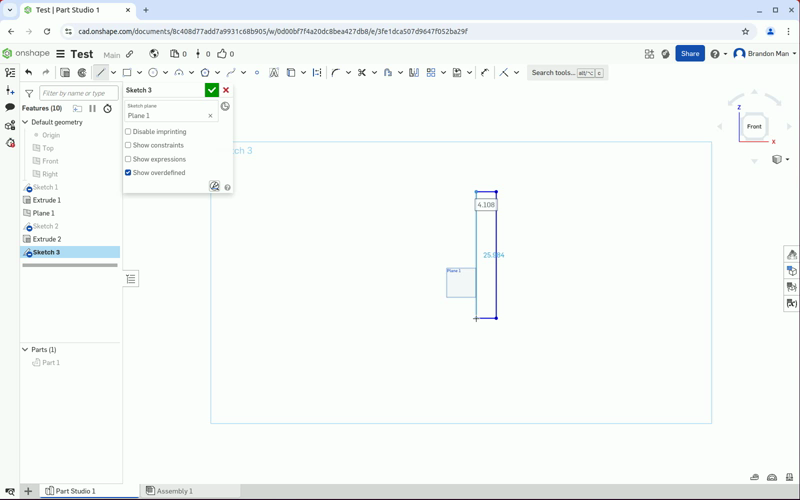
key_up(shift)
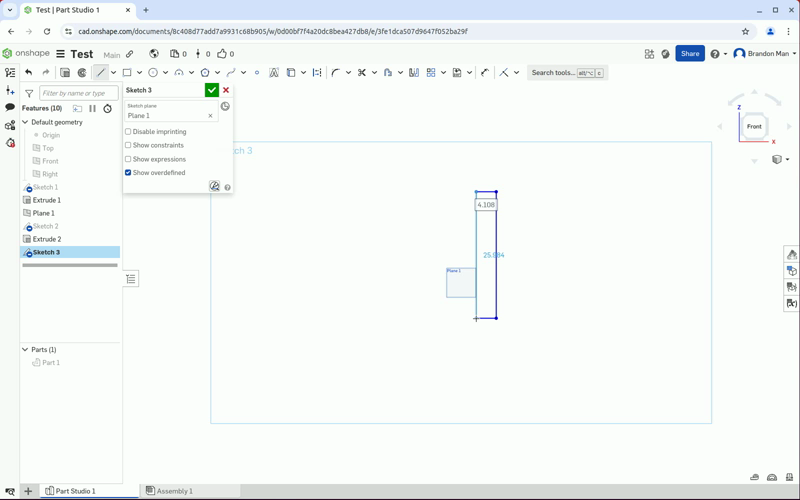
click(476, 318)
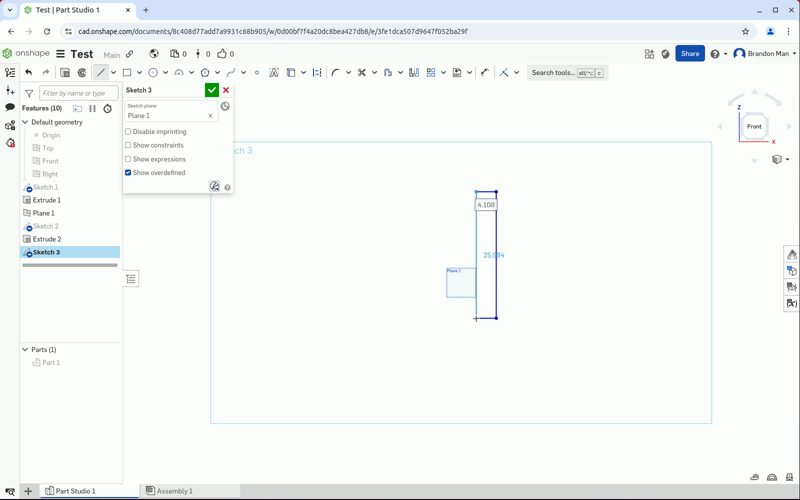
key(esc)
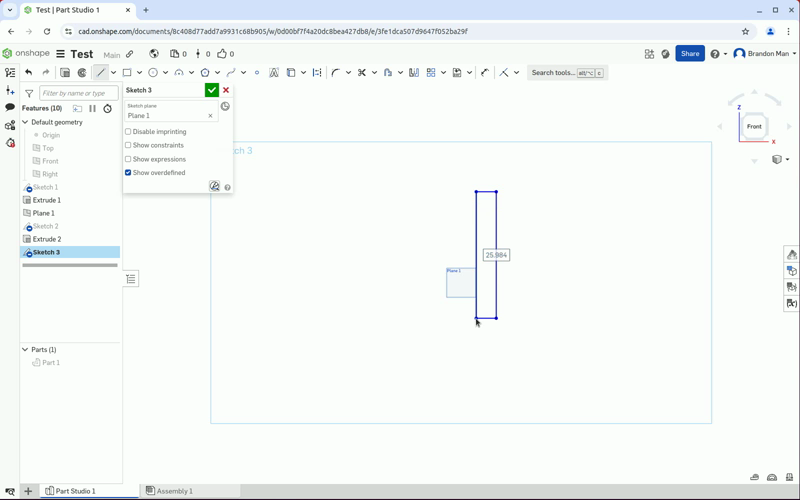
mouse_move(491, 289)
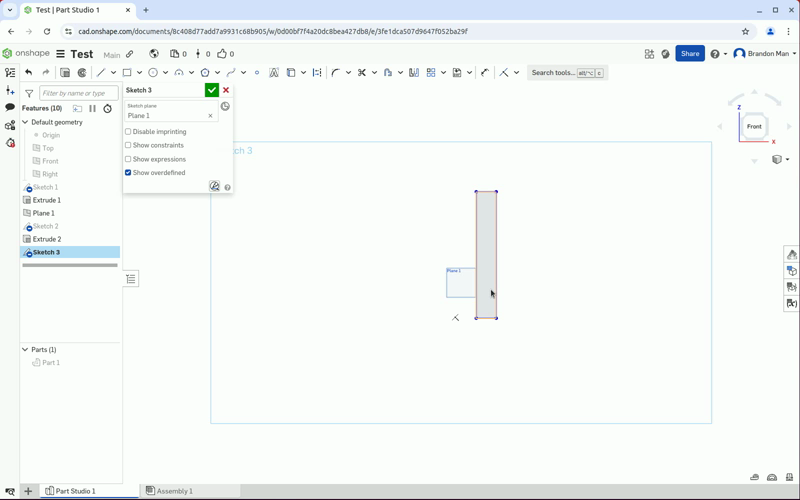
click(491, 289)
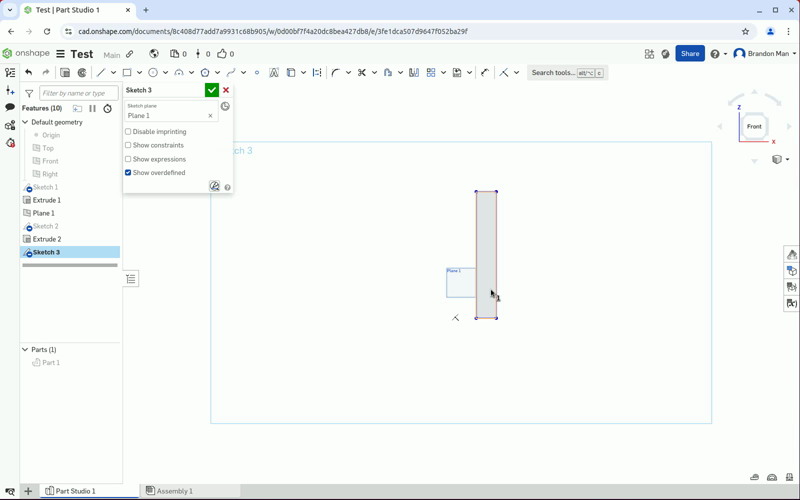
mouse_move(73, 352)
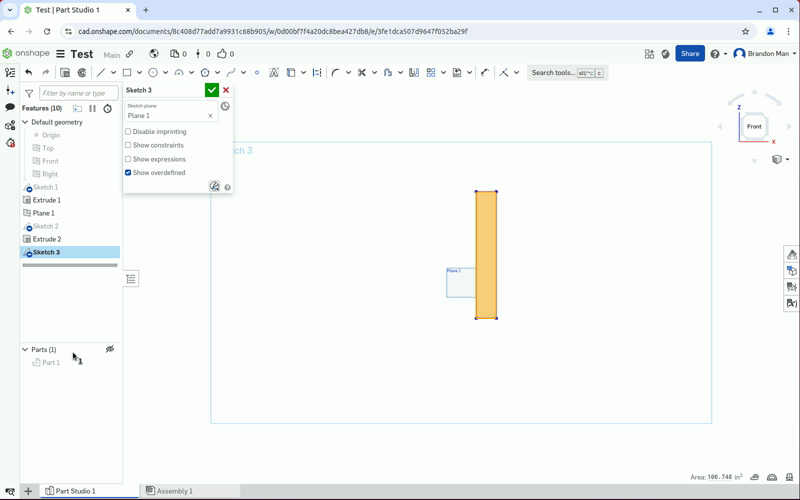
key(shift+y)
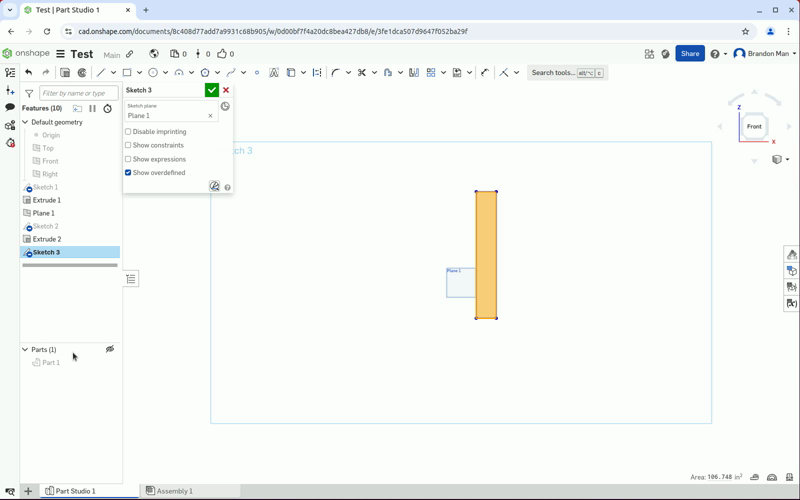
key(shift+e)
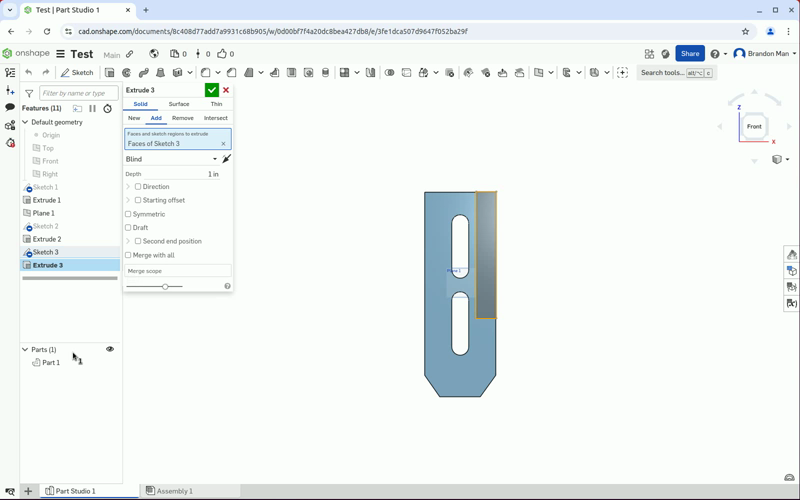
mouse_move(143, 106)
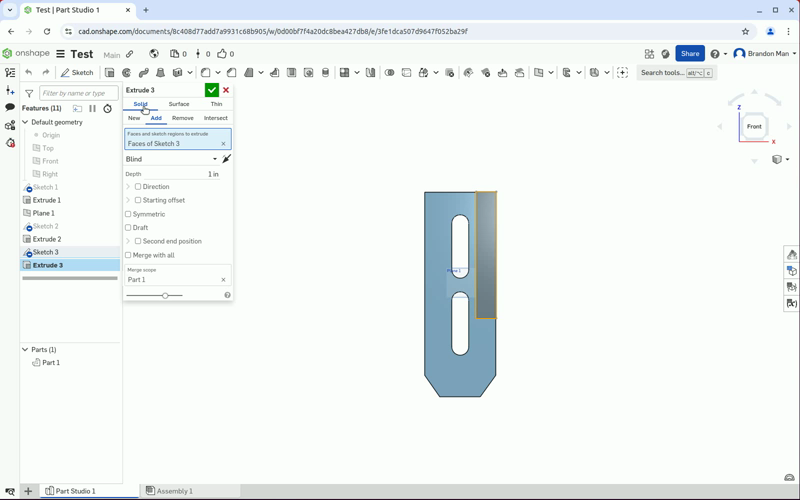
click(143, 106)
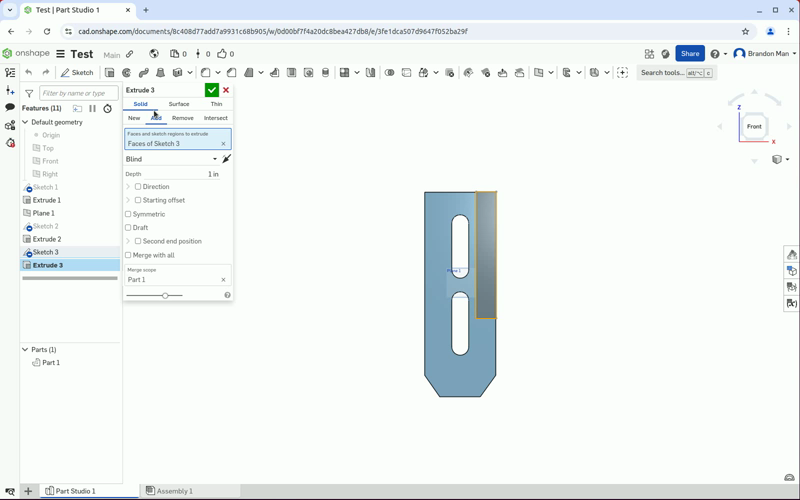
mouse_move(186, 120)
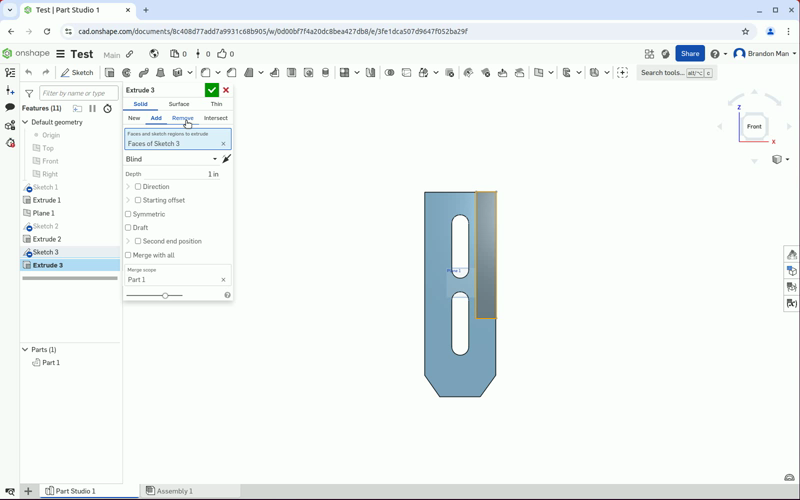
click(186, 120)
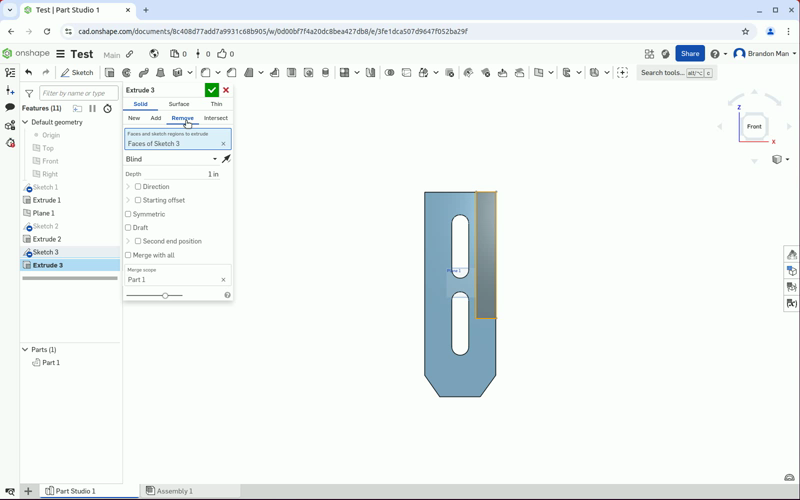
key(tab, 4)
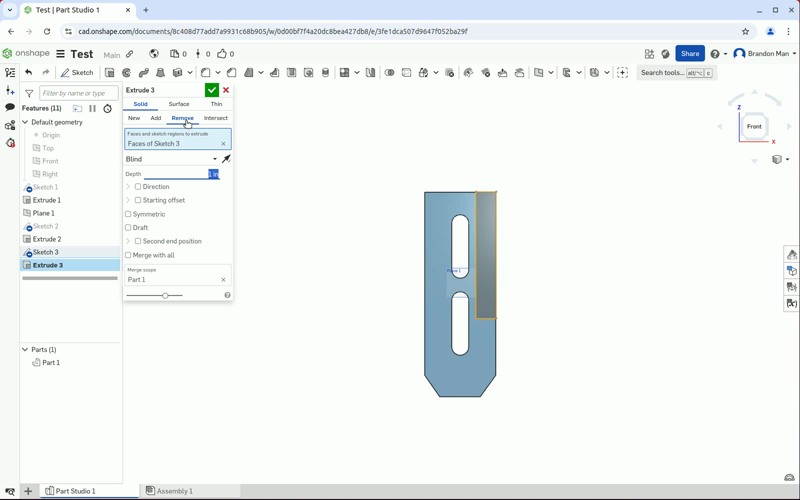
text(10.591)
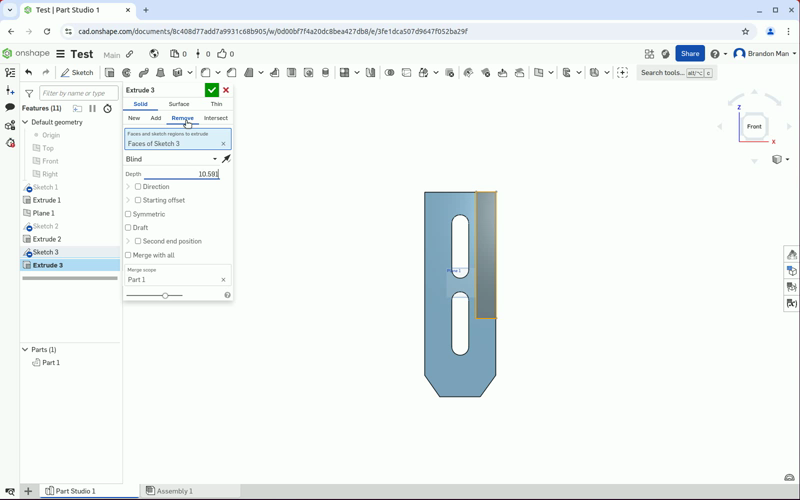
key(tab, 6)
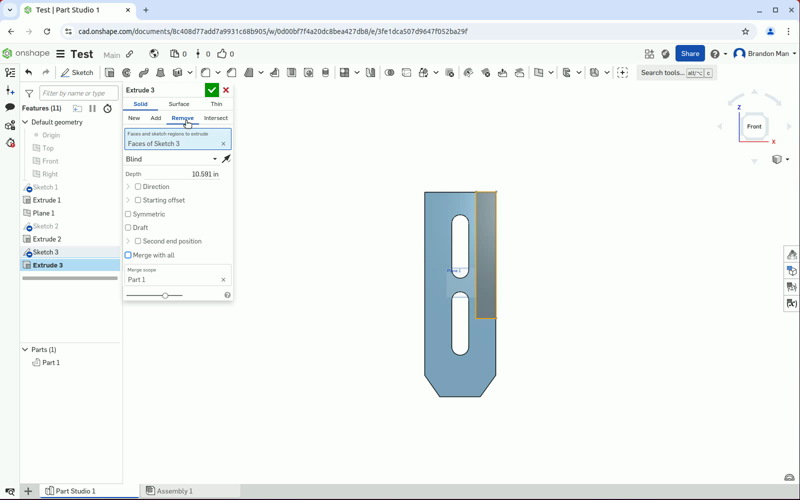
key(space)
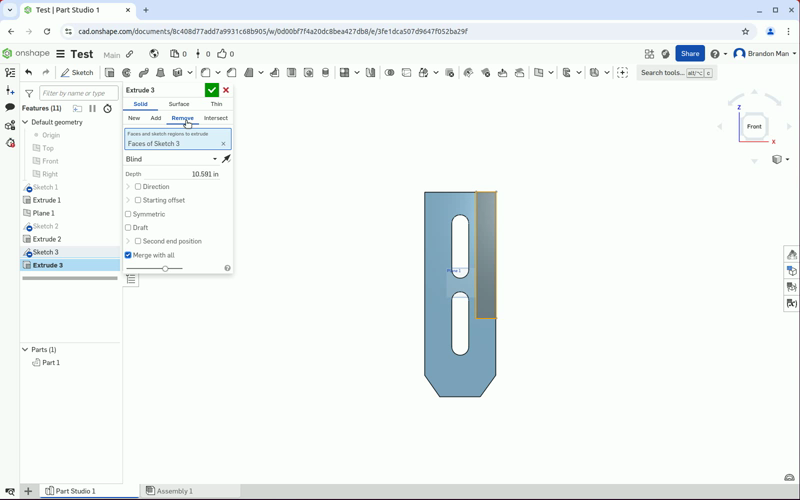
key(enter)
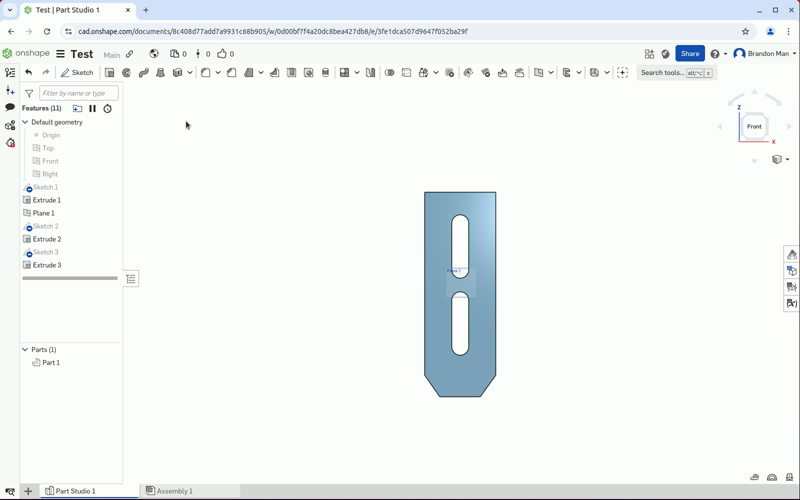
key(shift+h)
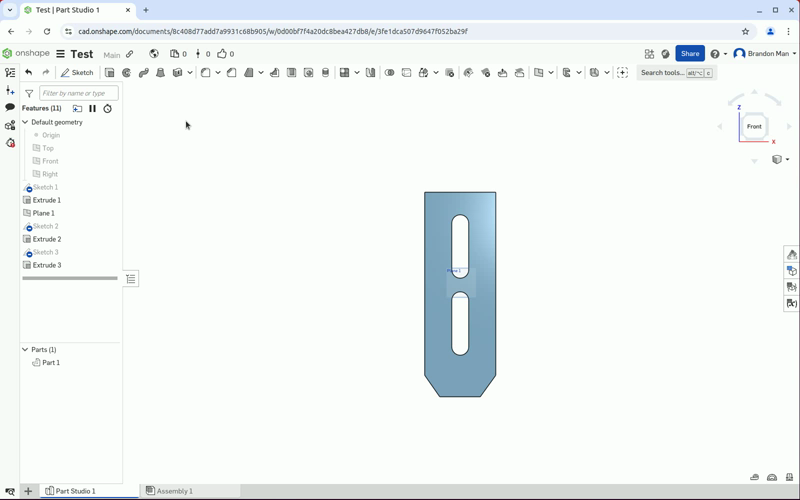
key(shift+h)
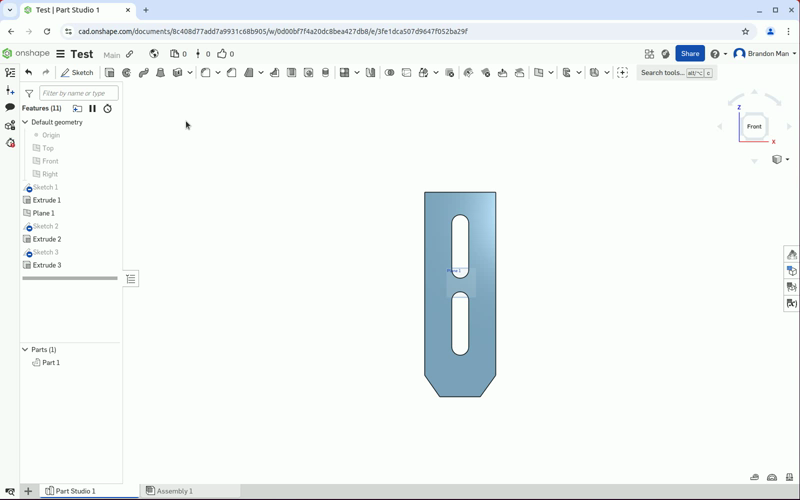
key(shift+7)
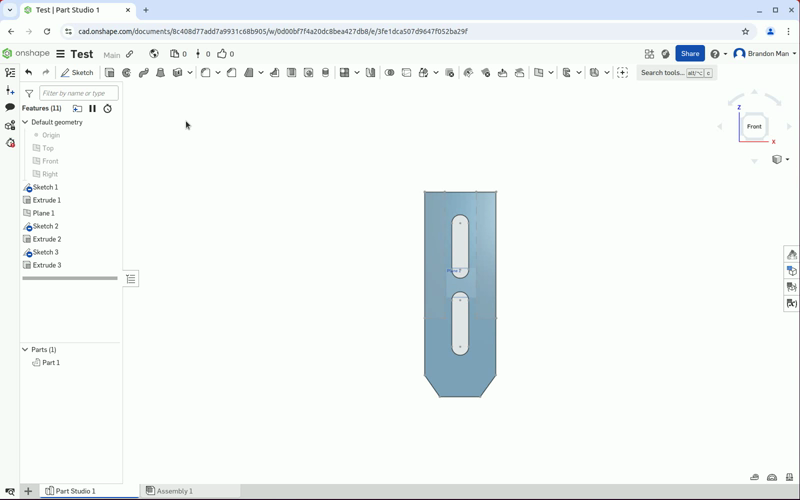
key(left, 2)
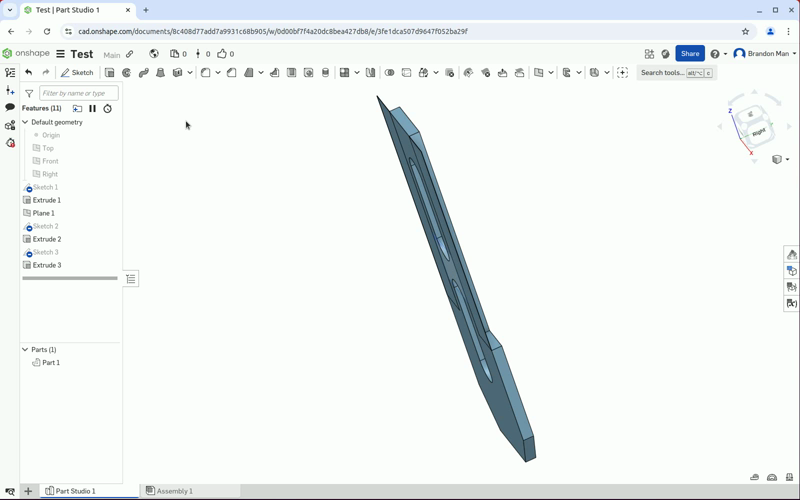
key(down, 2)
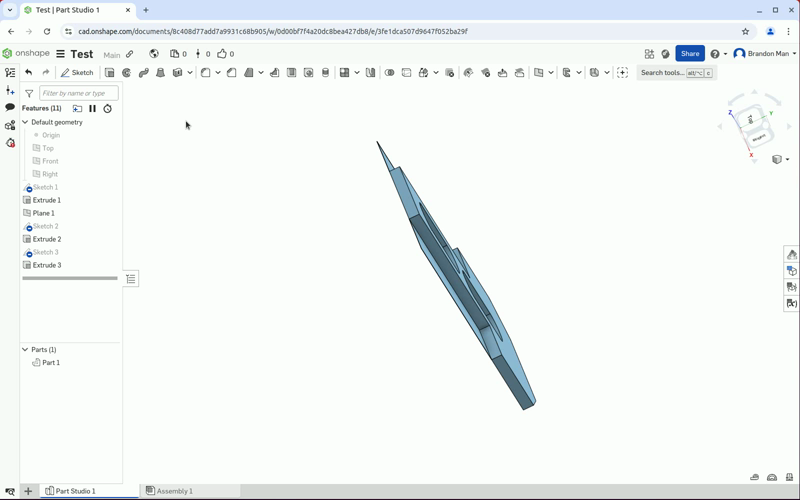
key(up, 2)
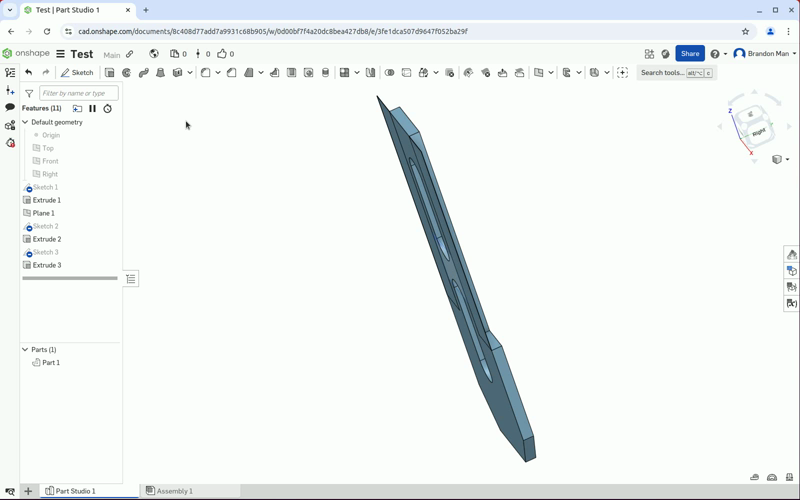
key(right, 2)
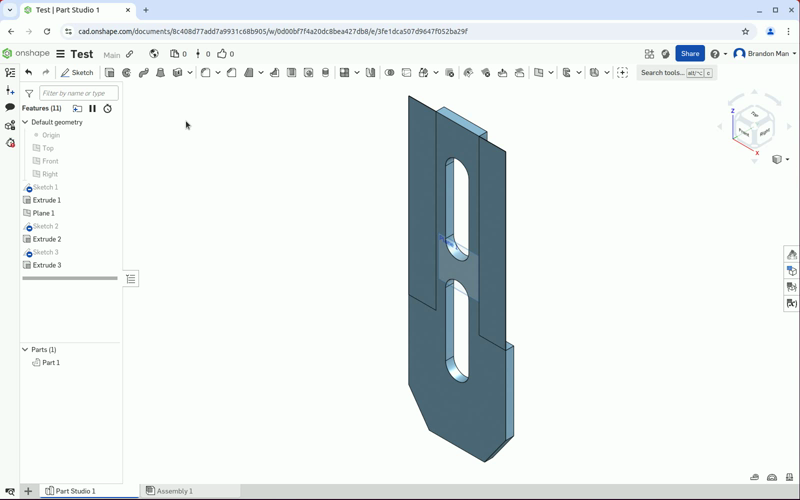
mouse_move(73, 189)
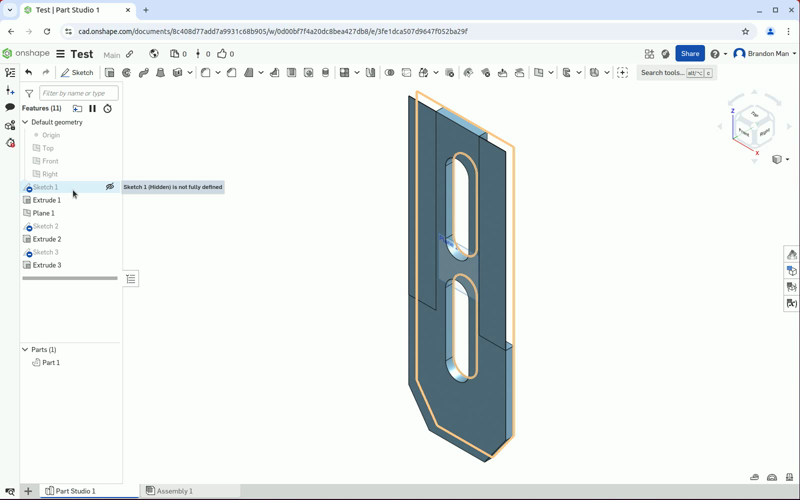
click(73, 189)